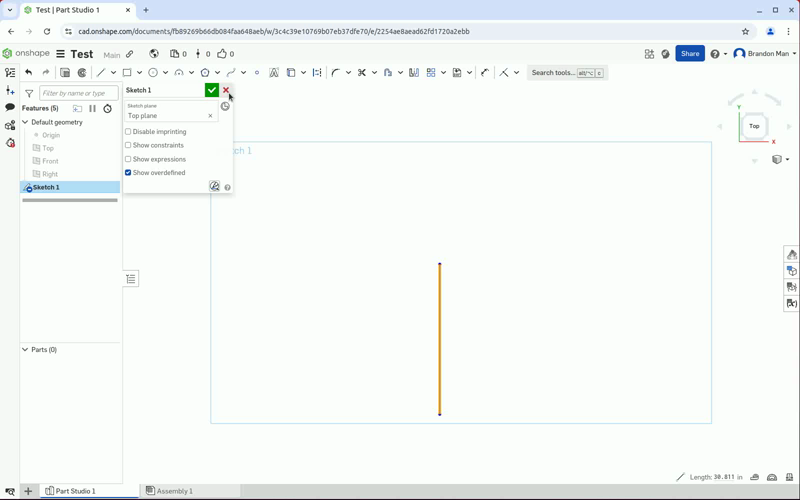
key(shift+h)
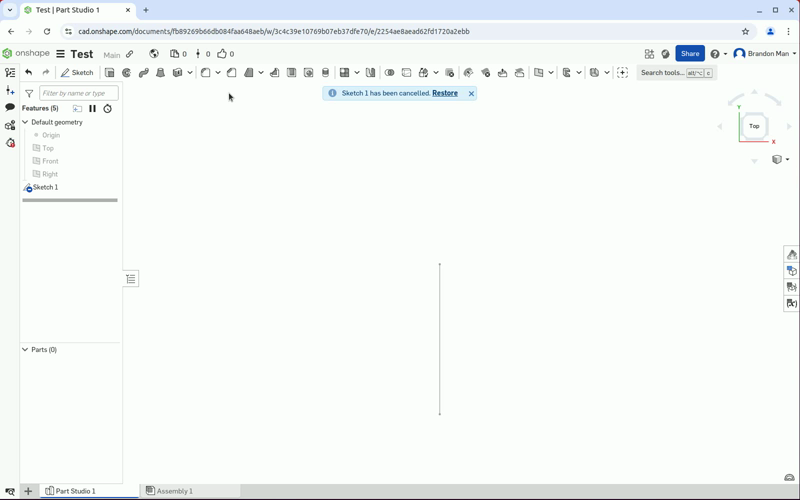
mouse_move(73, 352)
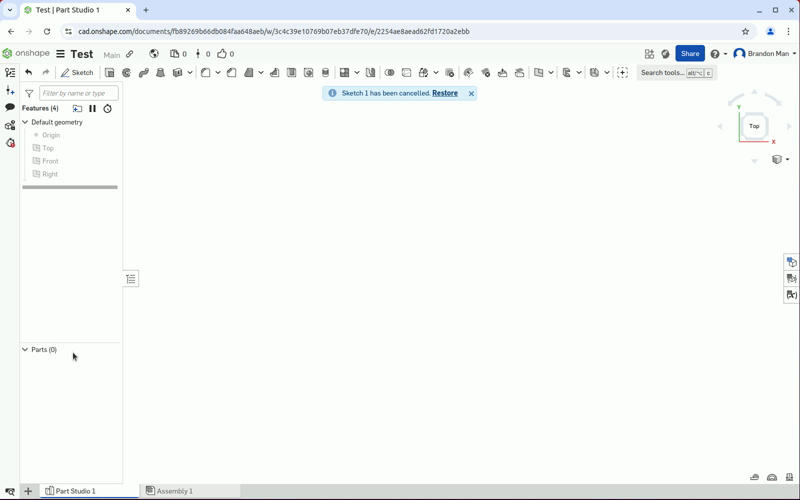
key(y)
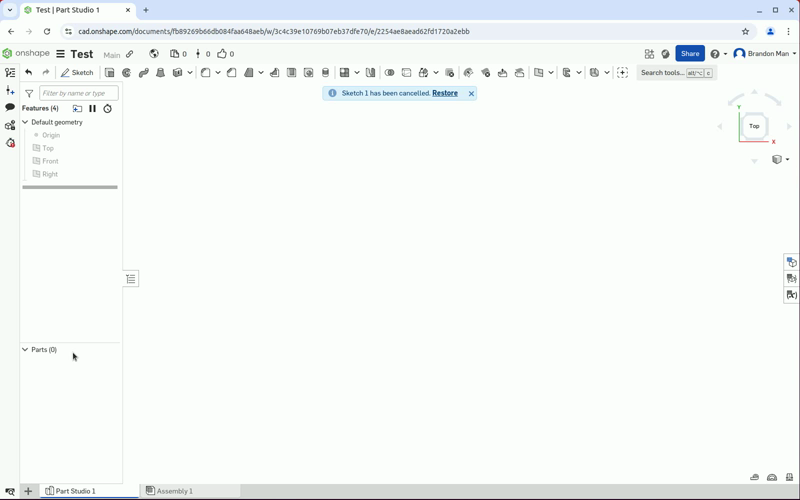
key(shift+p)
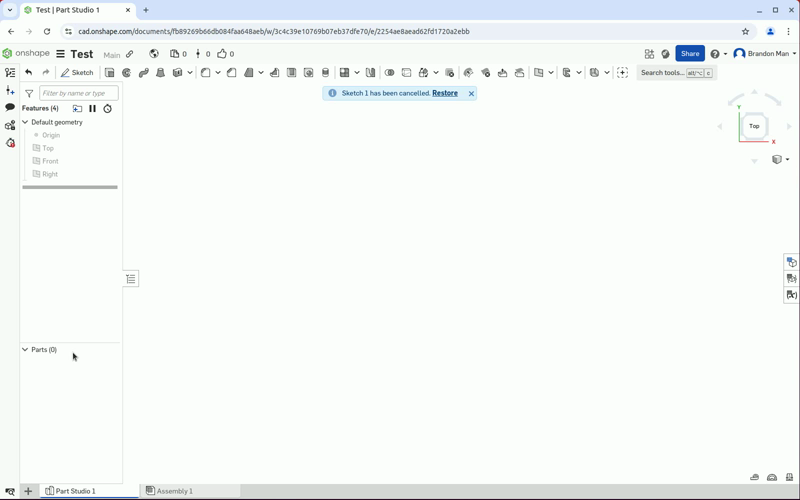
key(space)
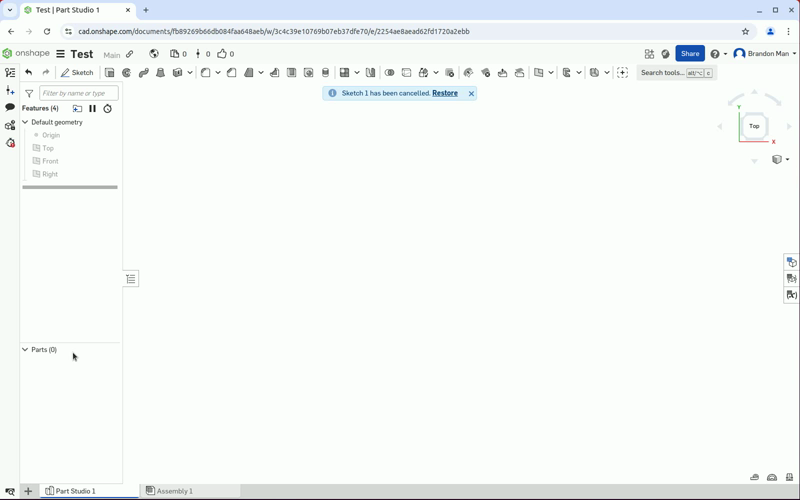
key_down(shift)
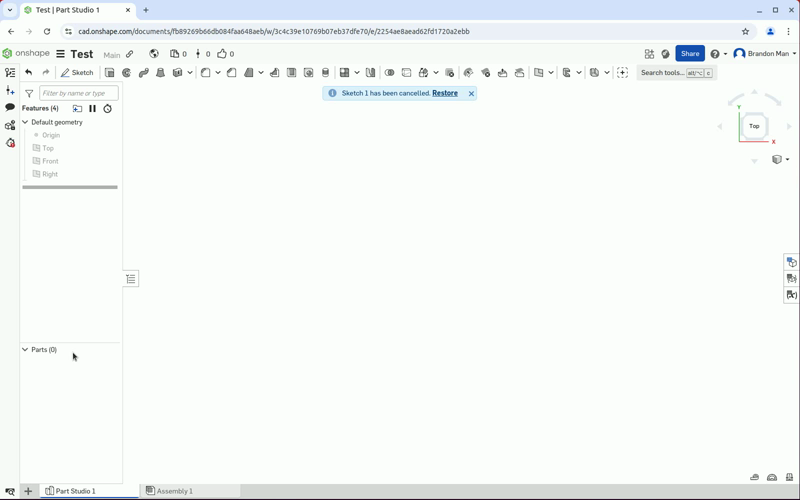
key(up)
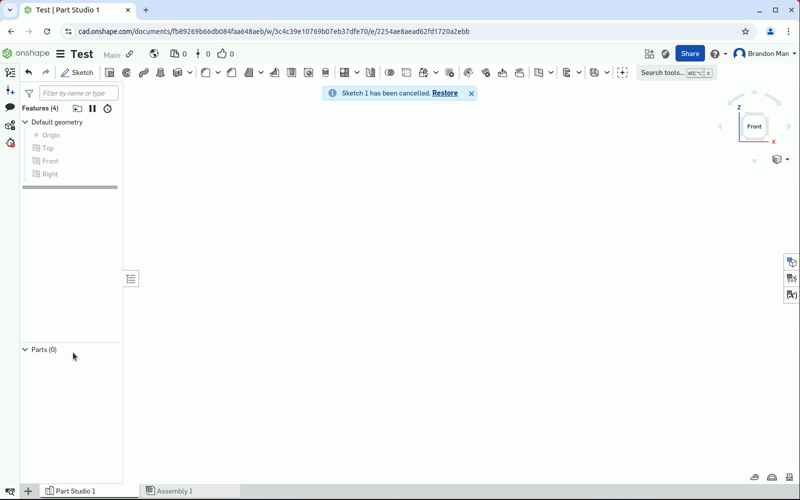
key_up(shift)
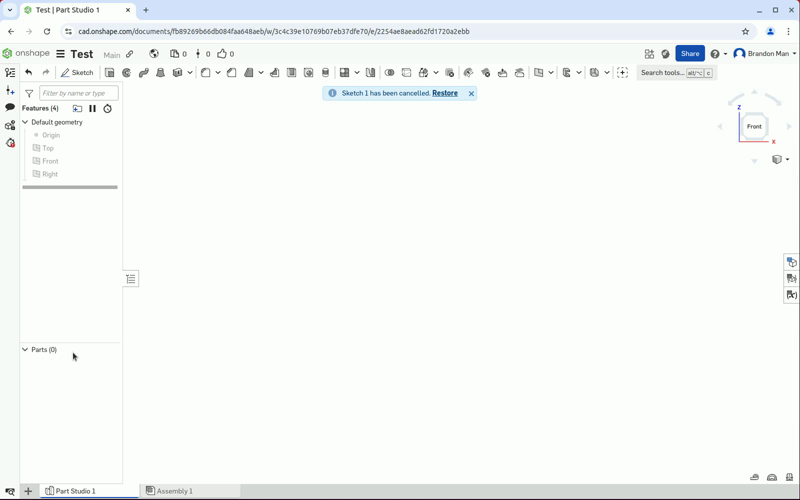
mouse_move(73, 352)
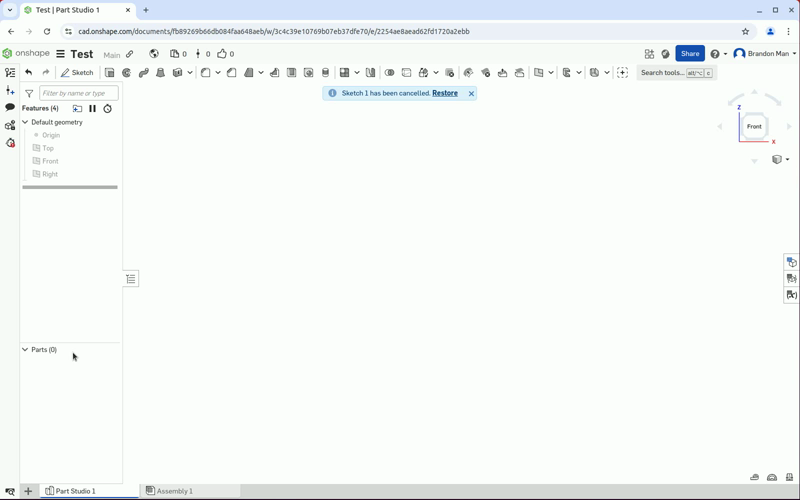
key(shift+y)
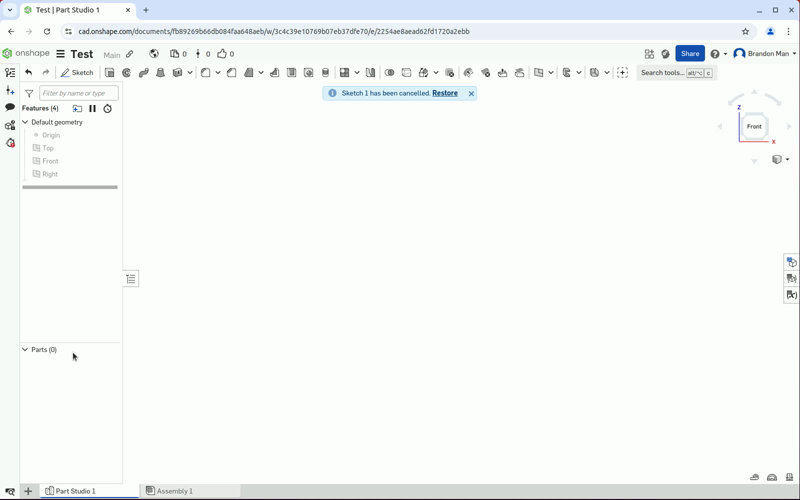
key(shift+s)
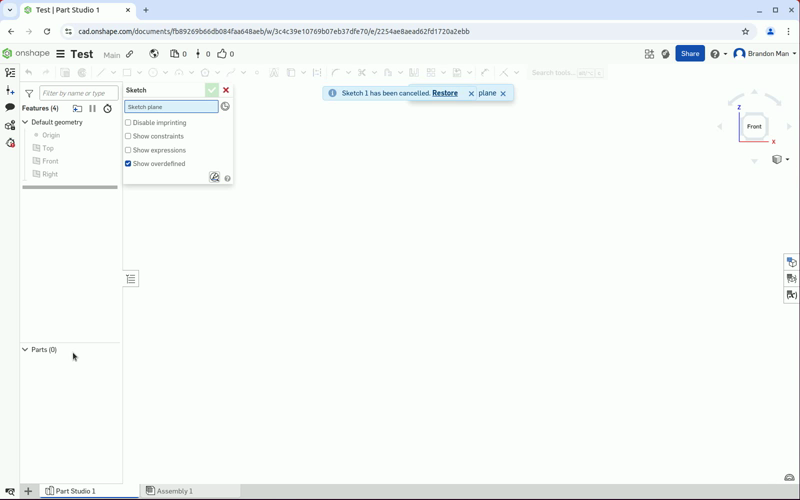
mouse_move(73, 163)
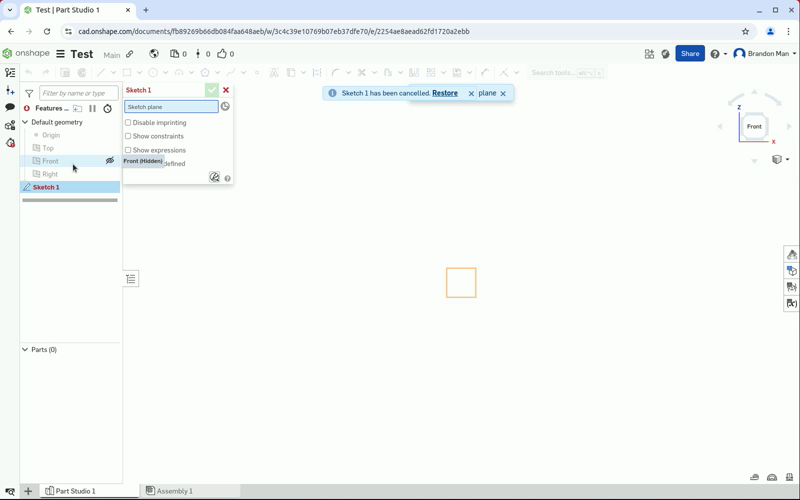
click(73, 163)
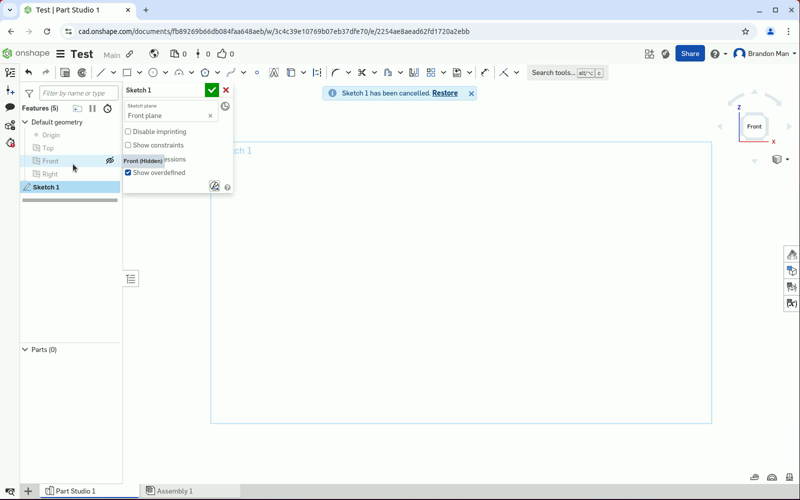
mouse_move(73, 352)
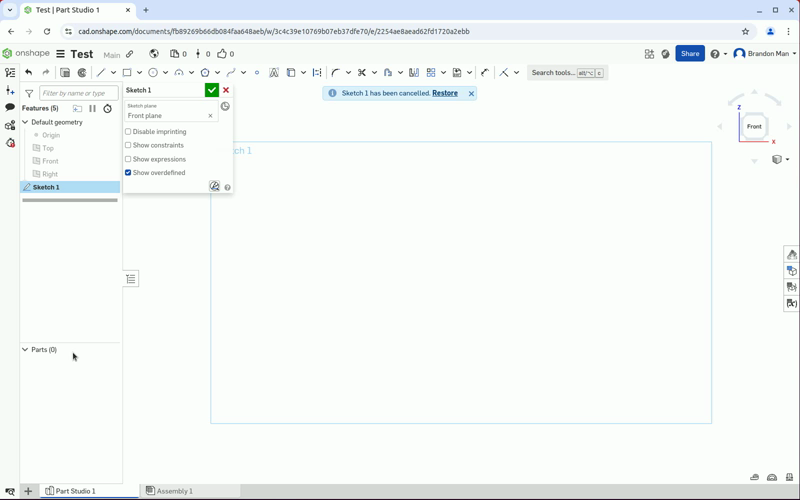
key(y)
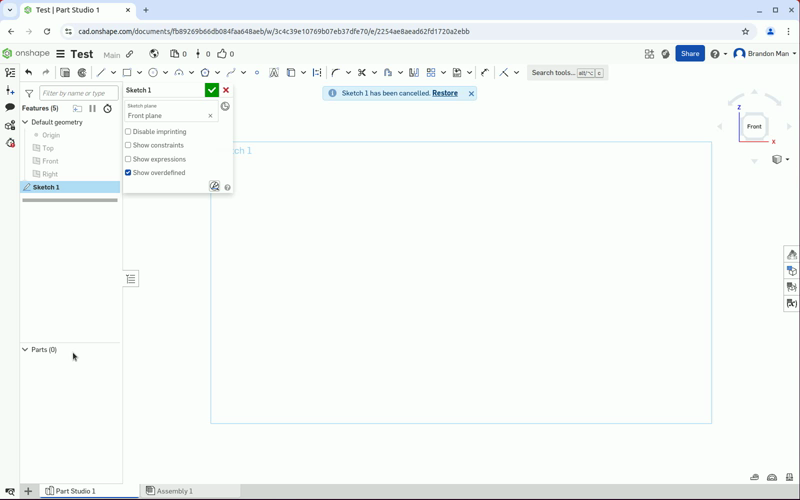
key(l)
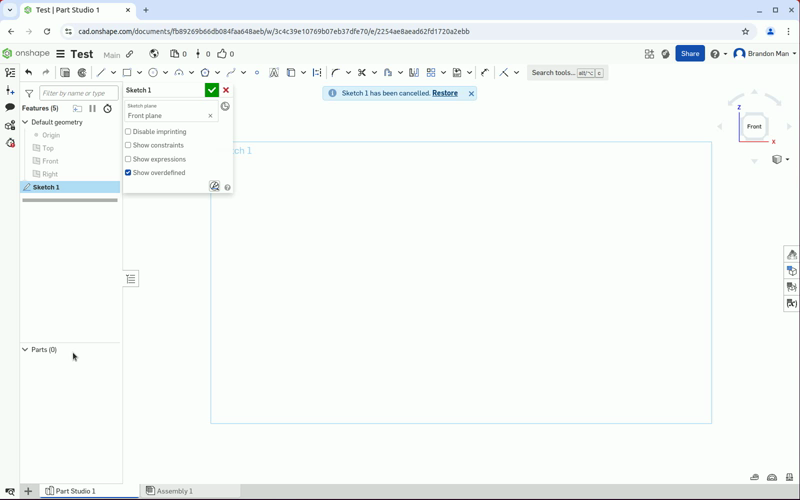
key_down(shift)
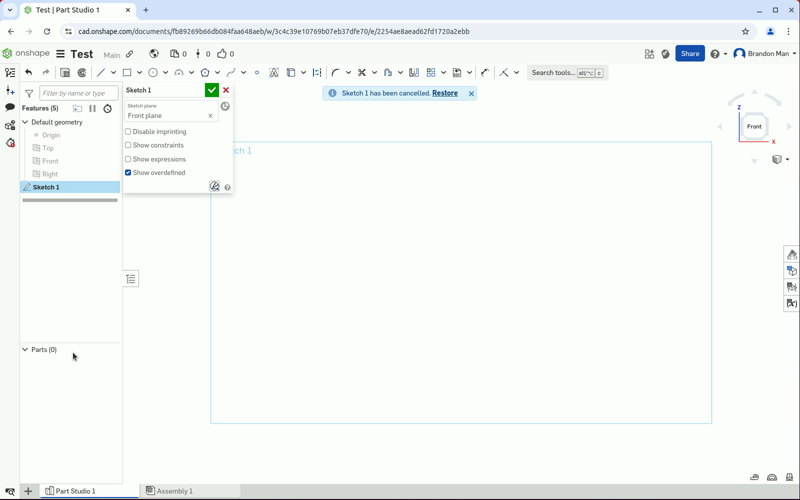
mouse_move(464, 326)
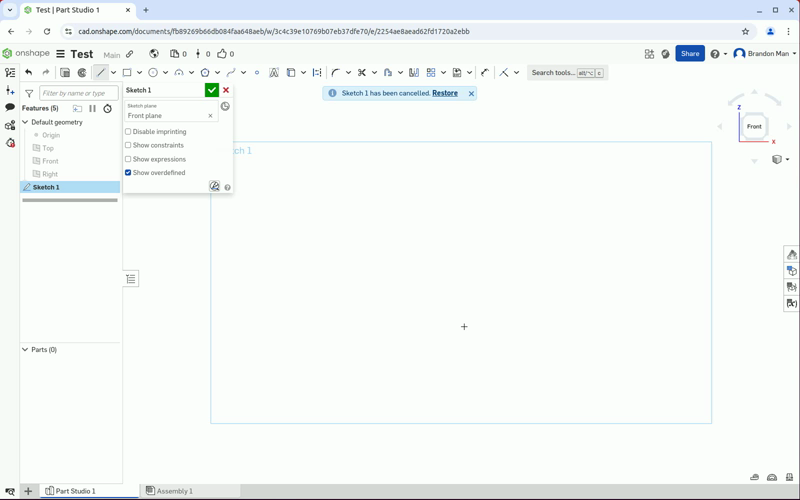
click(464, 326)
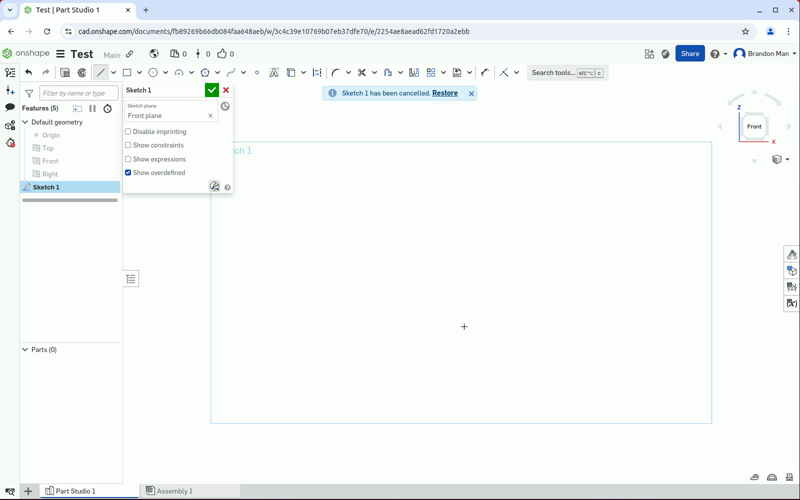
key_up(shift)
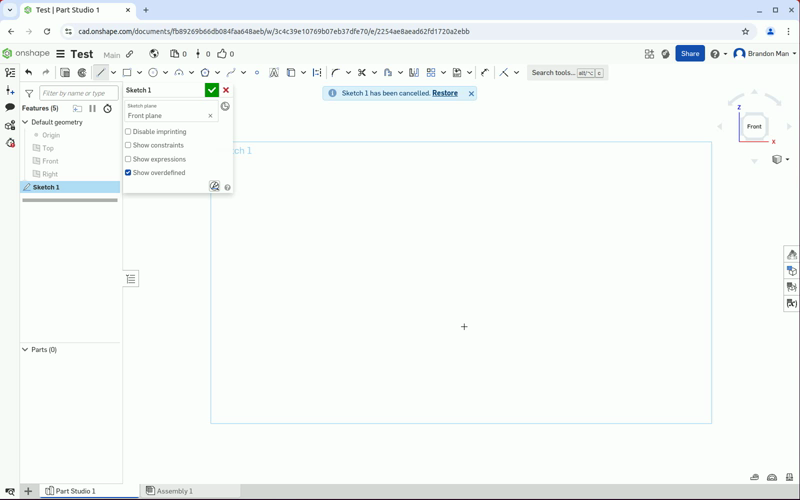
key_down(shift)
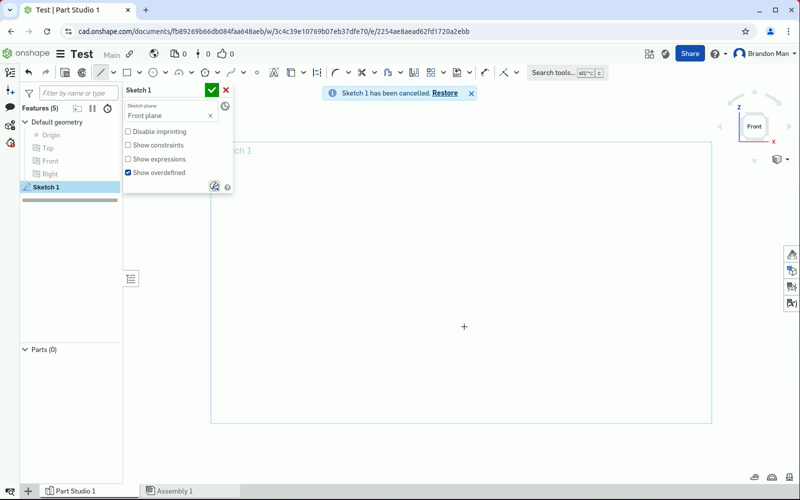
mouse_move(494, 326)
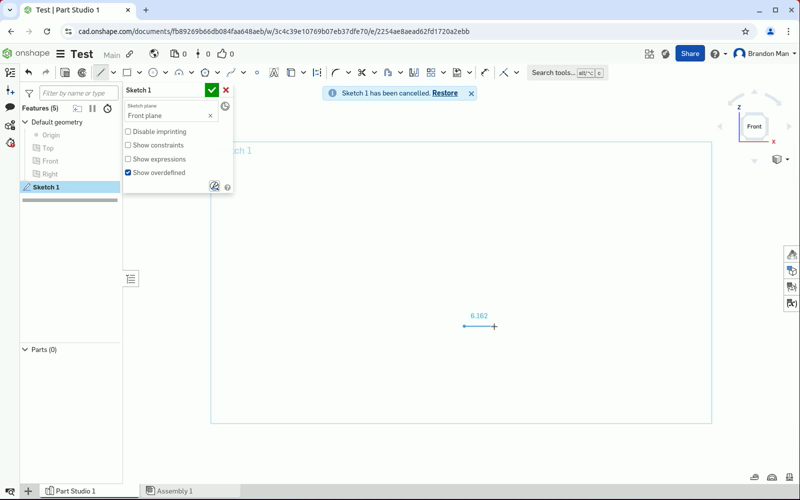
mouse_move(472, 324)
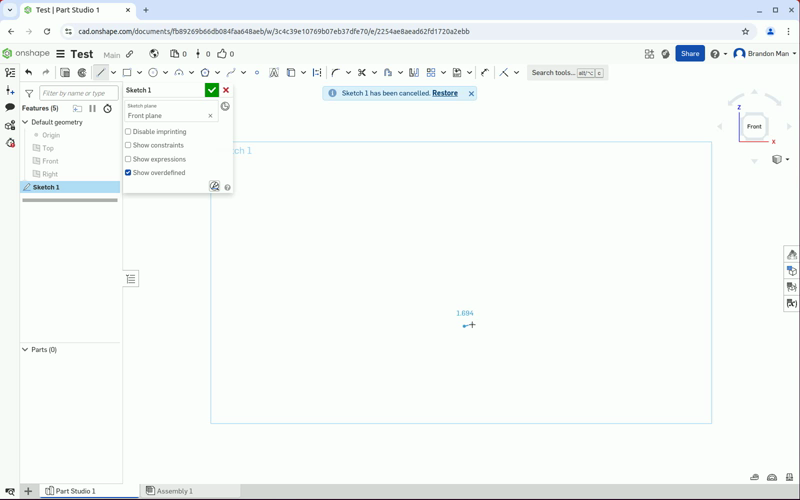
click(472, 324)
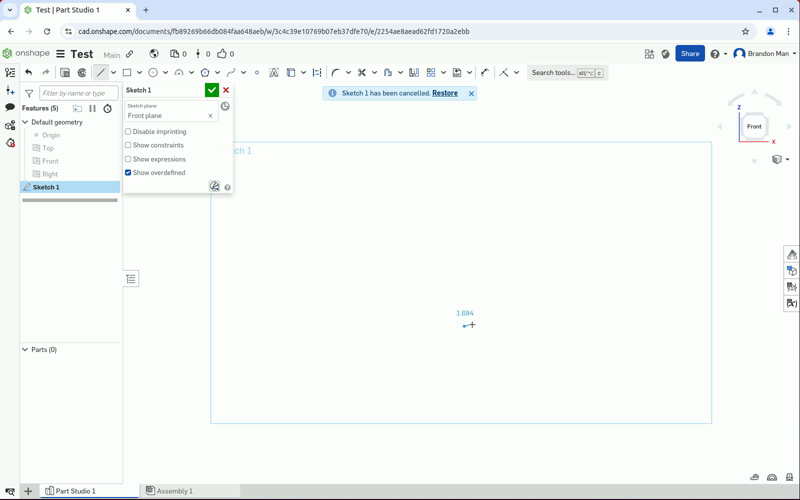
key_up(shift)
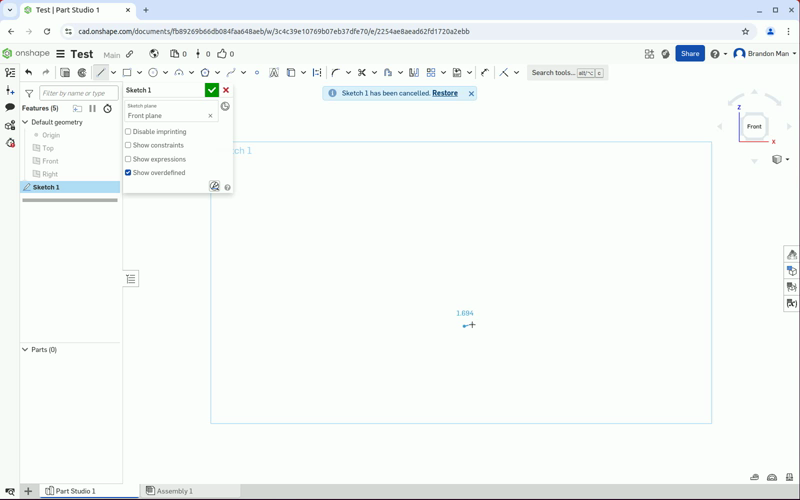
key(esc)
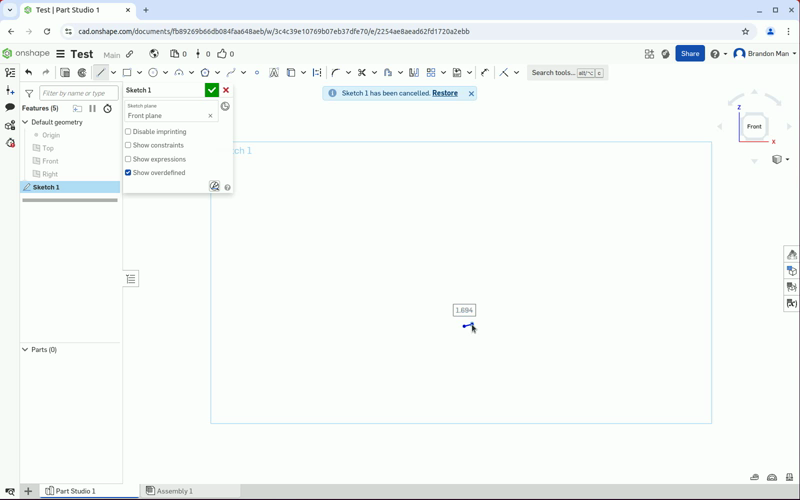
key(a)
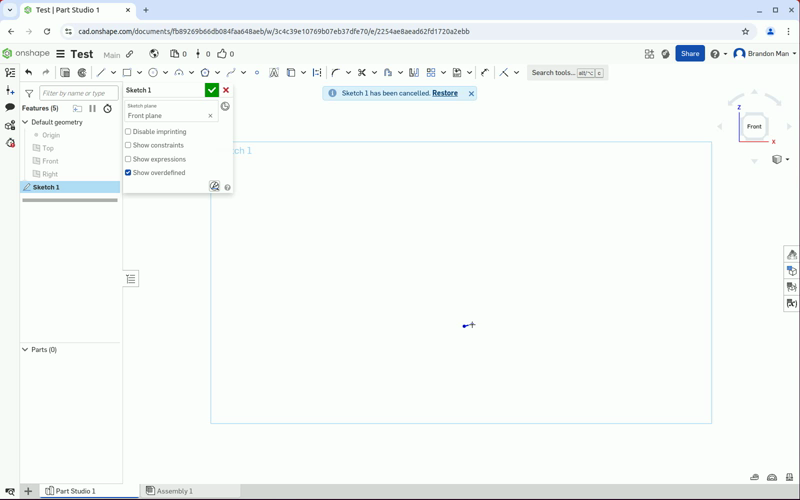
mouse_move(472, 324)
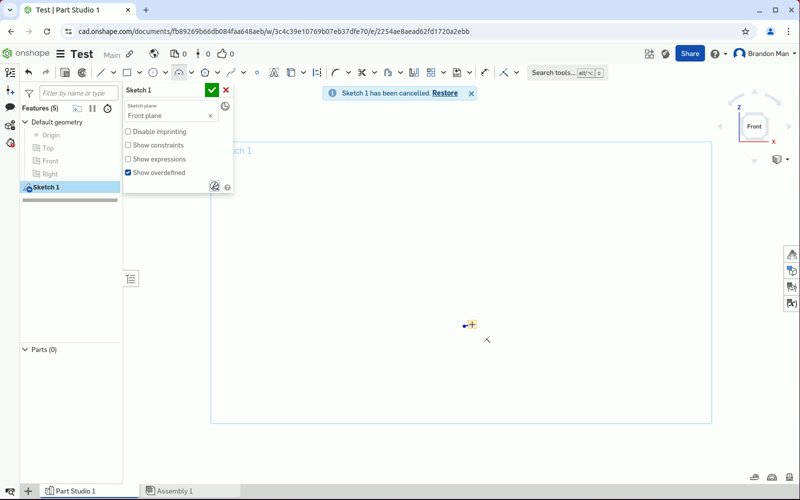
click(472, 324)
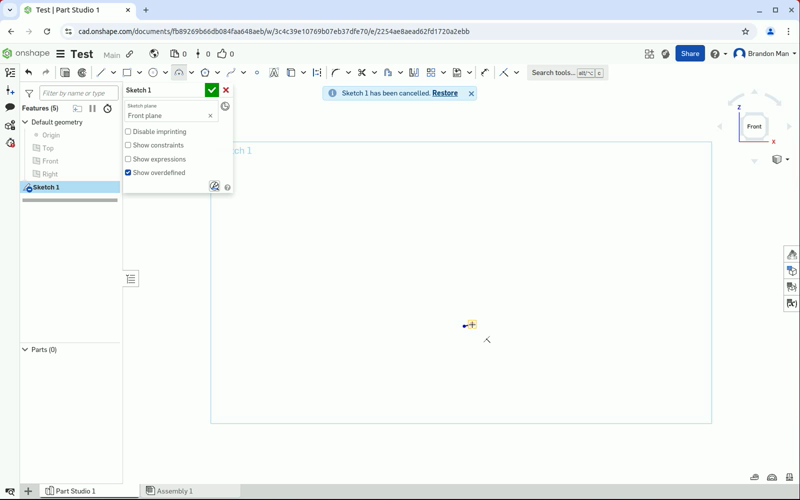
mouse_move(464, 326)
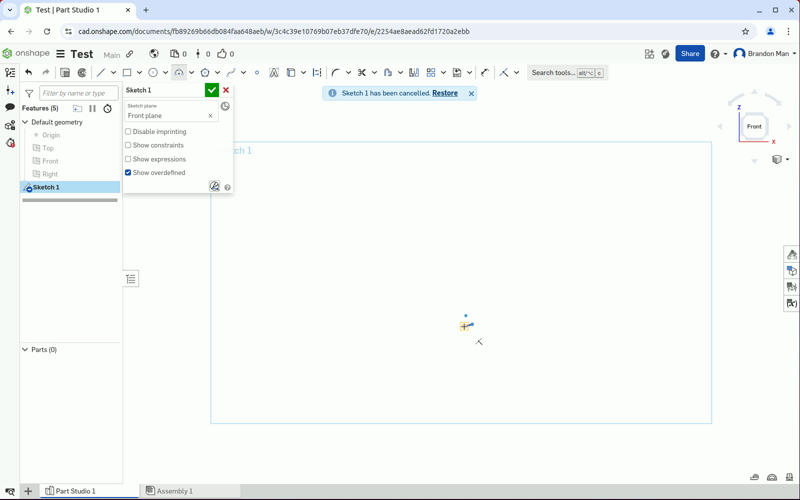
click(464, 326)
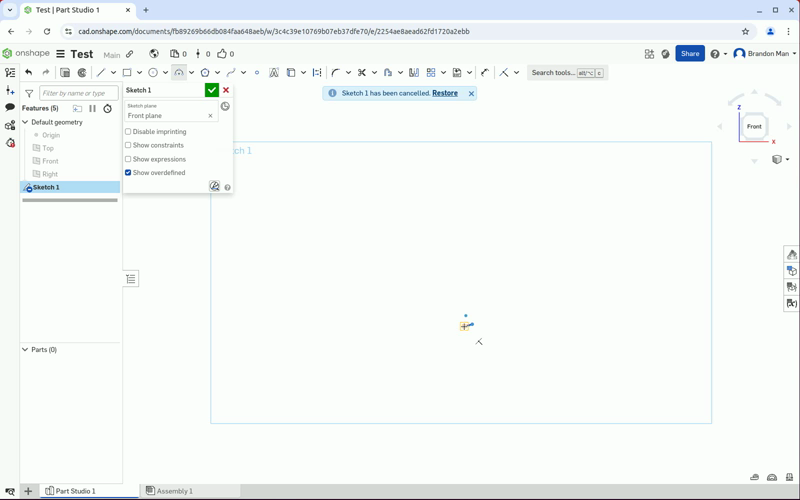
key_down(shift)
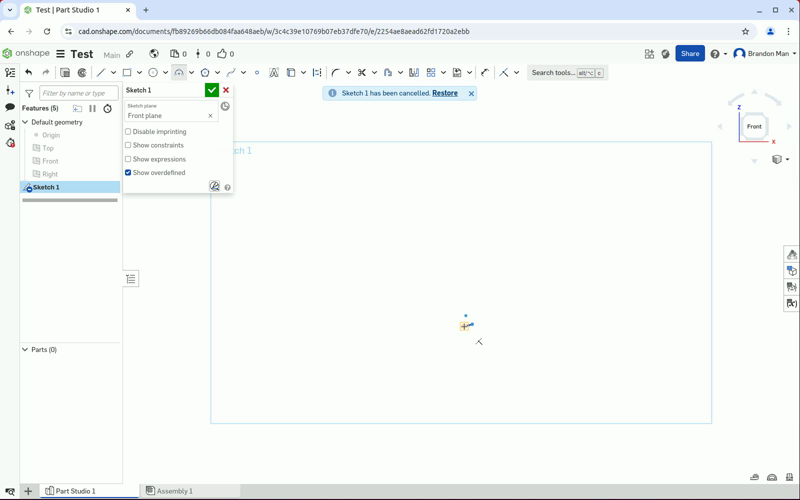
mouse_move(449, 240)
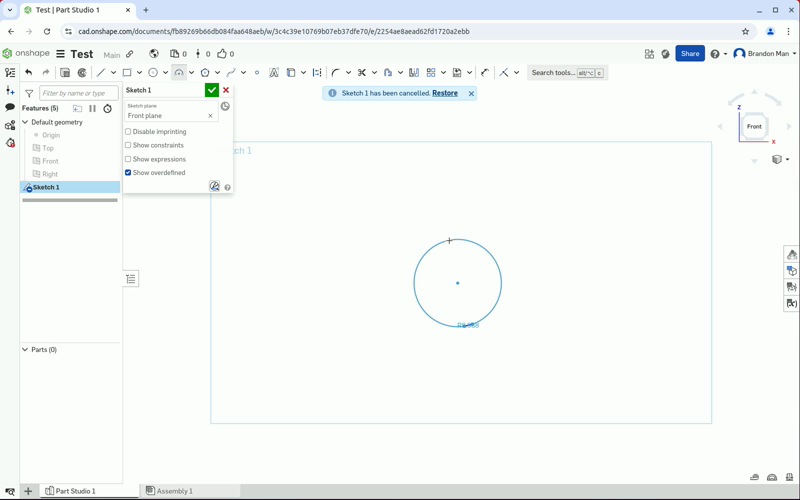
click(449, 240)
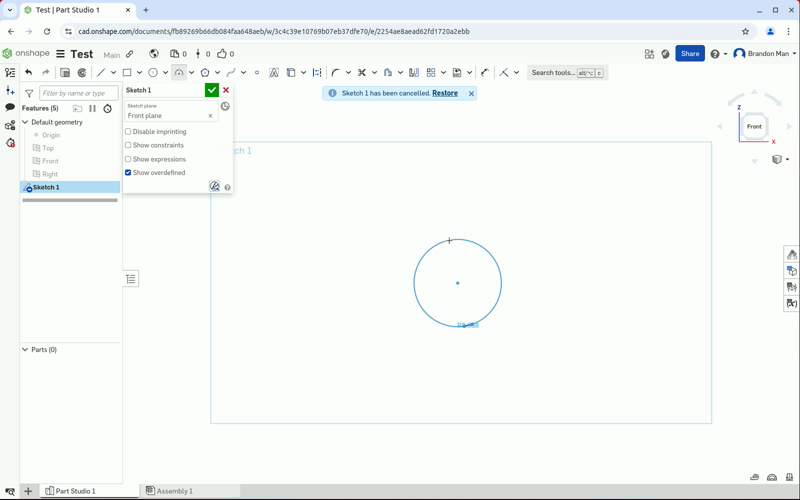
key_up(shift)
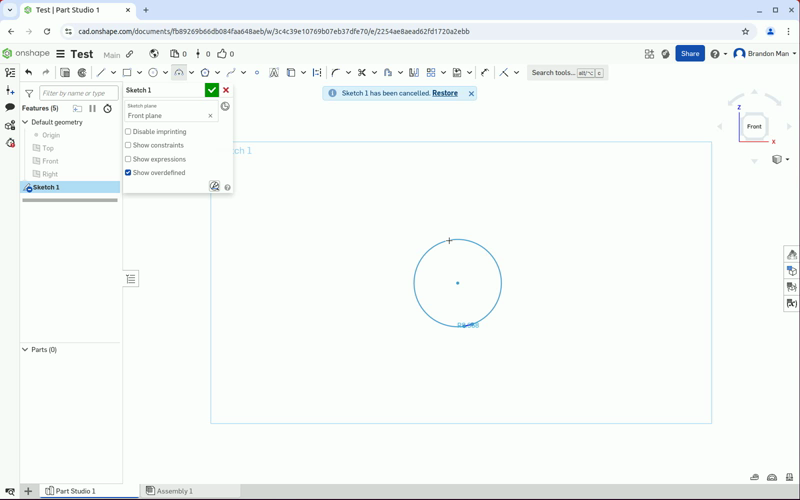
key(esc)
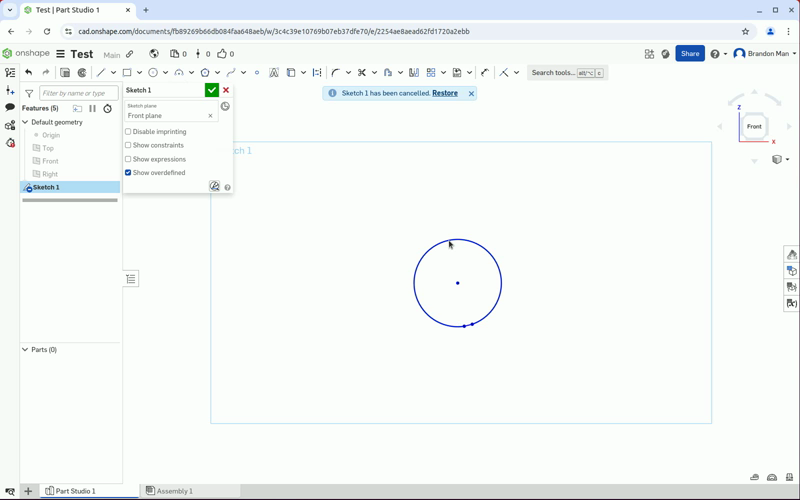
key(l)
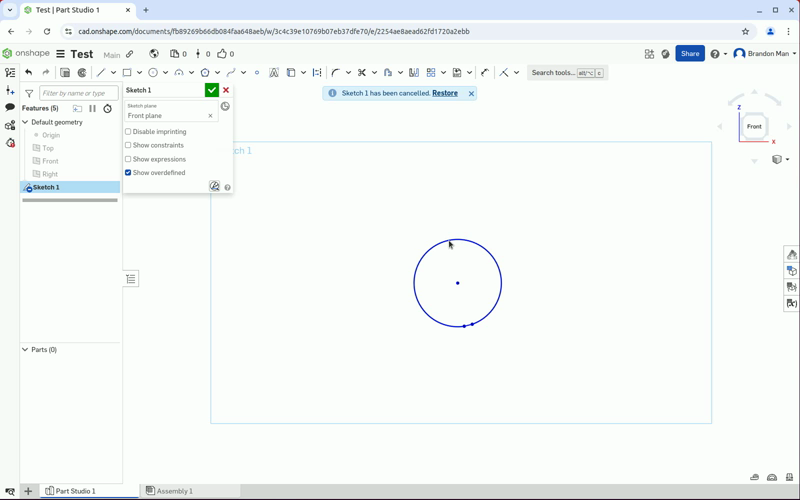
key_down(shift)
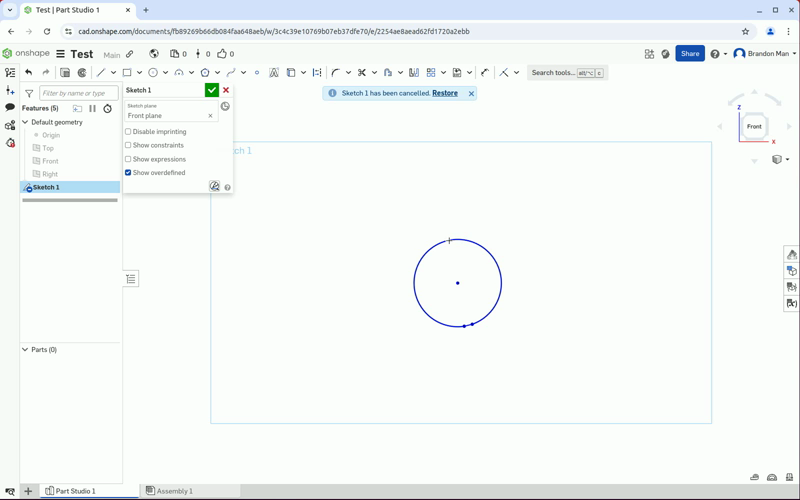
mouse_move(431, 289)
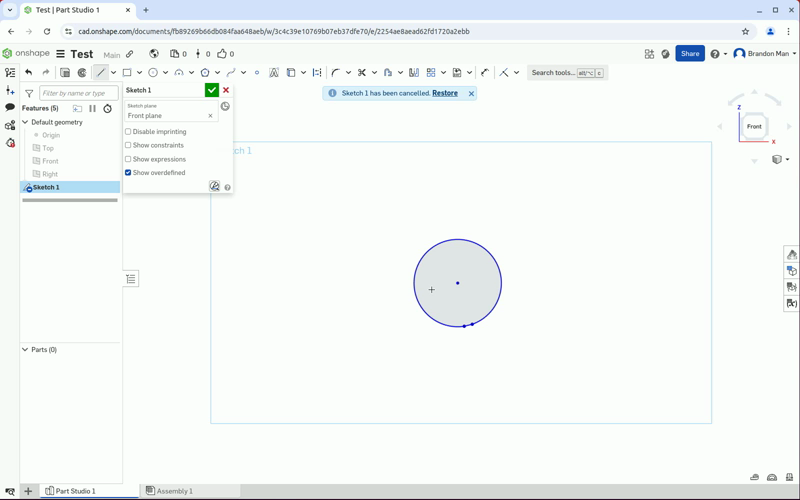
click(431, 289)
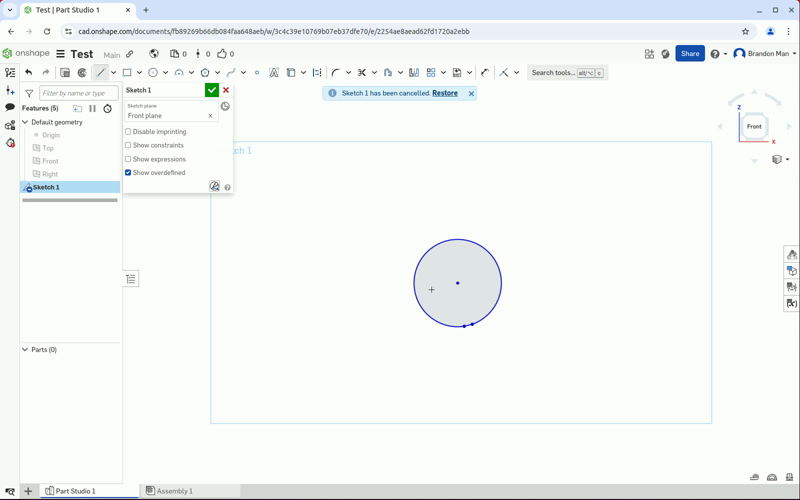
key_up(shift)
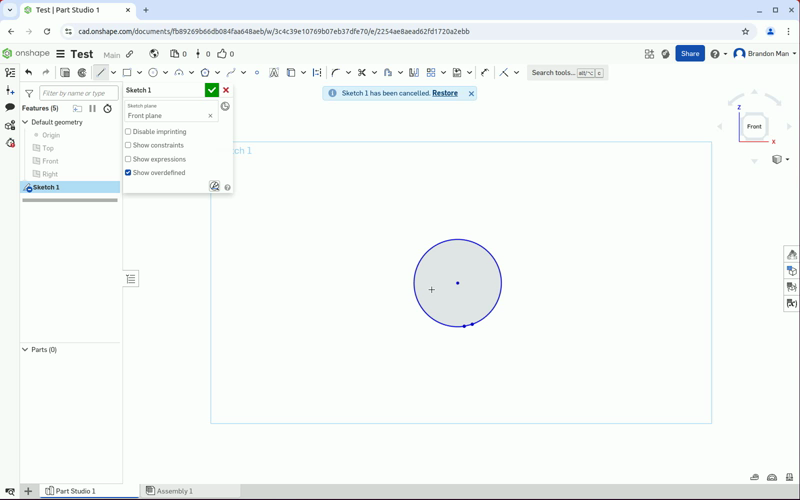
key_down(shift)
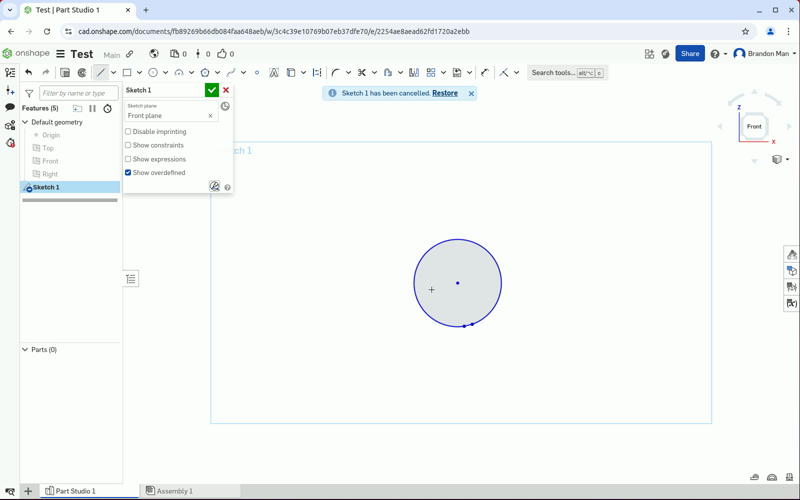
mouse_move(461, 289)
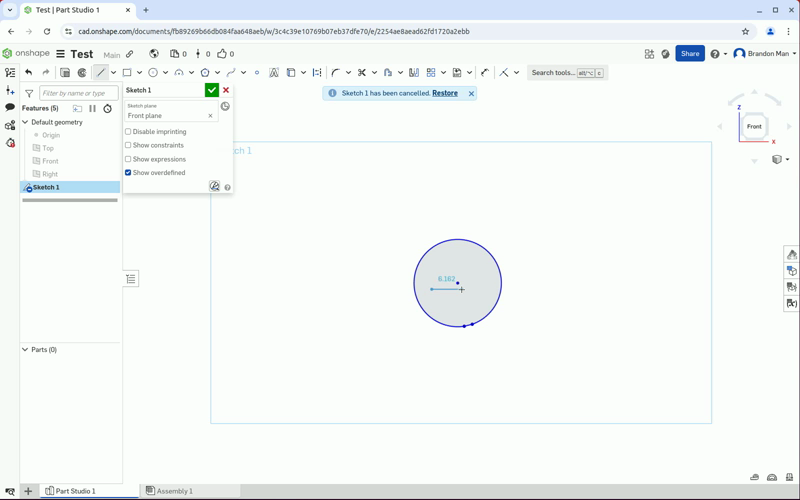
mouse_move(440, 289)
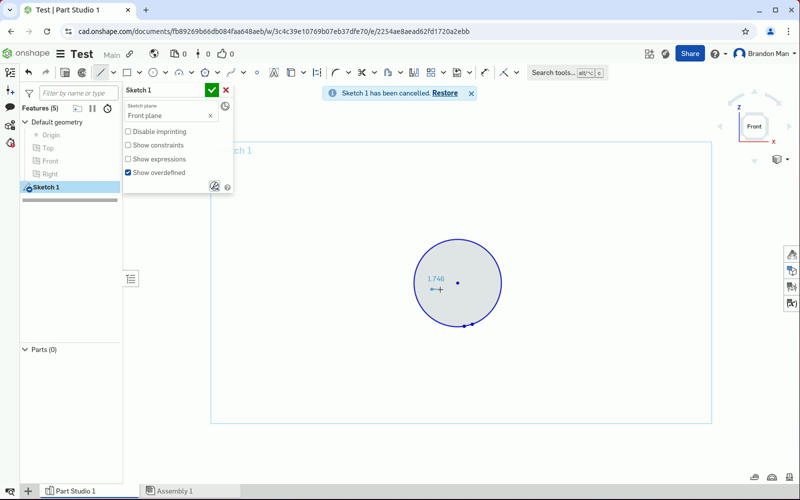
click(440, 289)
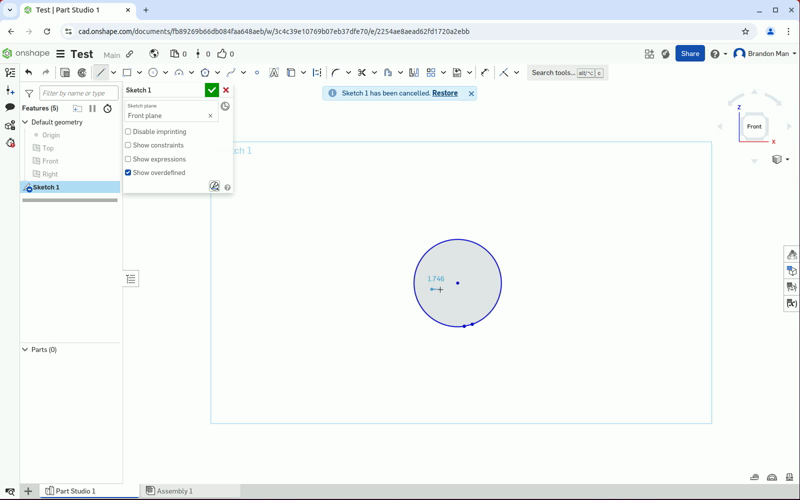
key_up(shift)
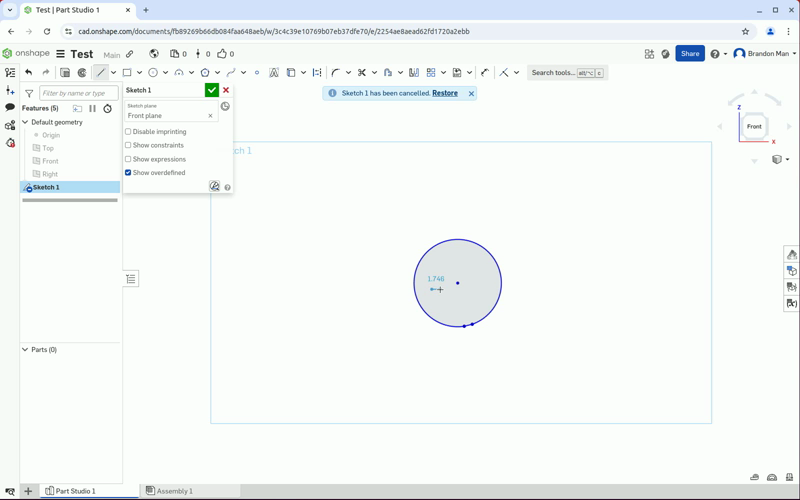
key(esc)
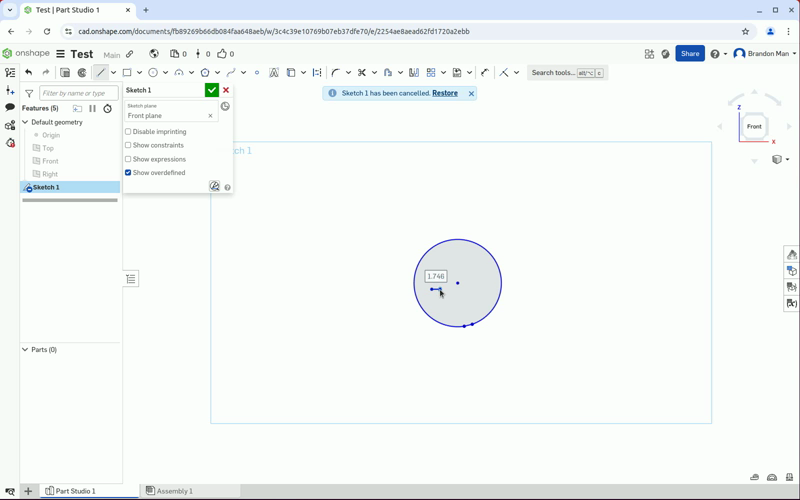
key(a)
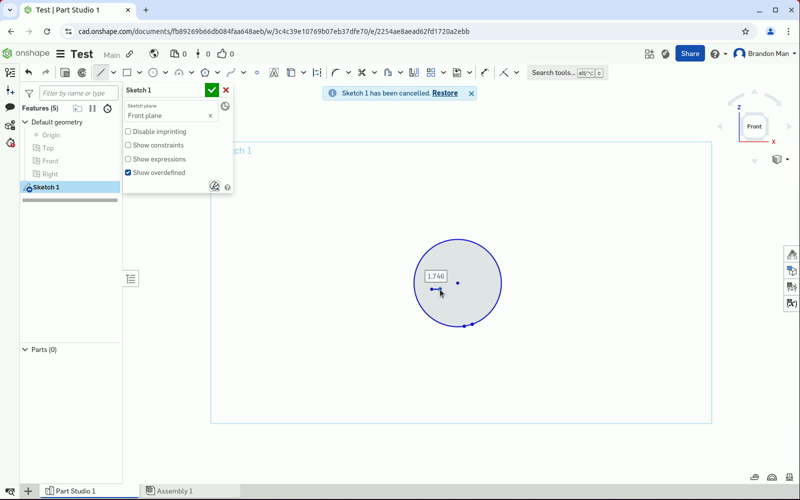
mouse_move(440, 289)
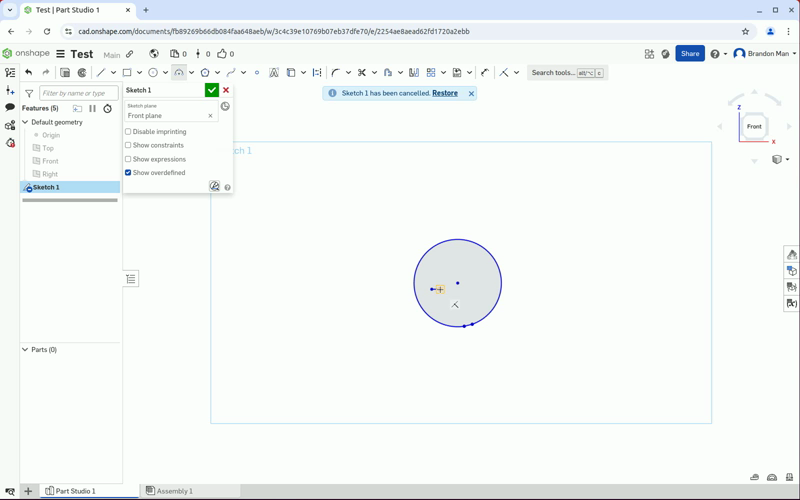
click(440, 289)
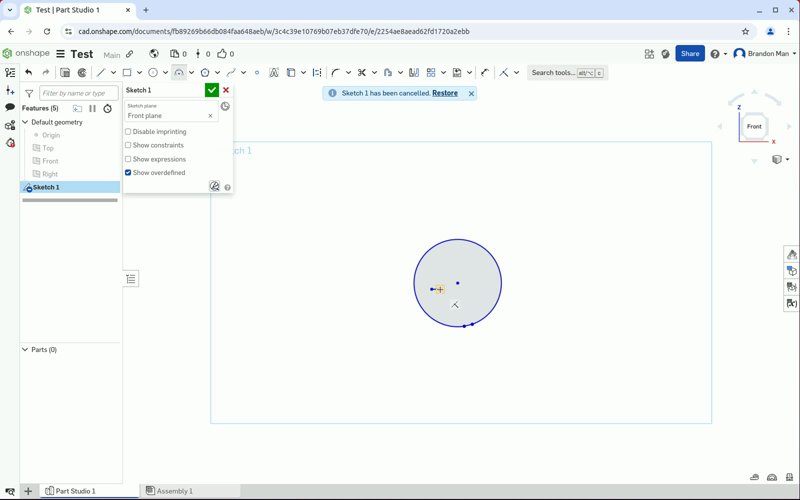
key_down(shift)
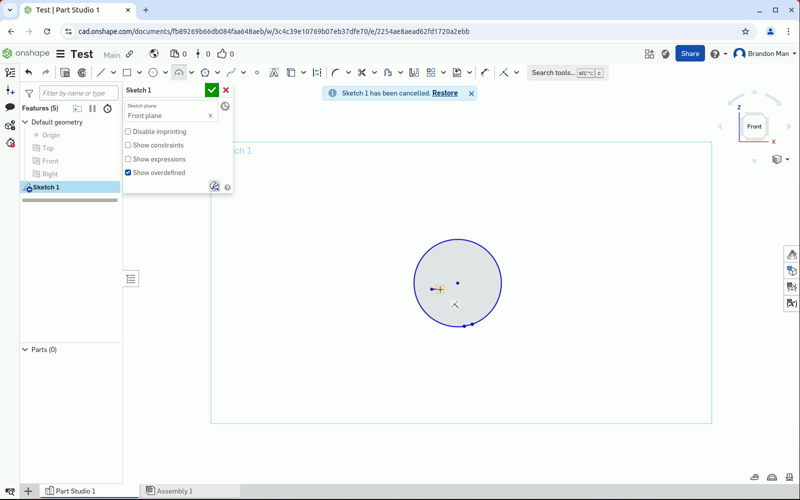
mouse_move(481, 289)
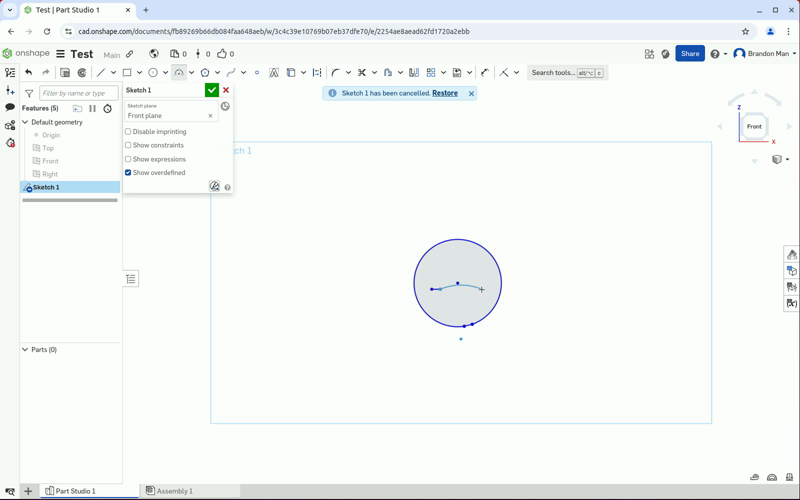
click(481, 289)
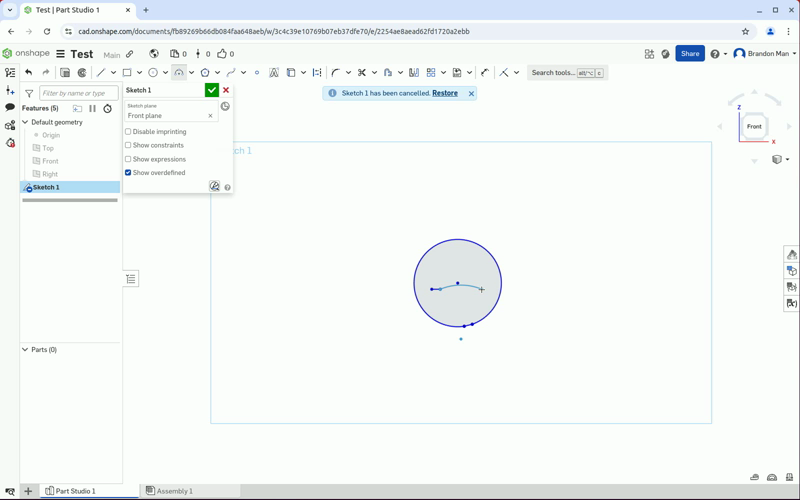
mouse_move(461, 303)
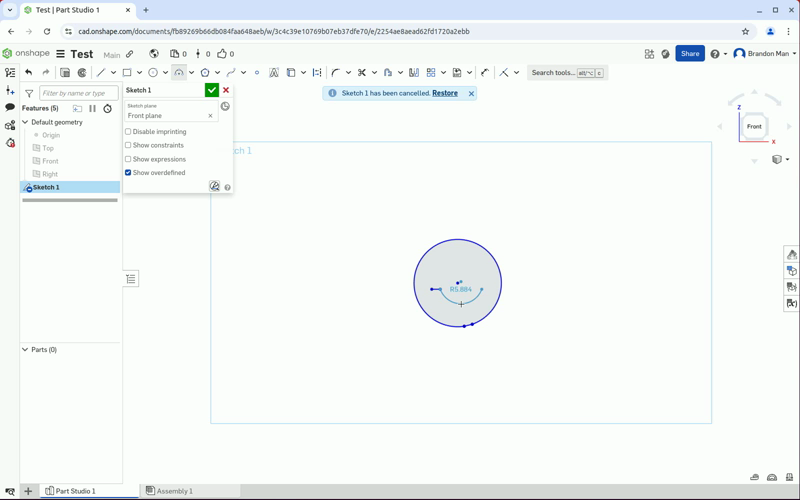
click(461, 303)
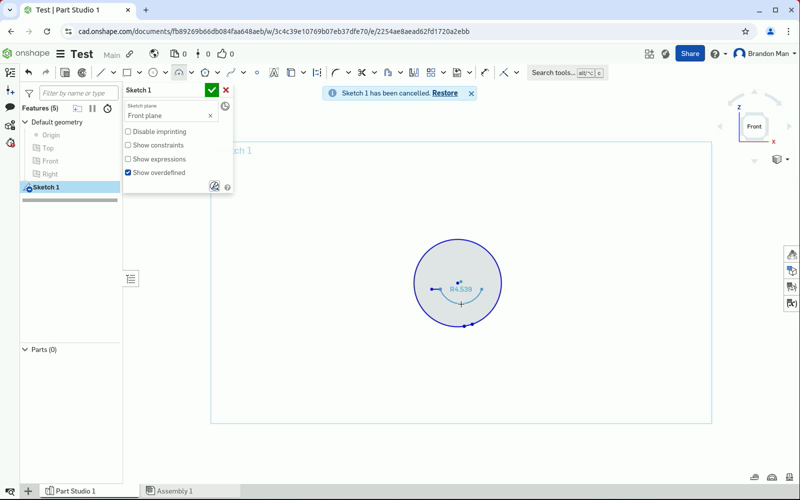
key_up(shift)
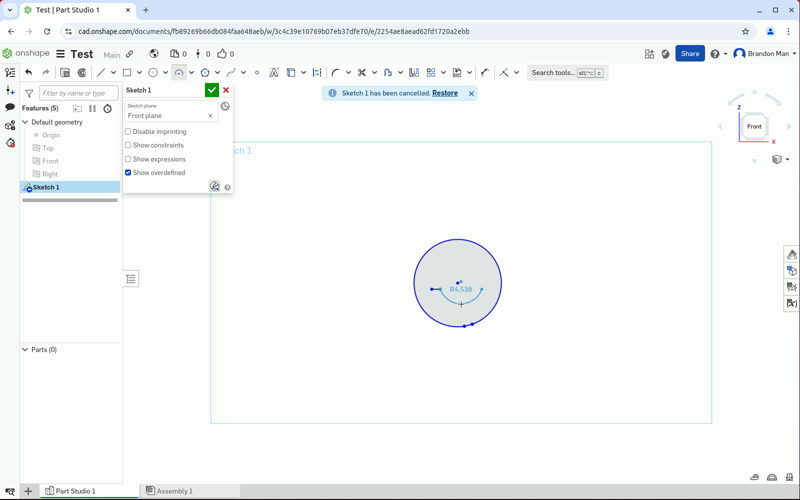
key(esc)
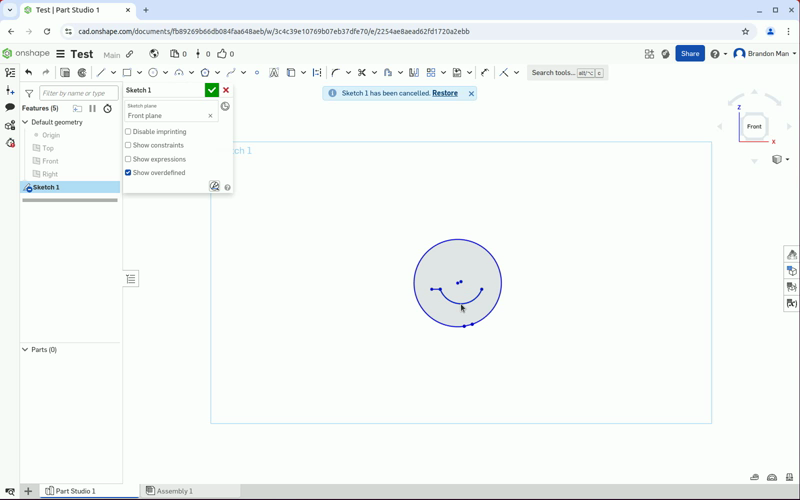
key(l)
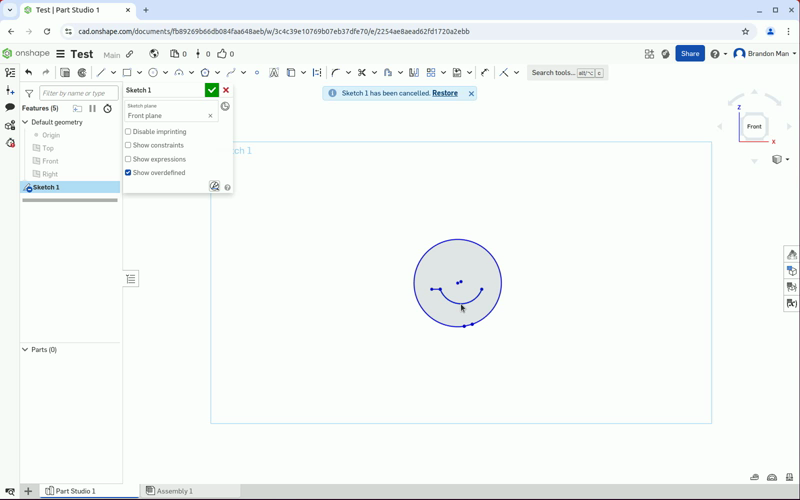
mouse_move(481, 289)
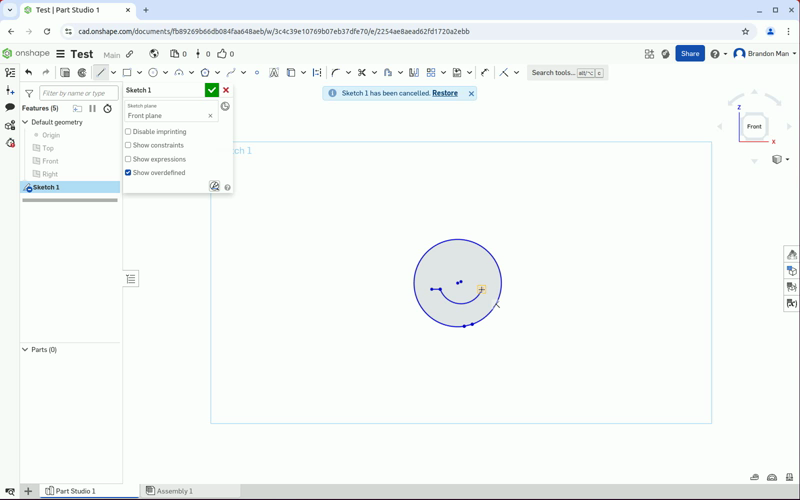
click(481, 289)
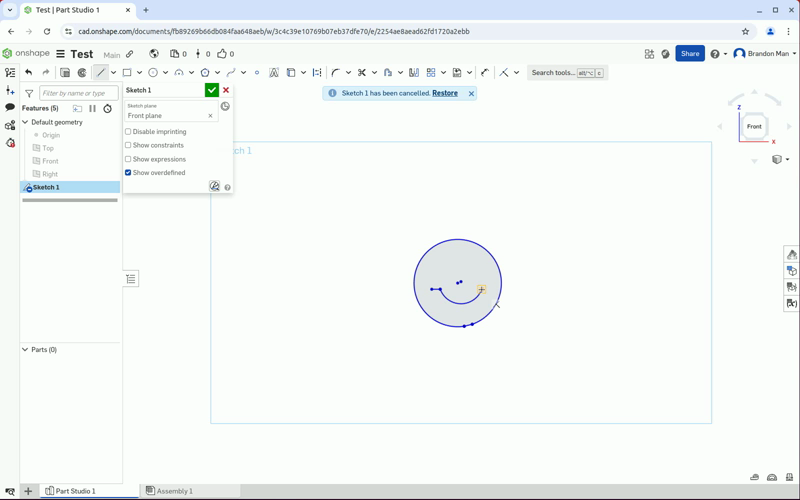
key_down(shift)
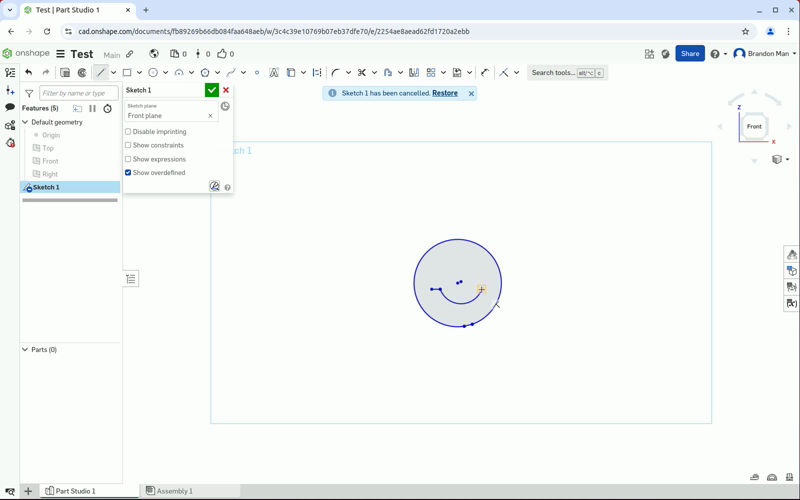
mouse_move(511, 289)
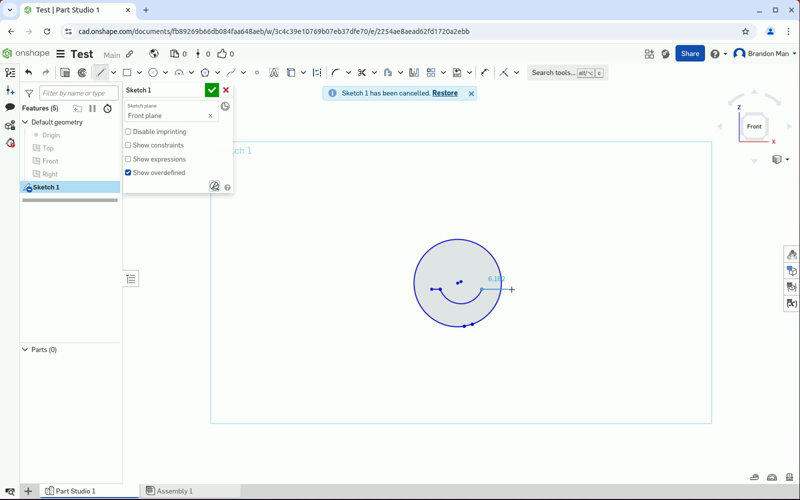
mouse_move(490, 289)
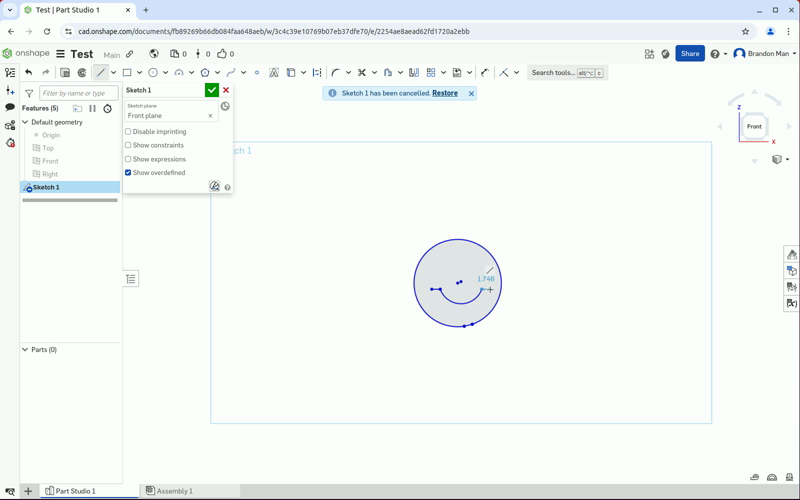
click(490, 289)
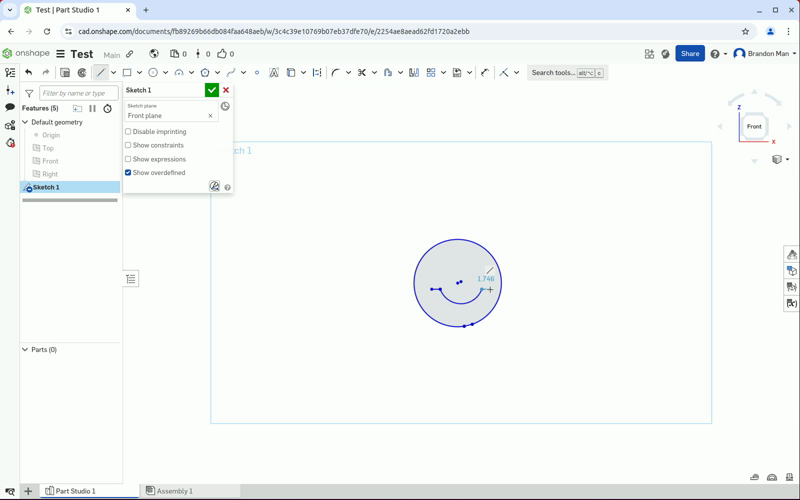
key_up(shift)
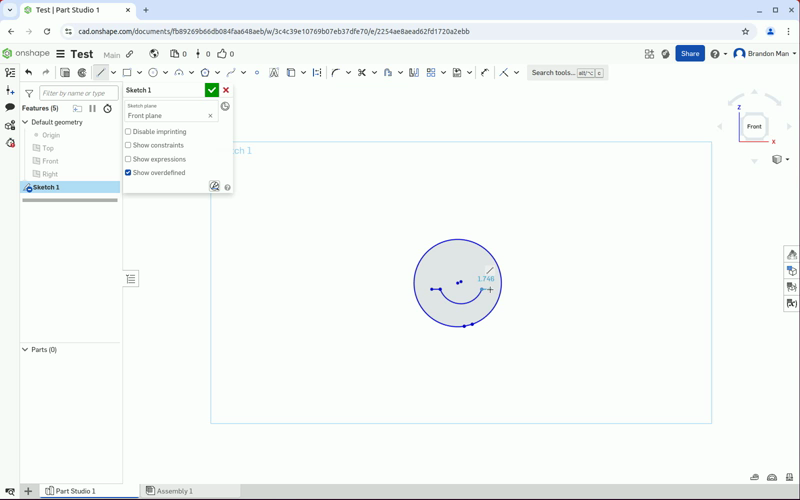
key_down(shift)
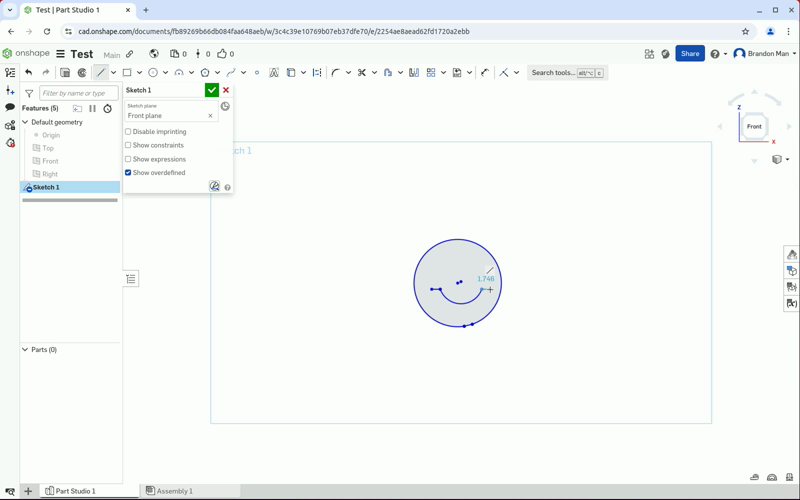
mouse_move(520, 289)
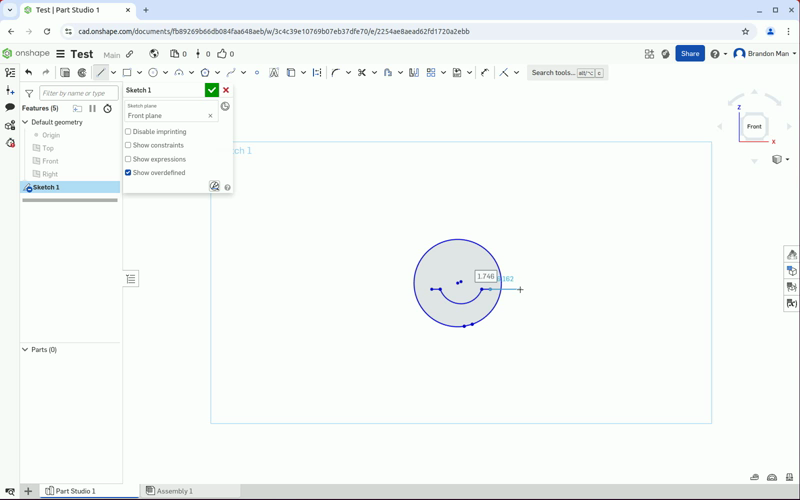
mouse_move(490, 275)
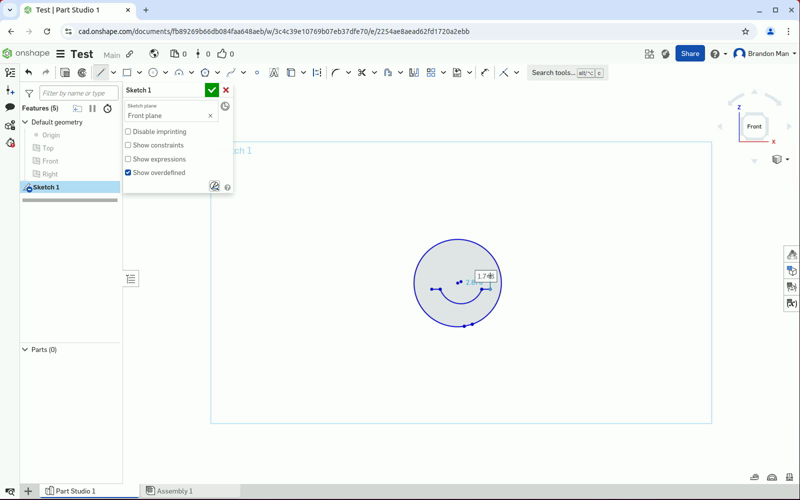
click(490, 275)
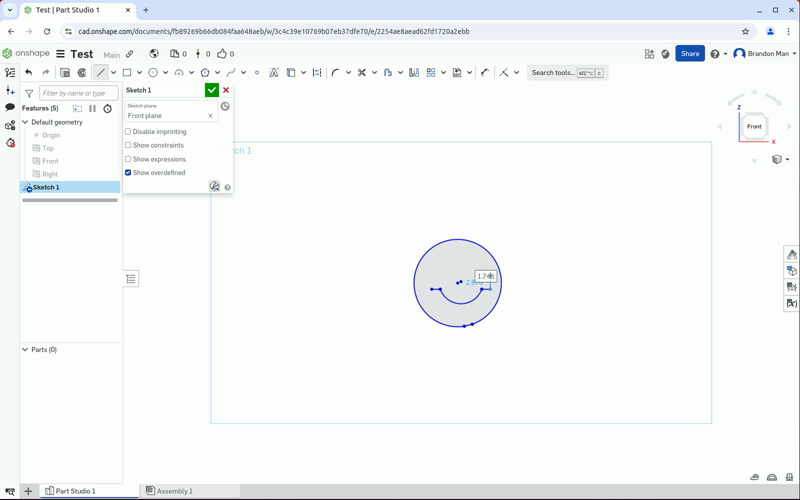
key_up(shift)
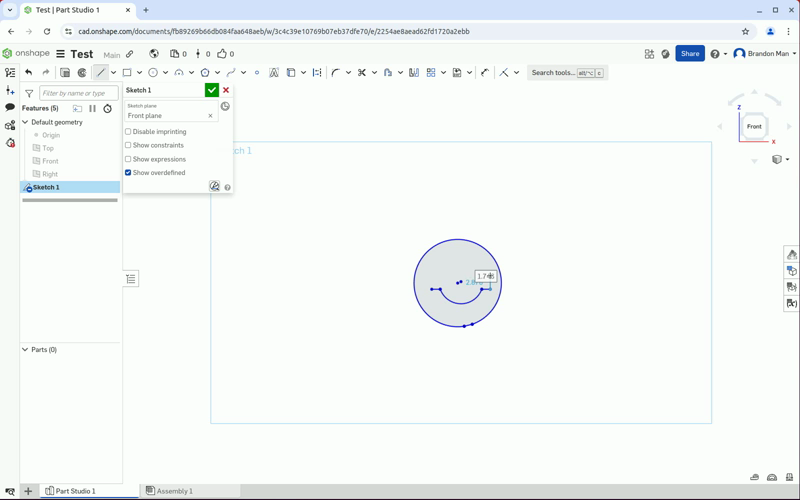
key_down(shift)
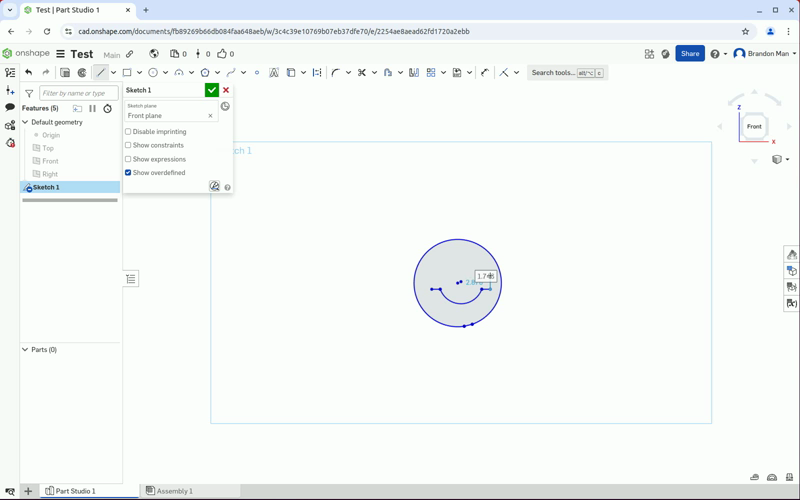
mouse_move(520, 275)
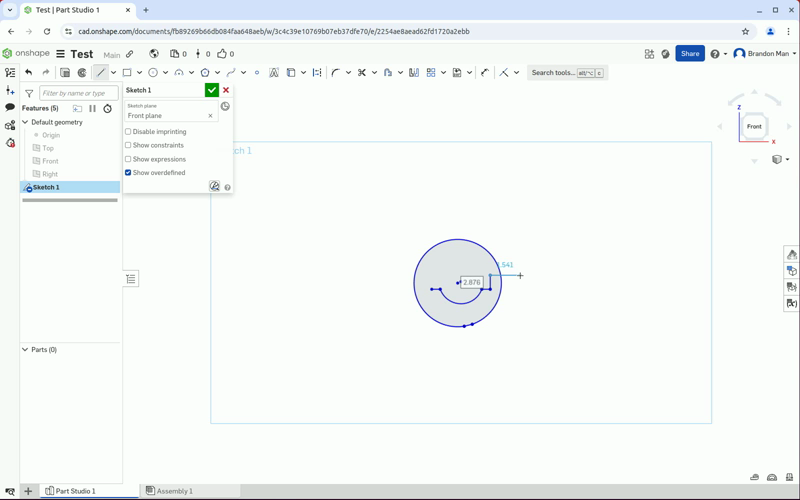
mouse_move(481, 275)
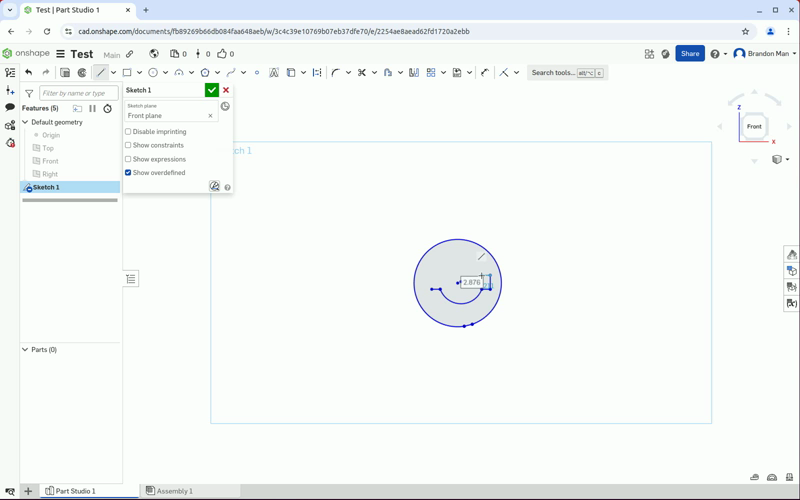
click(481, 275)
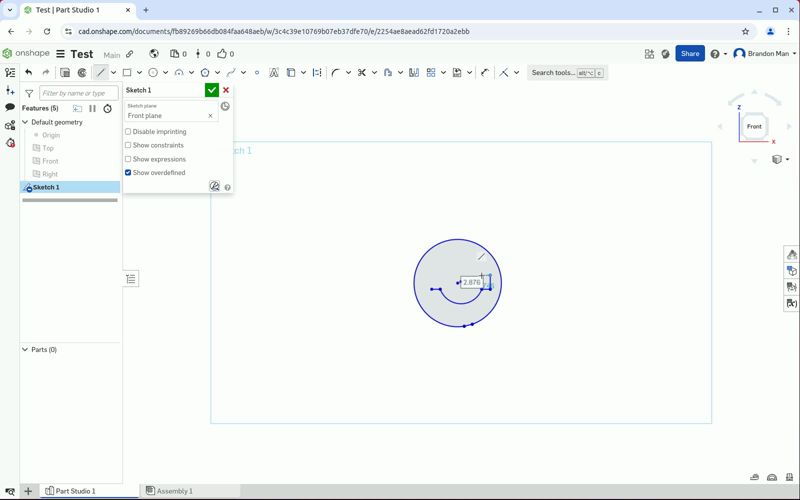
key_up(shift)
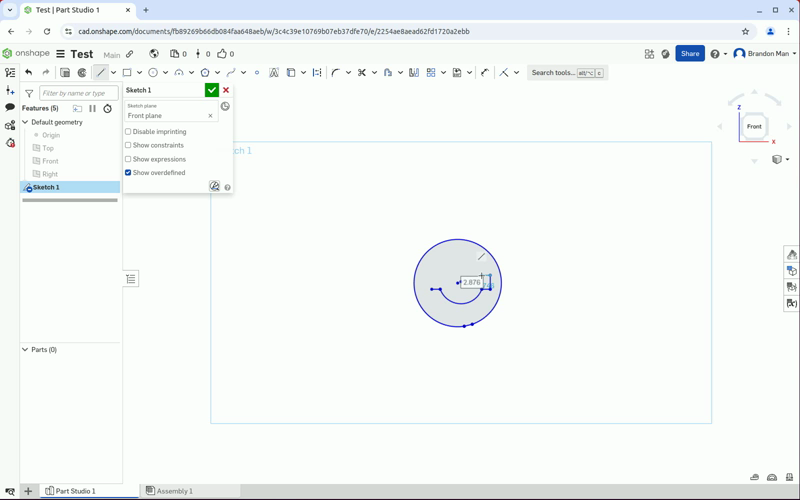
key(esc)
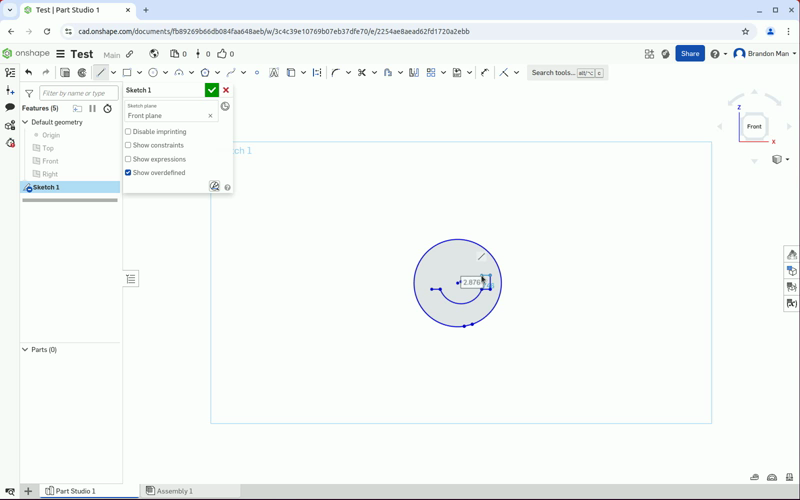
key(a)
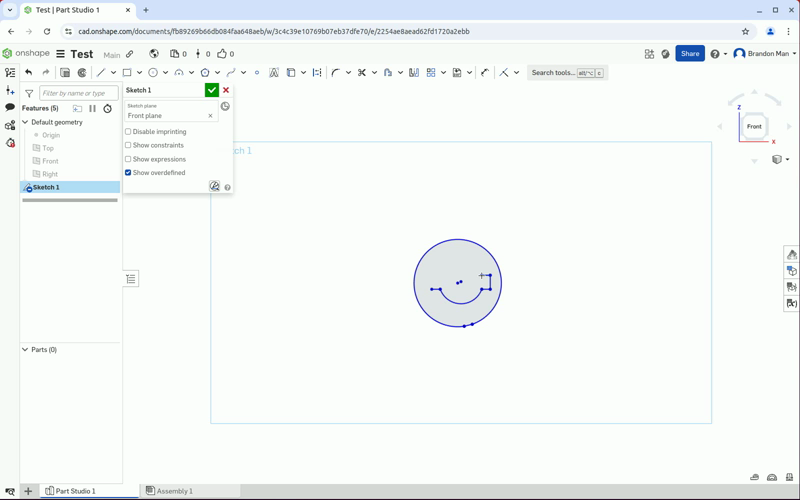
mouse_move(481, 275)
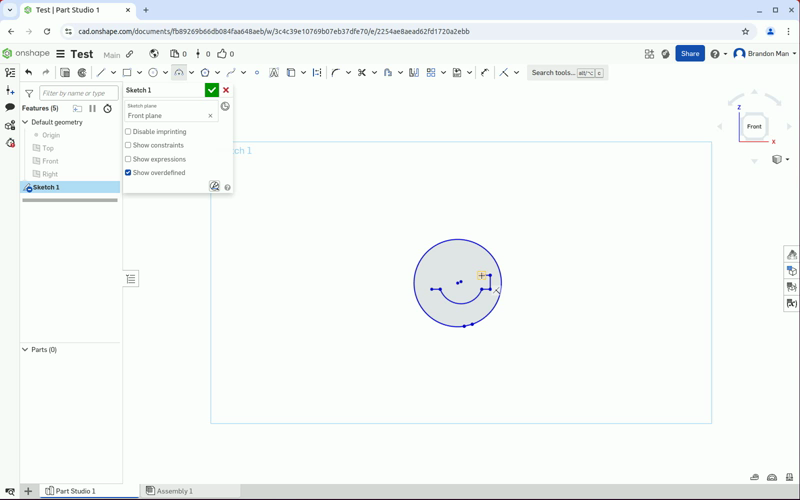
click(481, 275)
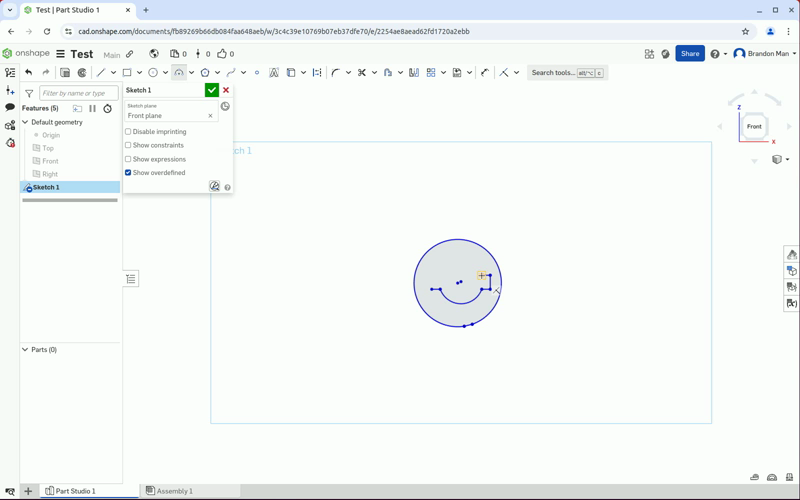
key_down(shift)
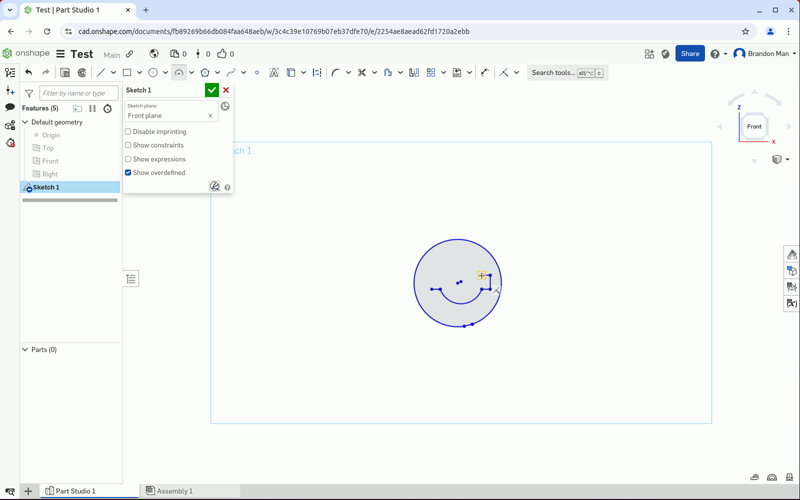
mouse_move(440, 275)
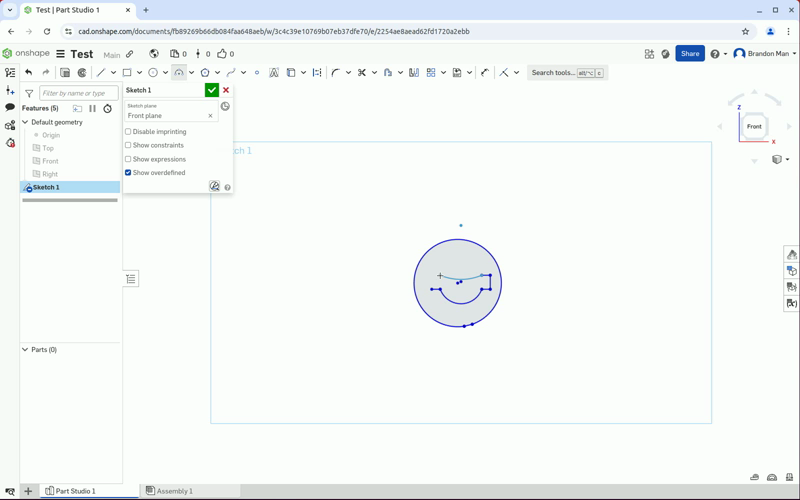
click(440, 275)
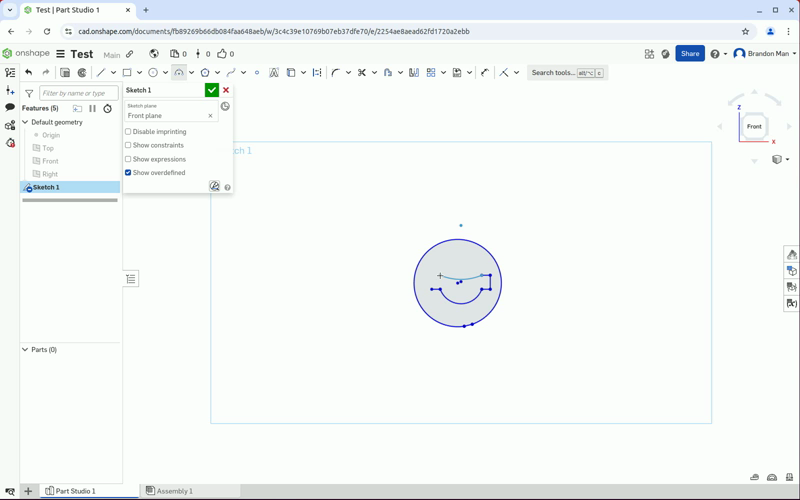
mouse_move(461, 260)
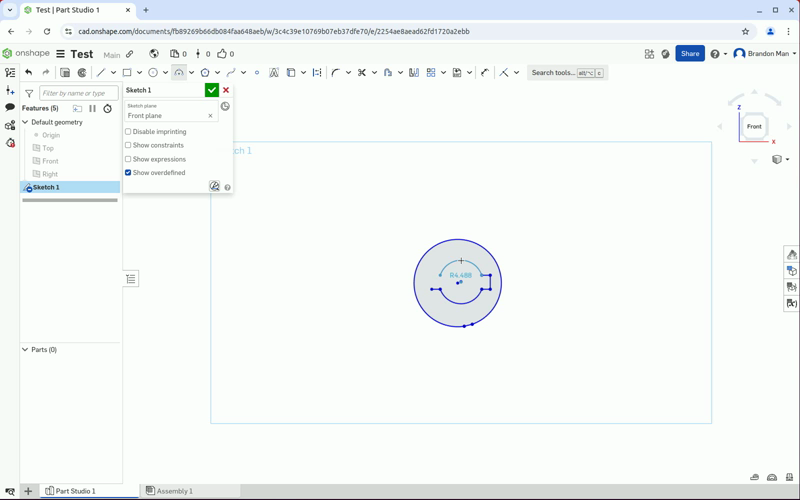
click(461, 260)
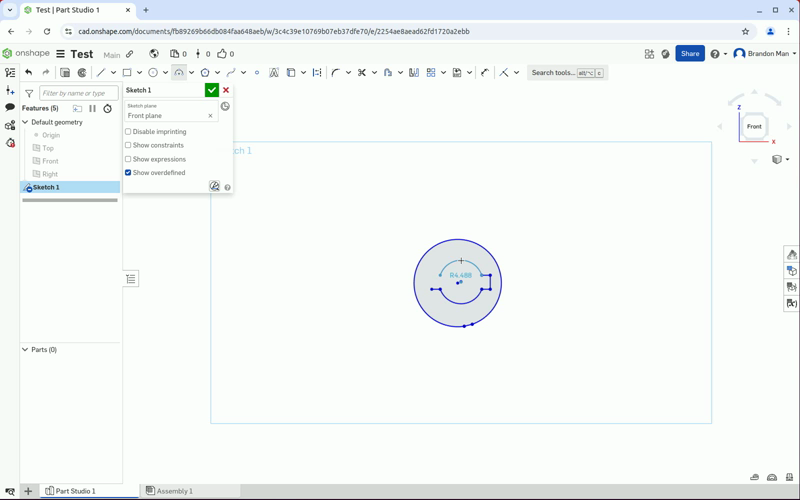
key_up(shift)
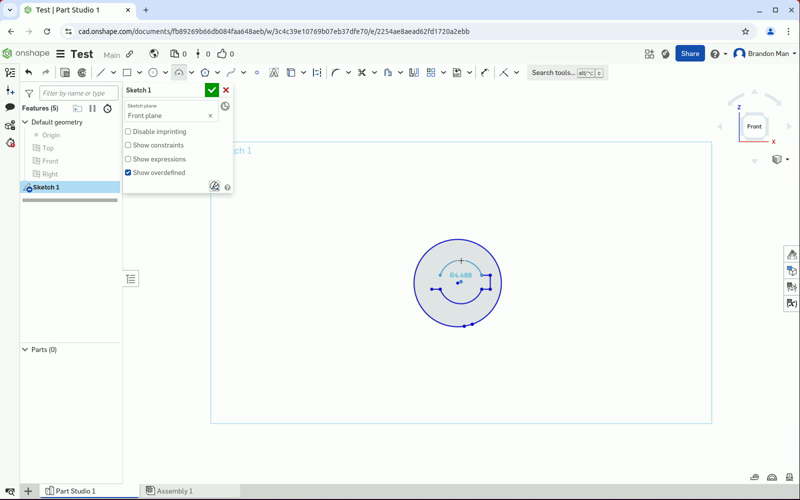
key(esc)
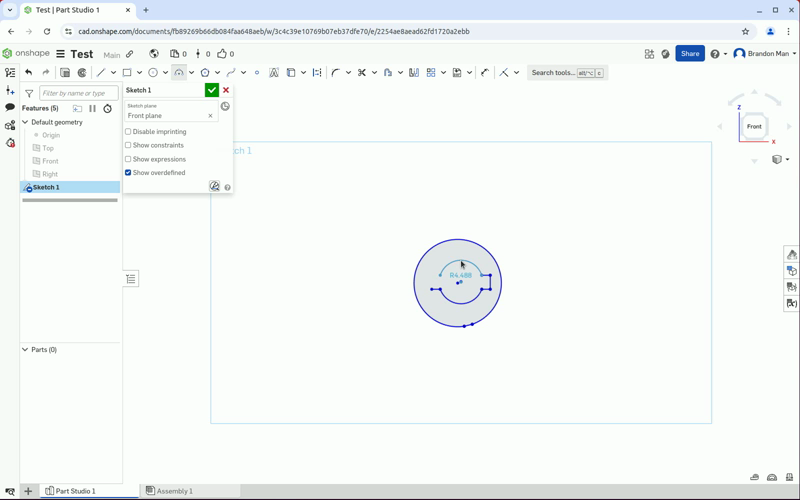
key(l)
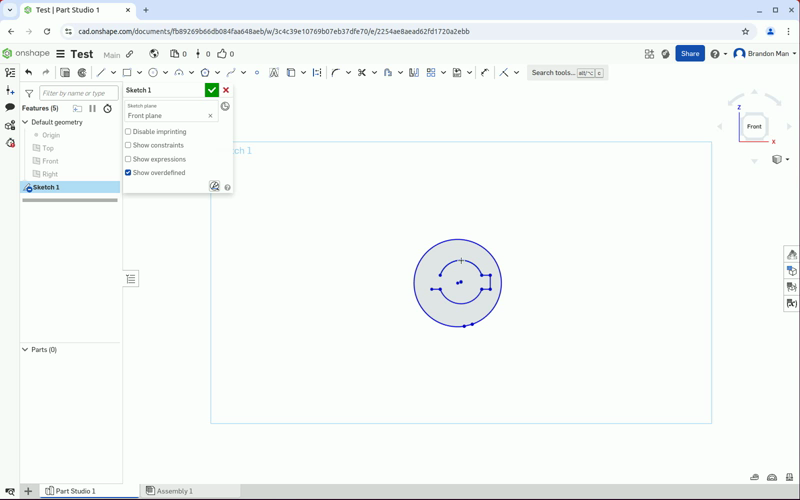
mouse_move(440, 275)
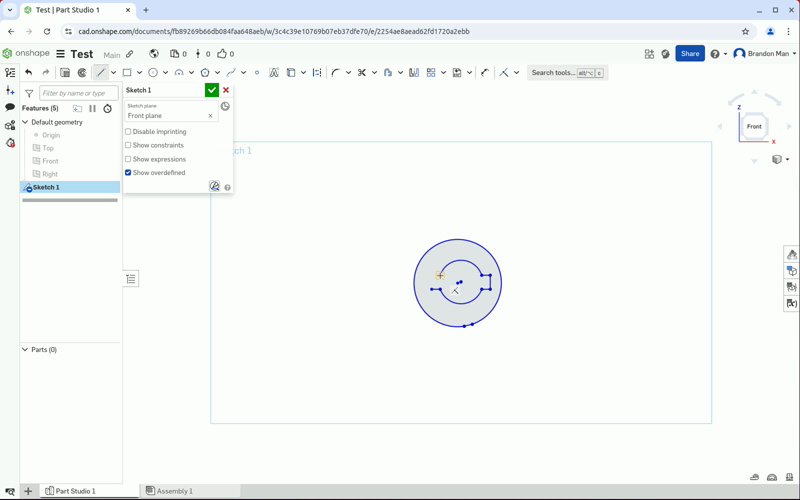
click(440, 275)
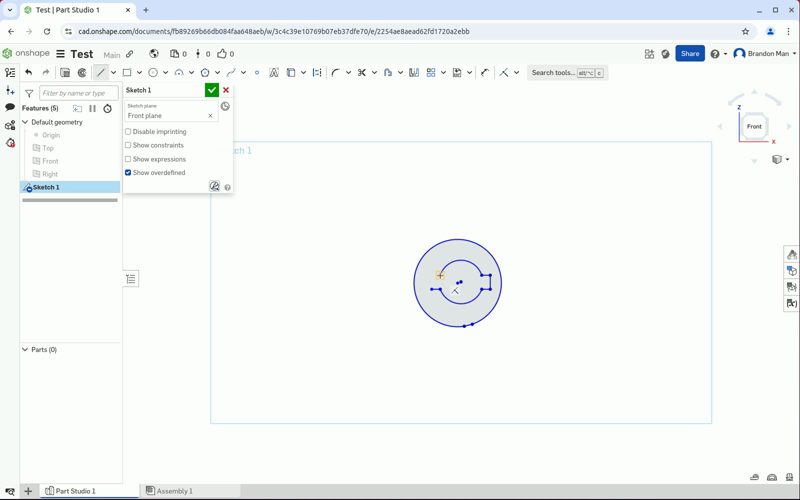
key_down(shift)
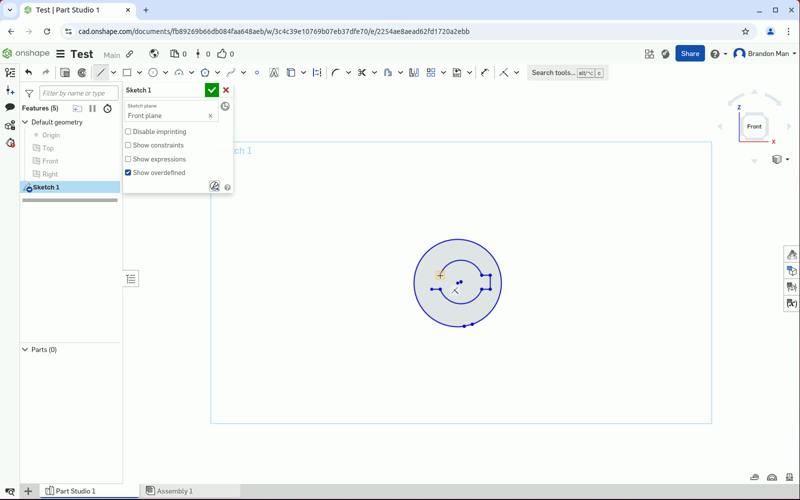
mouse_move(470, 275)
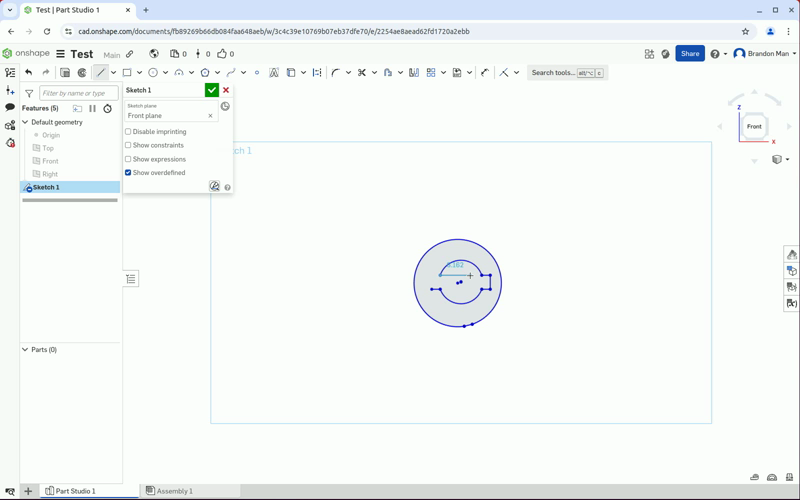
mouse_move(431, 275)
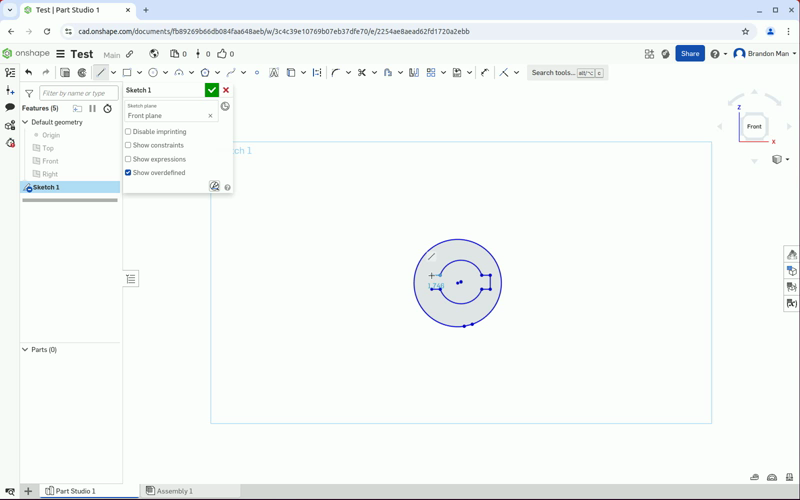
click(431, 275)
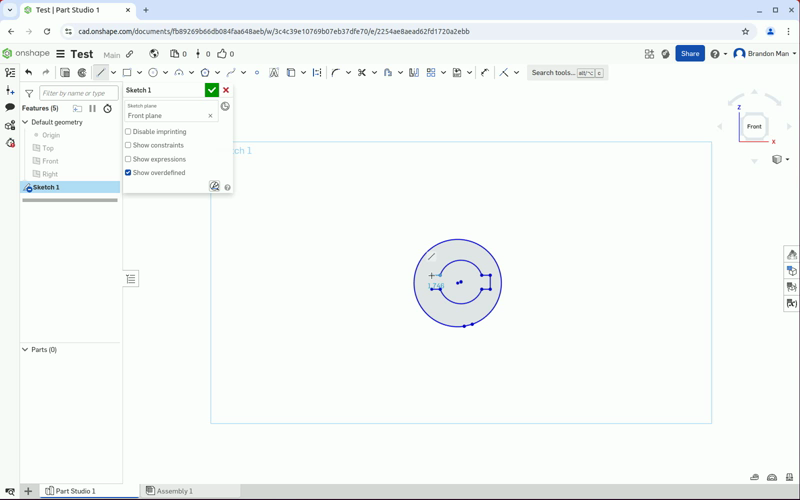
key_up(shift)
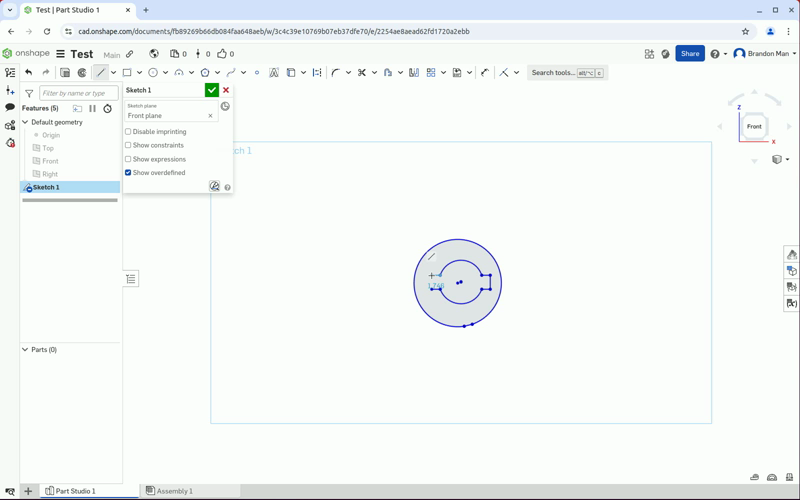
mouse_move(461, 275)
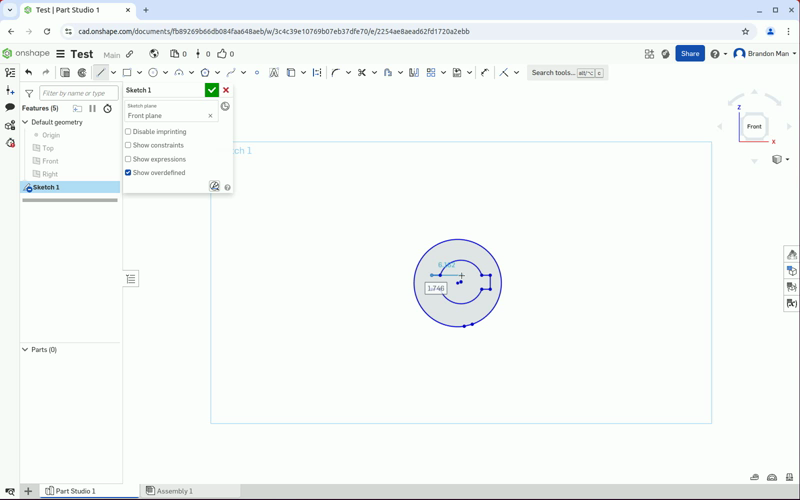
key_down(shift)
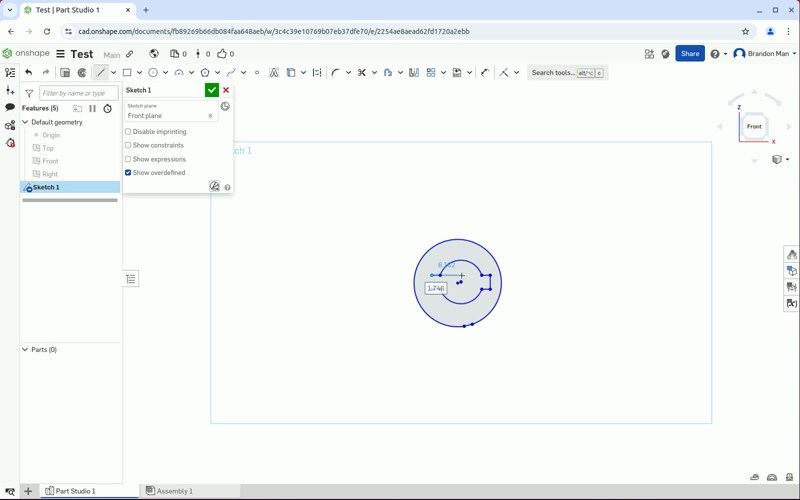
mouse_move(431, 289)
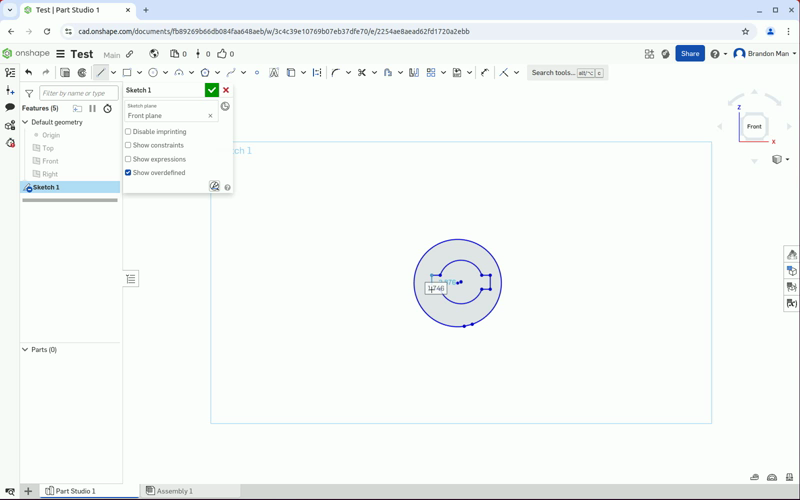
key_up(shift)
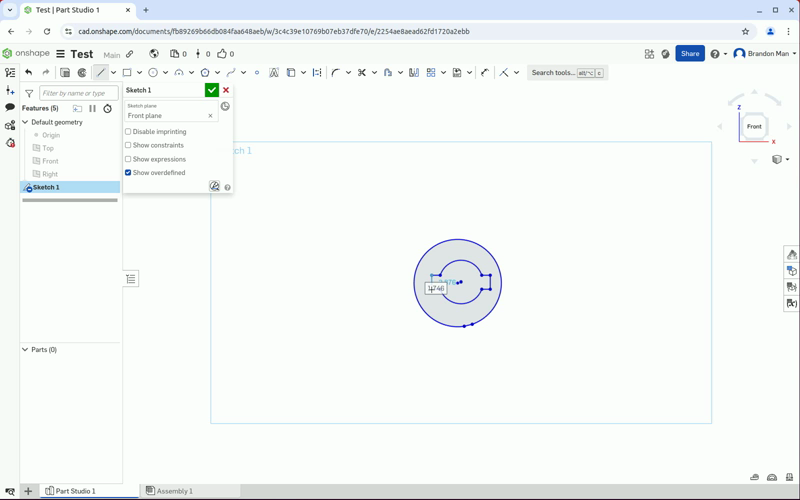
click(431, 289)
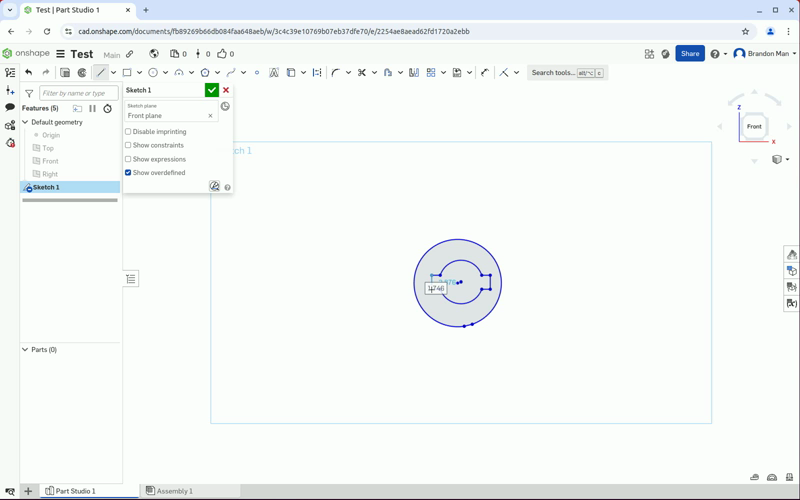
key(esc)
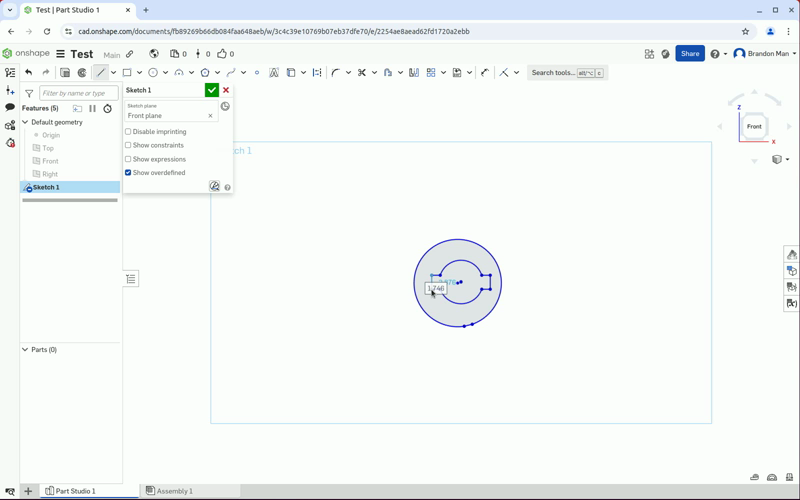
mouse_move(450, 311)
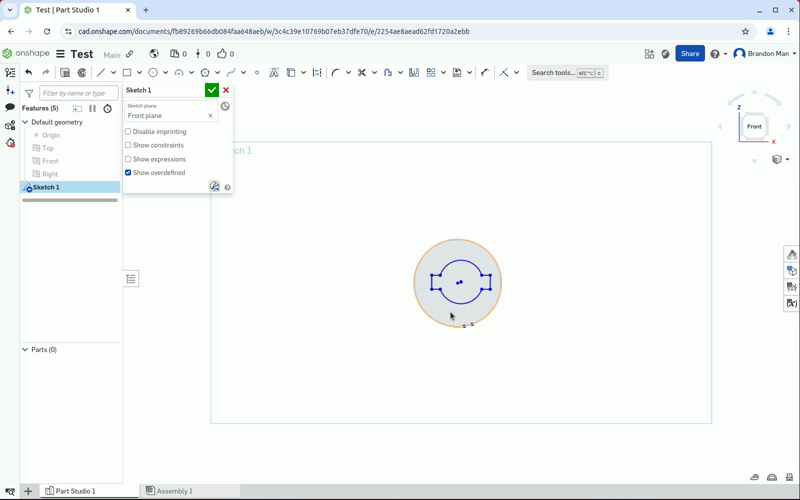
click(450, 311)
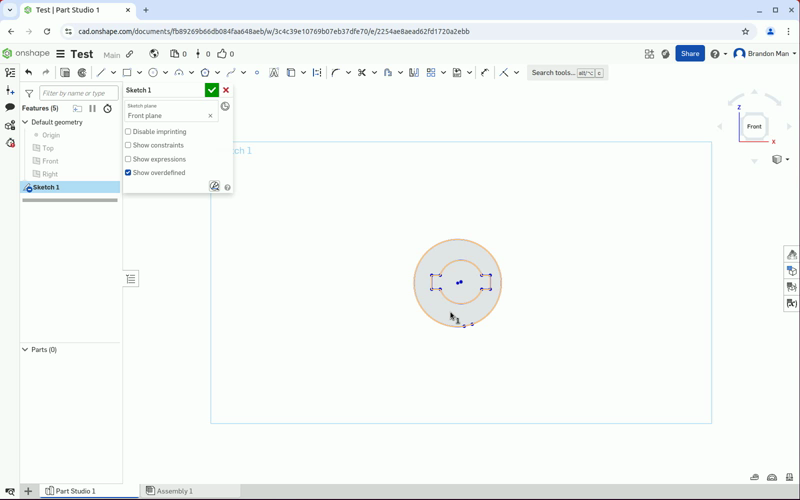
mouse_move(73, 352)
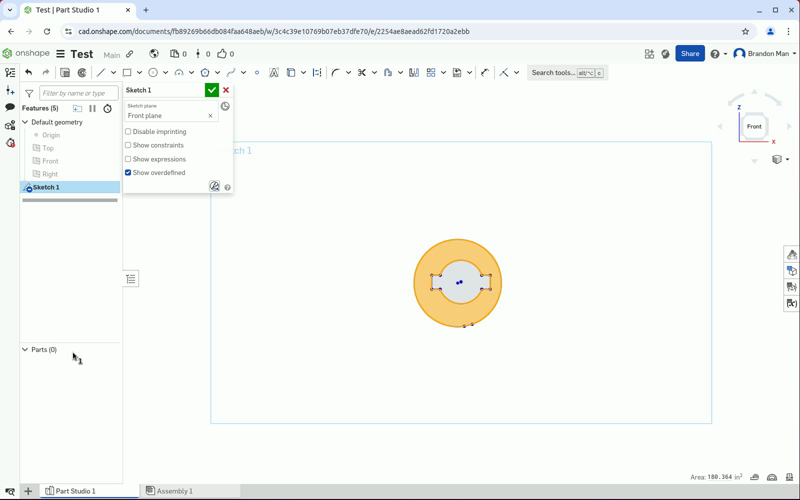
key(shift+y)
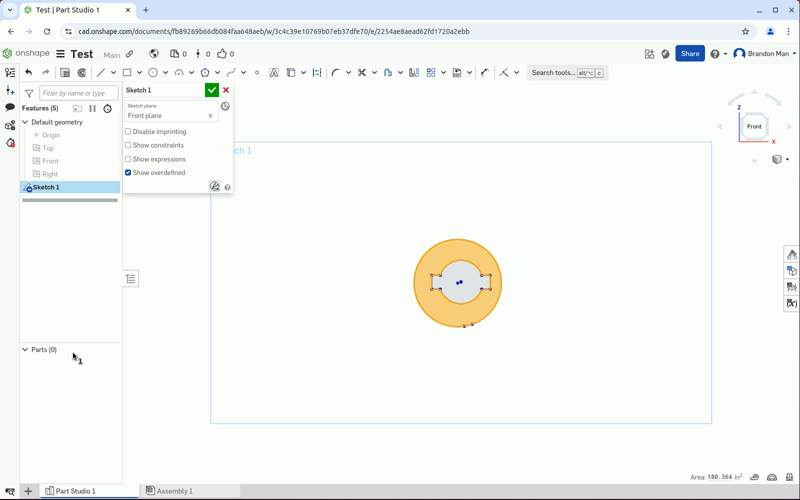
key(shift+e)
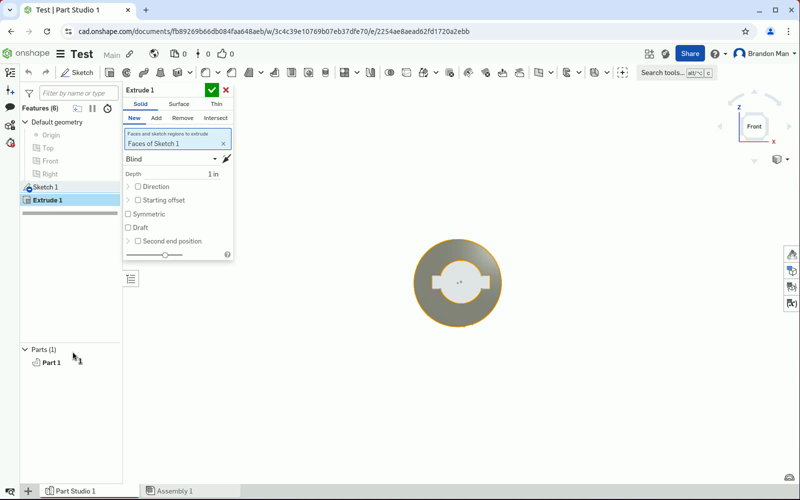
mouse_move(143, 106)
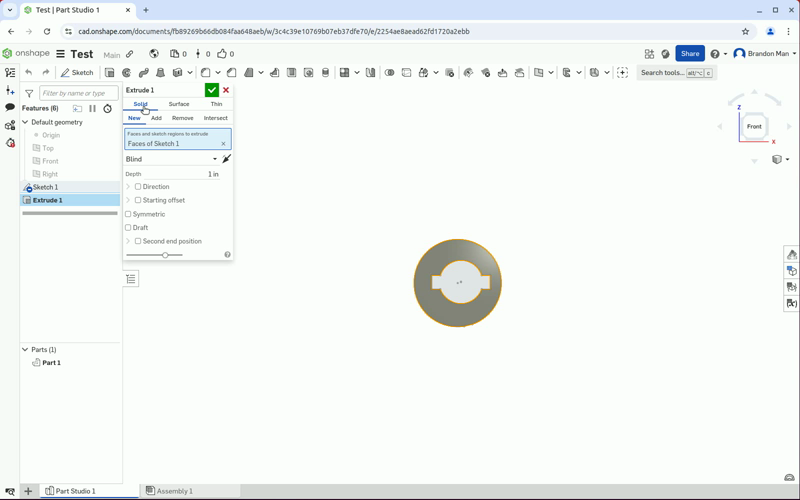
click(143, 106)
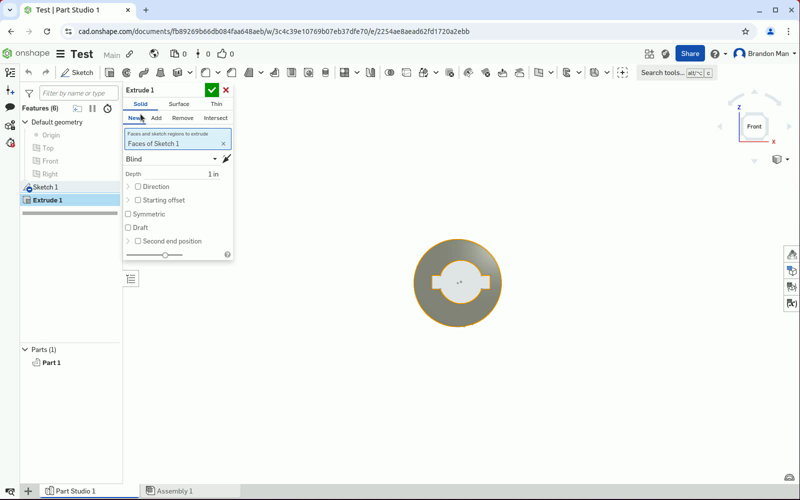
mouse_move(137, 120)
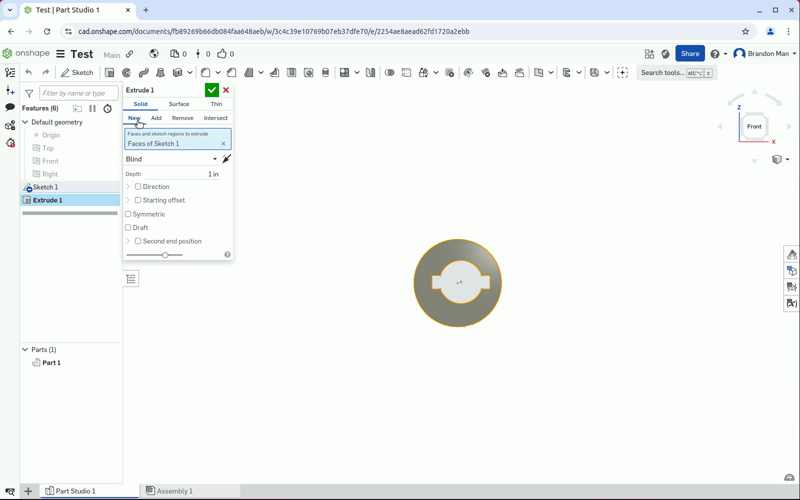
click(137, 120)
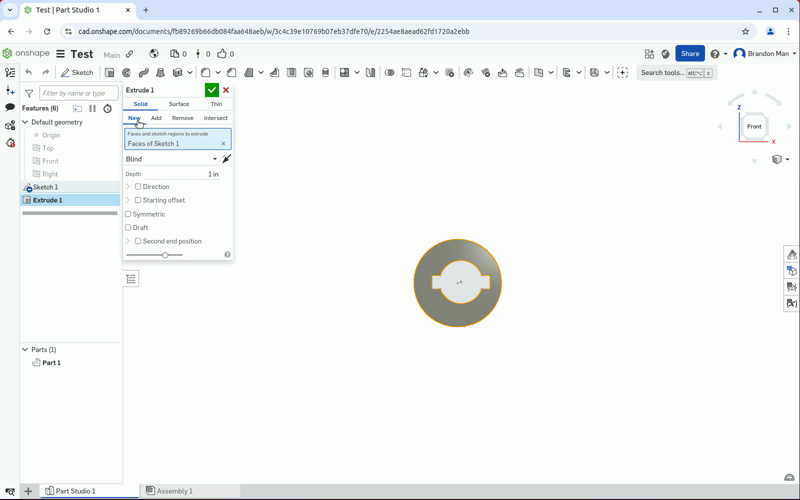
key(tab, 4)
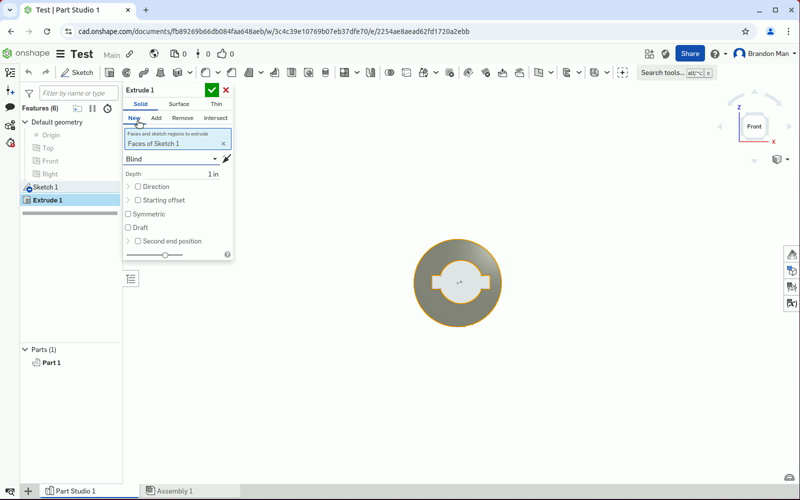
text(7.943)
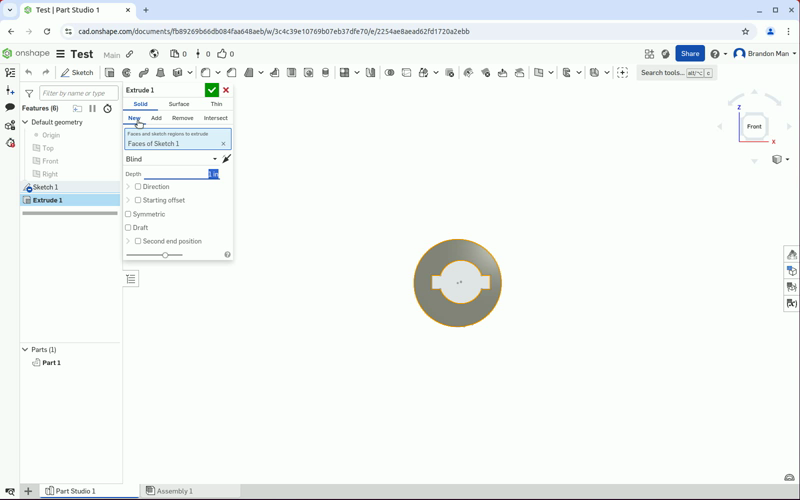
key(enter)
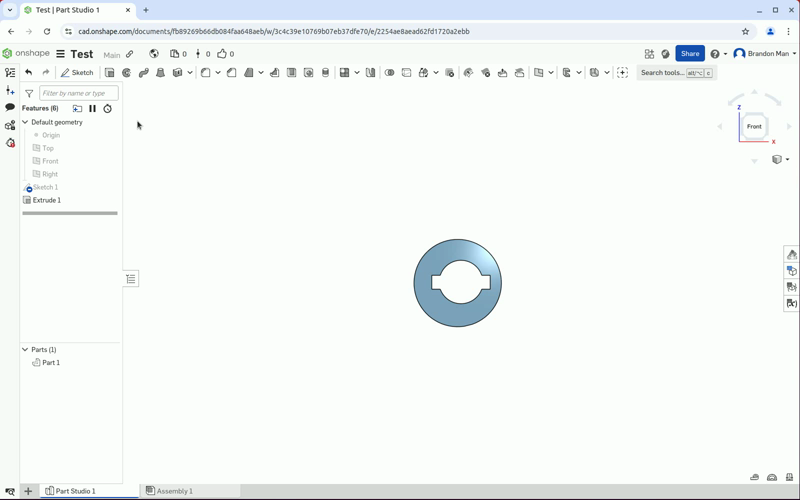
key(shift+h)
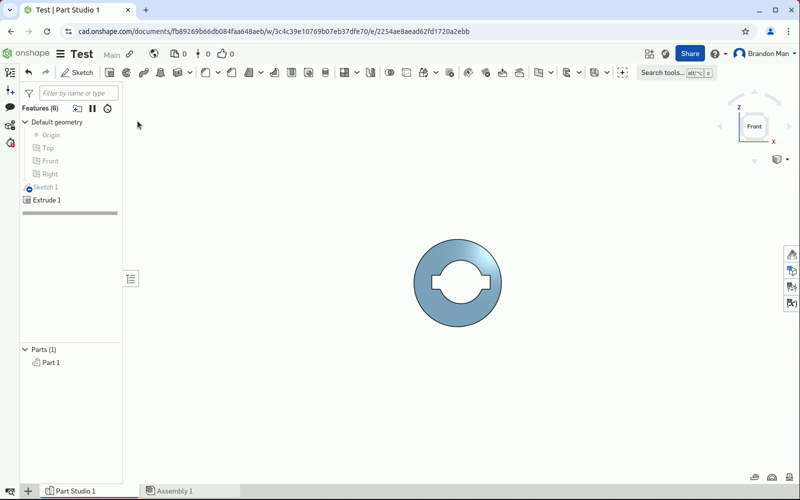
key(shift+h)
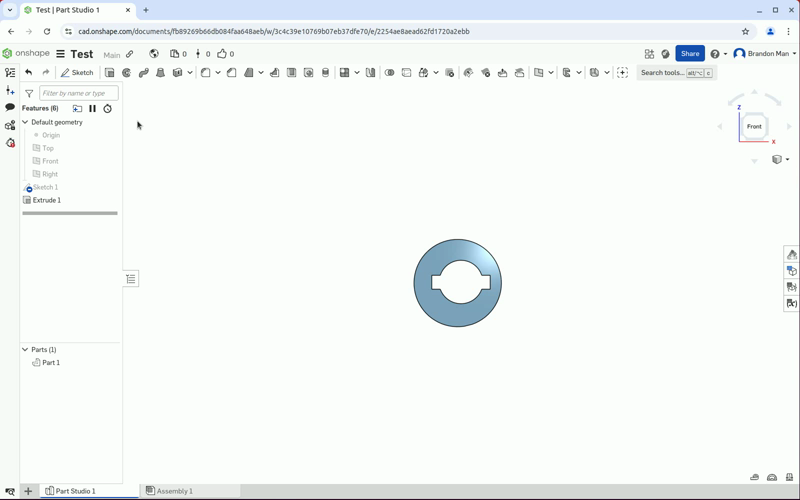
mouse_move(73, 189)
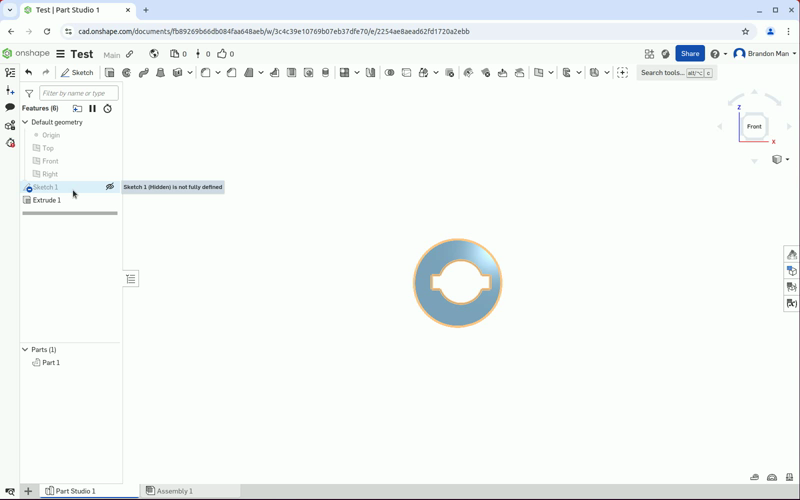
click(73, 189)
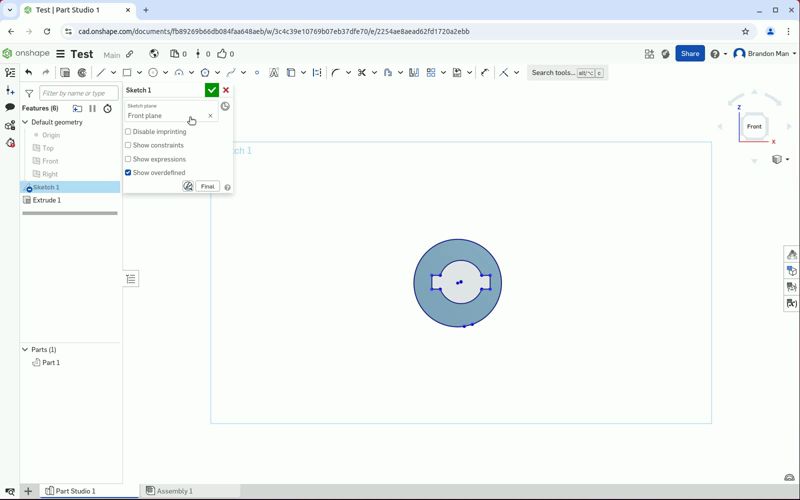
mouse_move(229, 92)
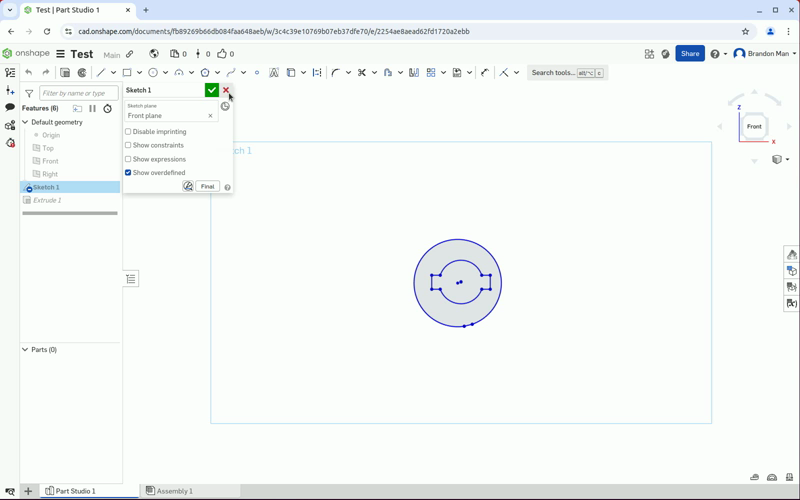
click(229, 92)
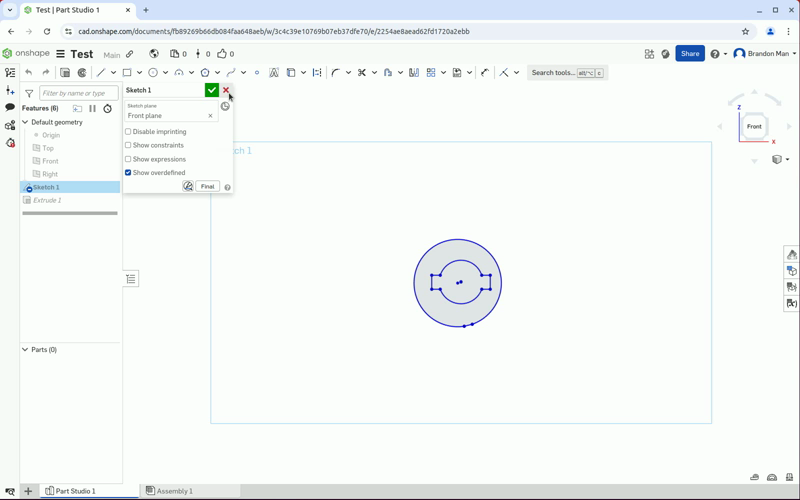
key(shift+s)
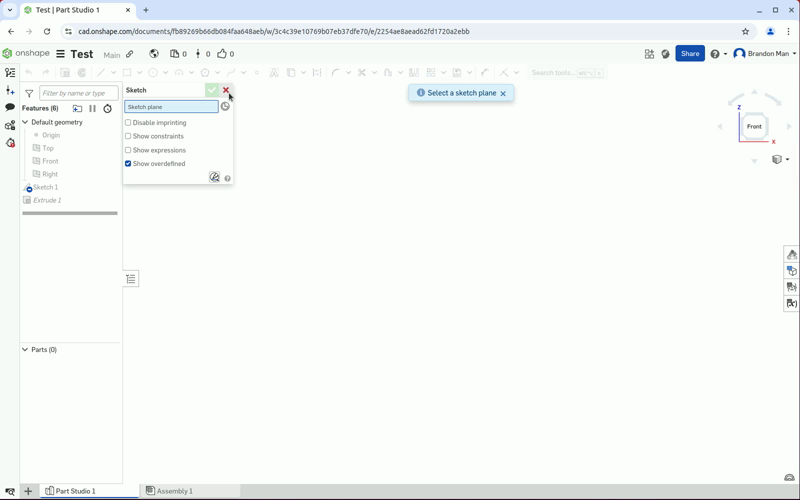
mouse_move(73, 163)
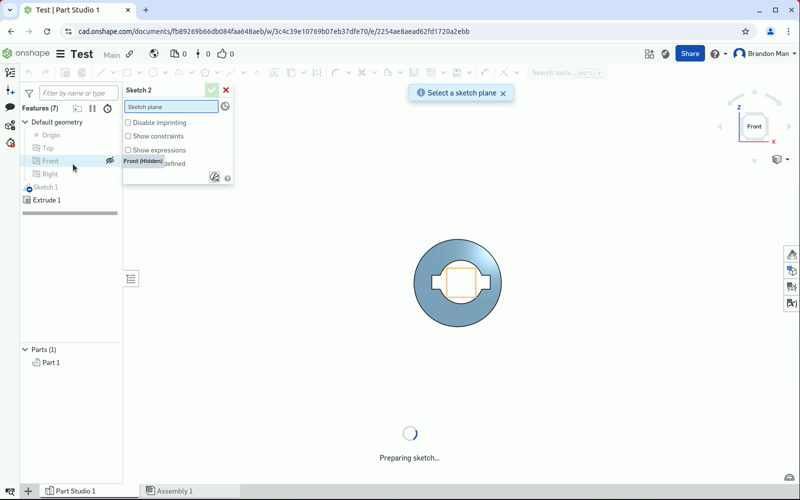
click(73, 163)
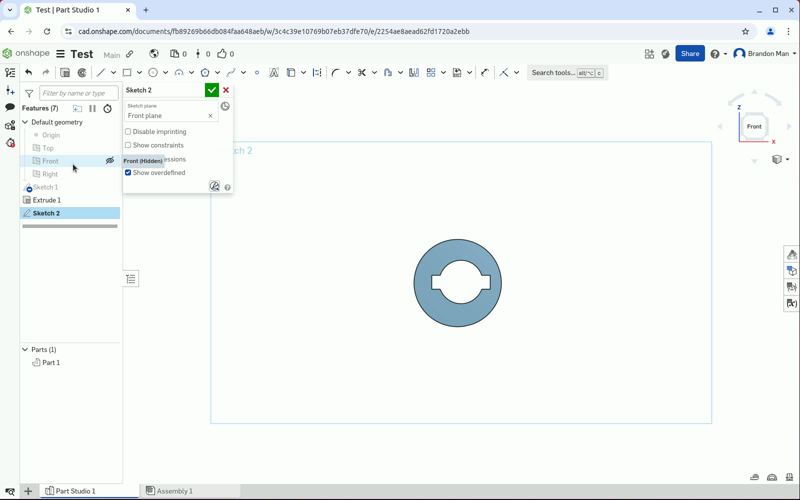
mouse_move(73, 352)
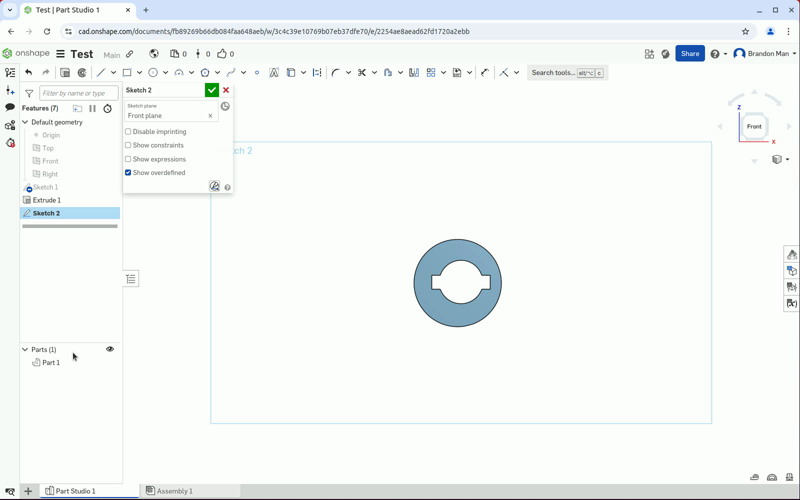
key(y)
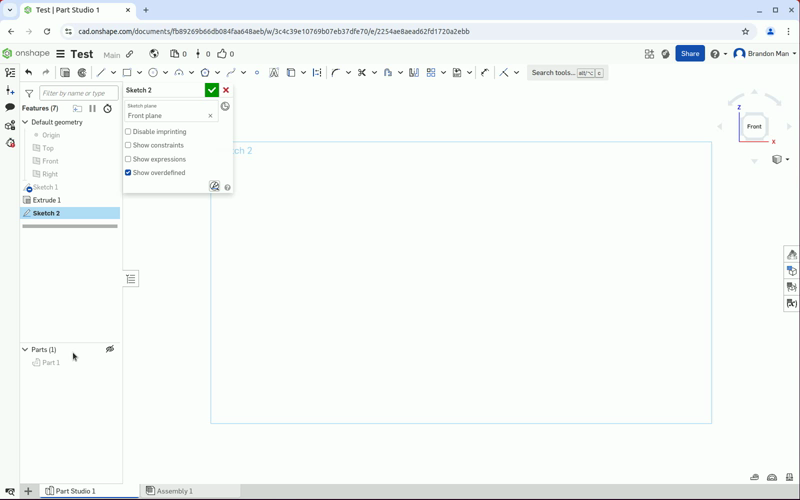
key(a)
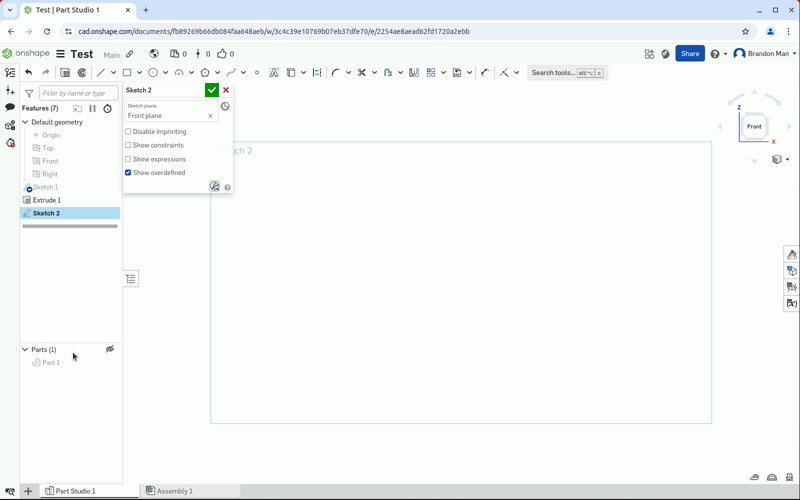
key_down(shift)
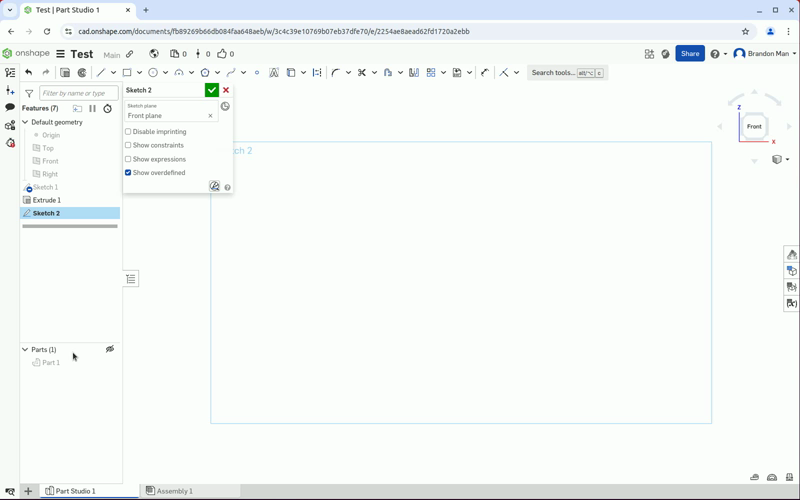
mouse_move(468, 239)
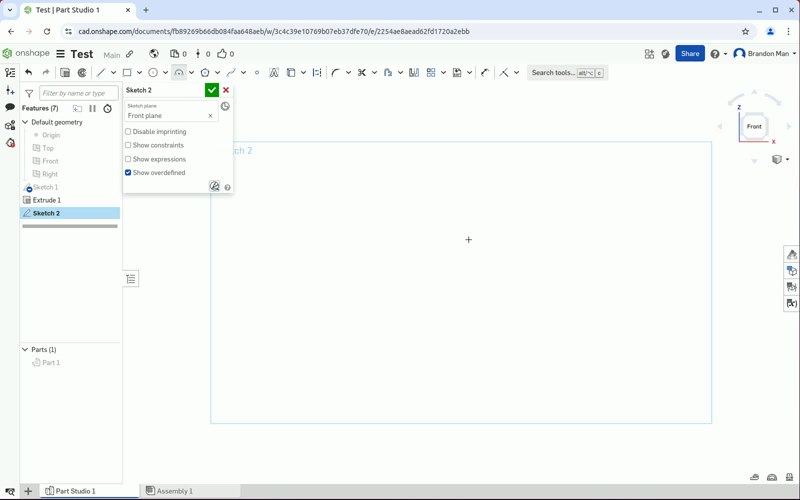
click(468, 239)
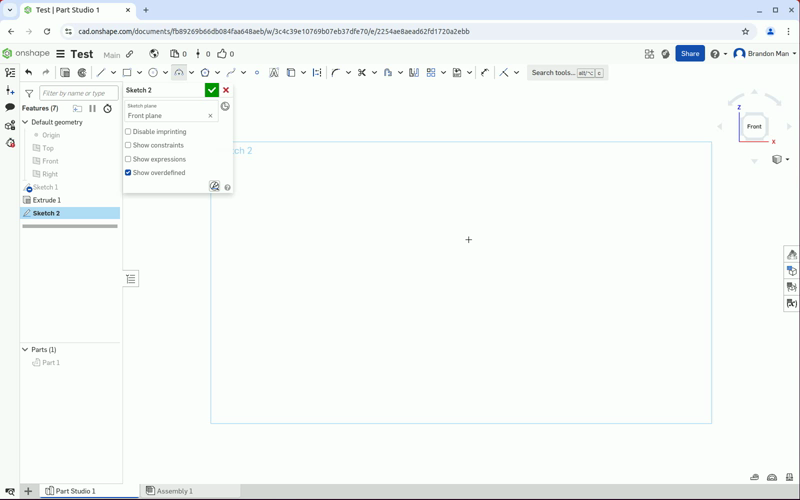
key_up(shift)
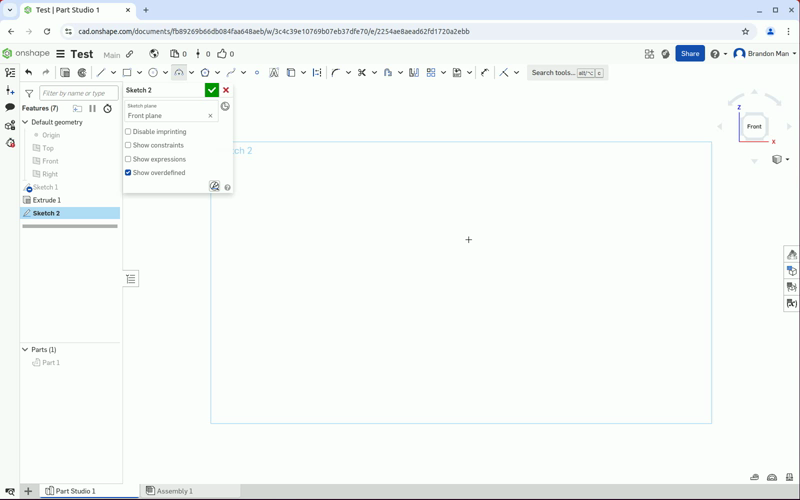
key_down(shift)
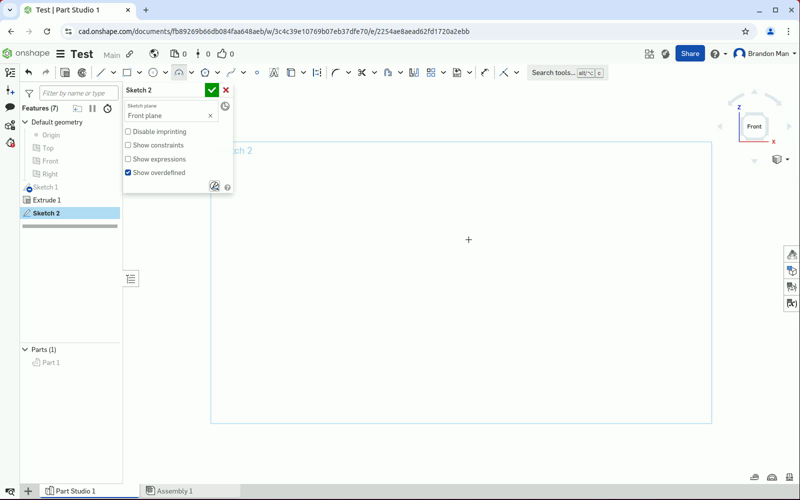
mouse_move(473, 325)
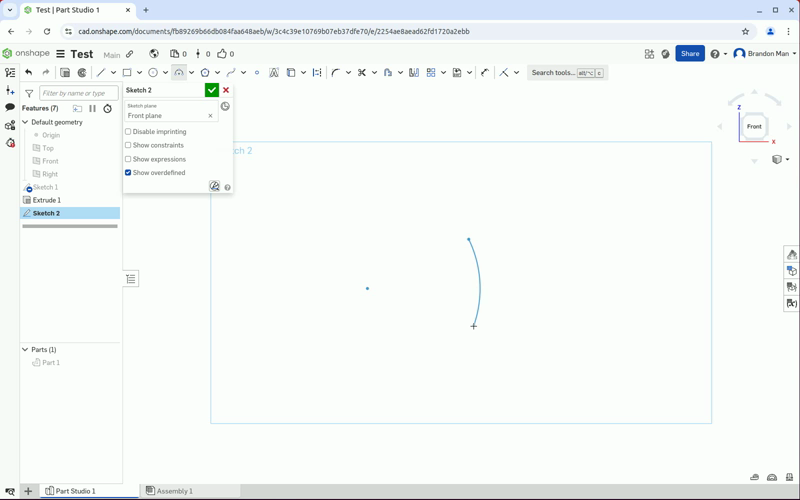
click(473, 325)
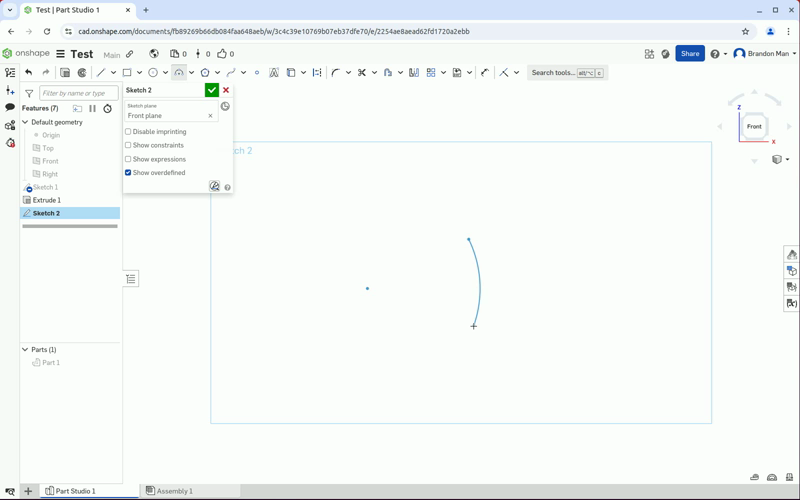
mouse_move(505, 280)
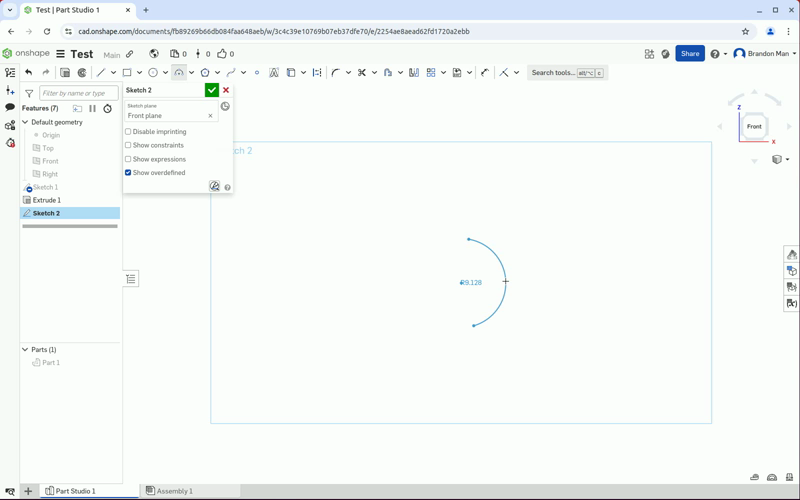
click(505, 280)
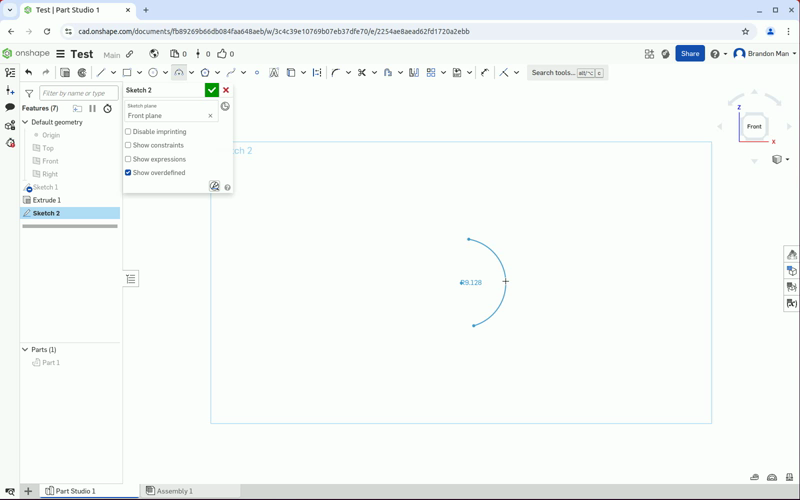
key_up(shift)
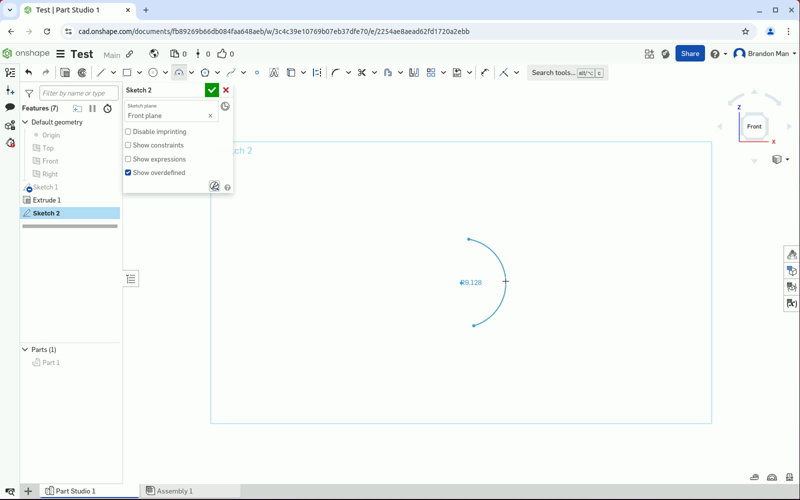
key(esc)
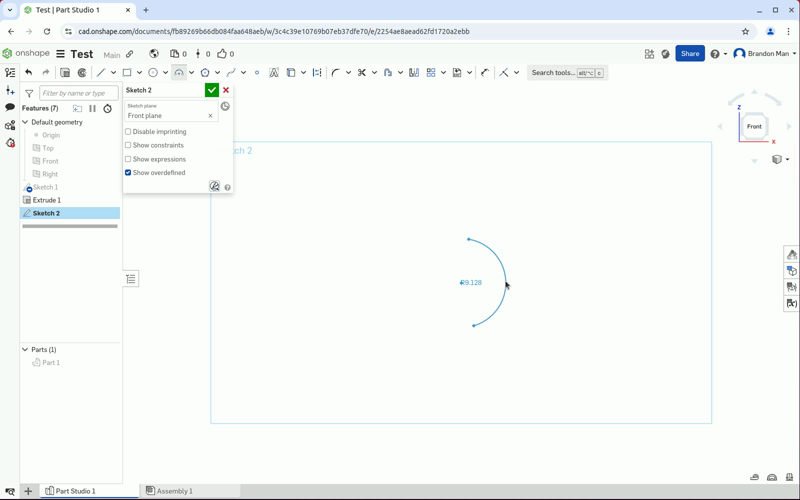
key(l)
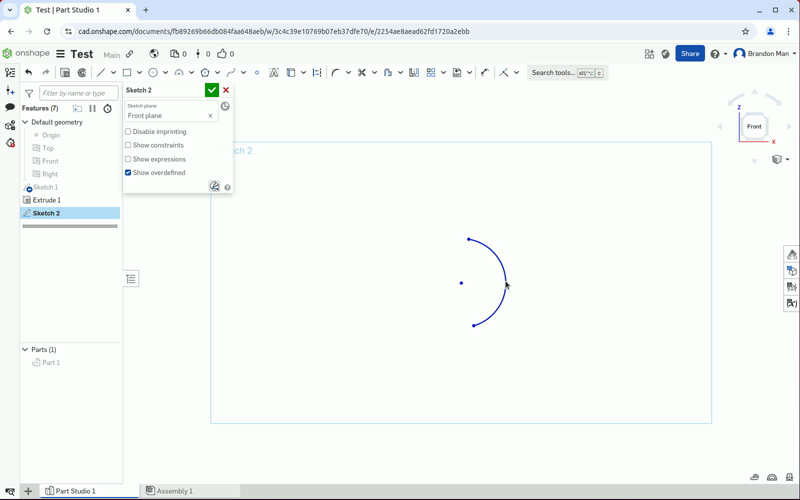
mouse_move(473, 325)
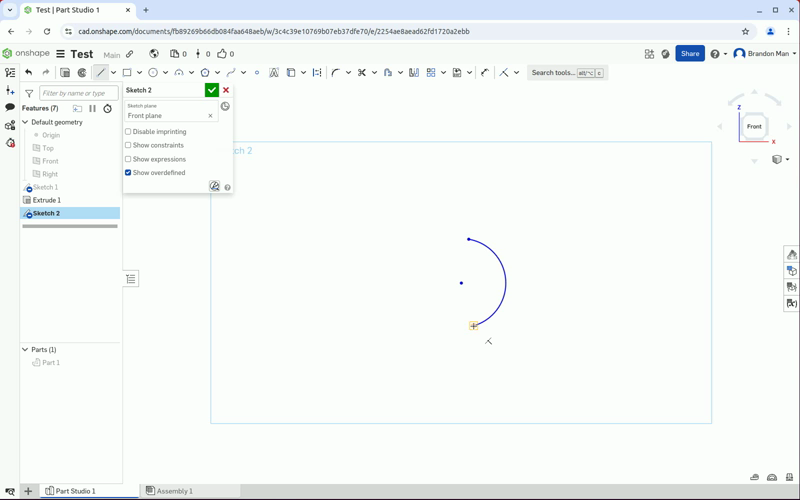
click(473, 325)
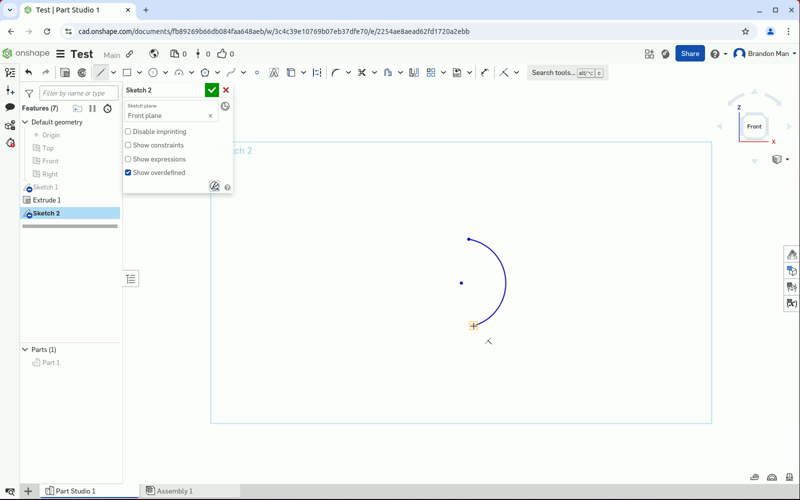
key_down(shift)
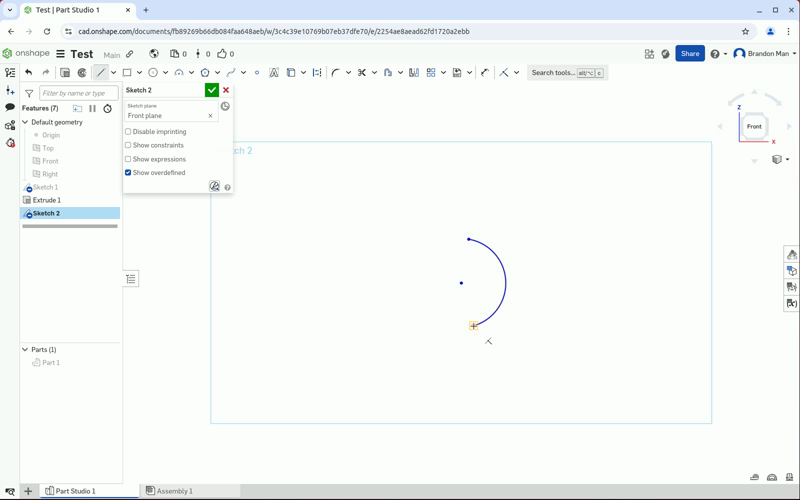
mouse_move(549, 311)
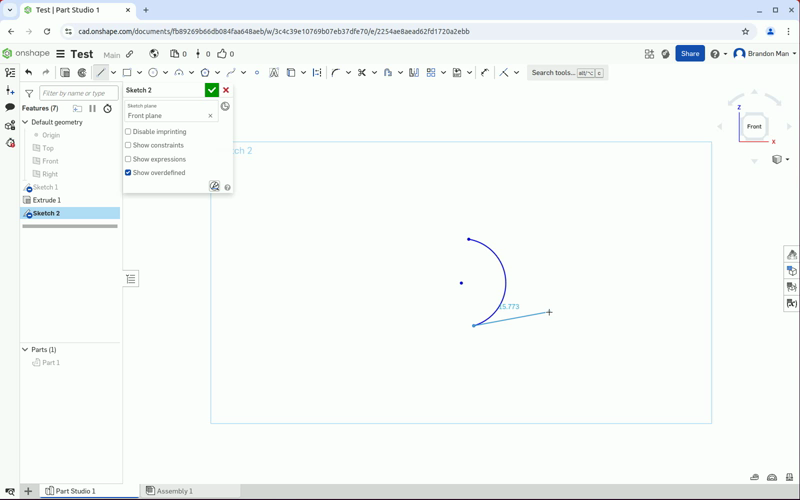
click(549, 311)
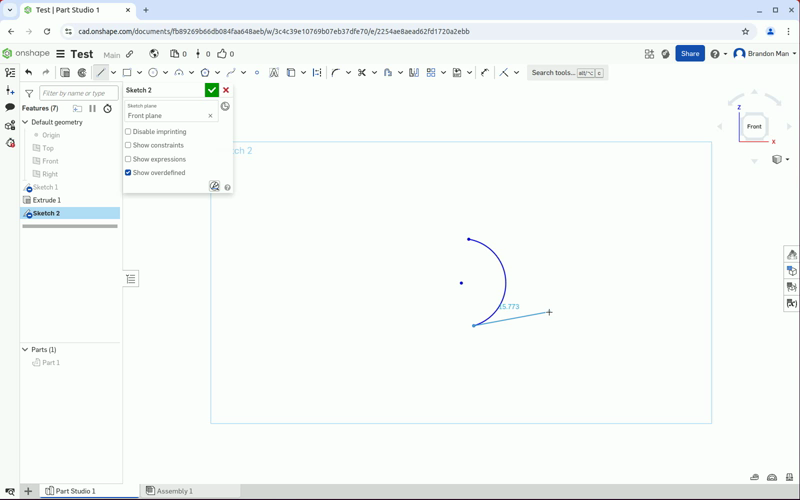
key_up(shift)
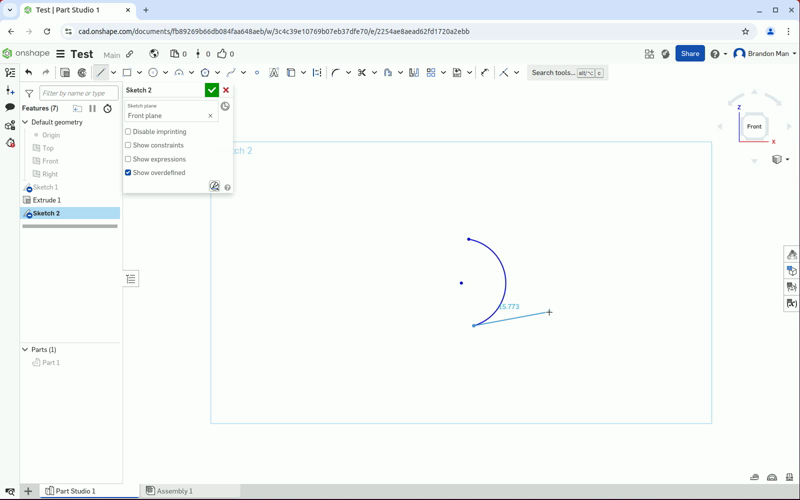
key(esc)
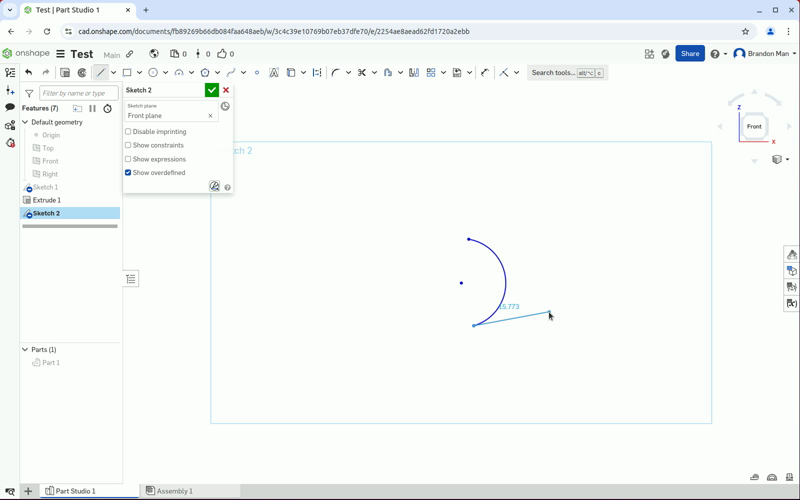
key(a)
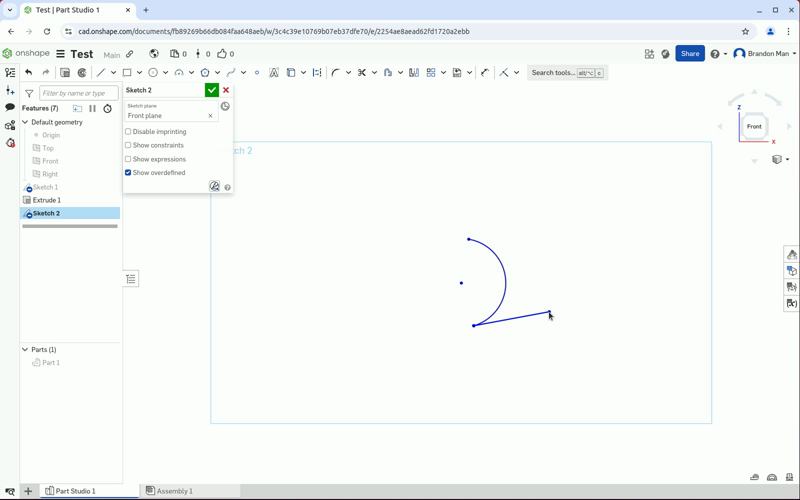
mouse_move(549, 311)
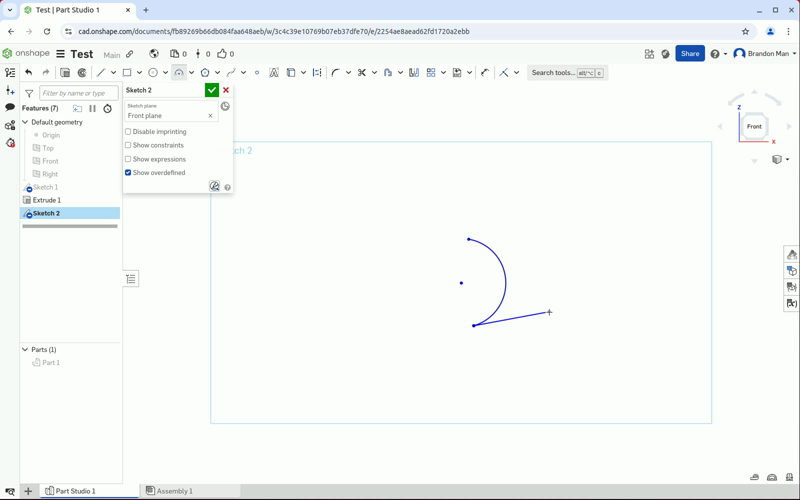
click(549, 311)
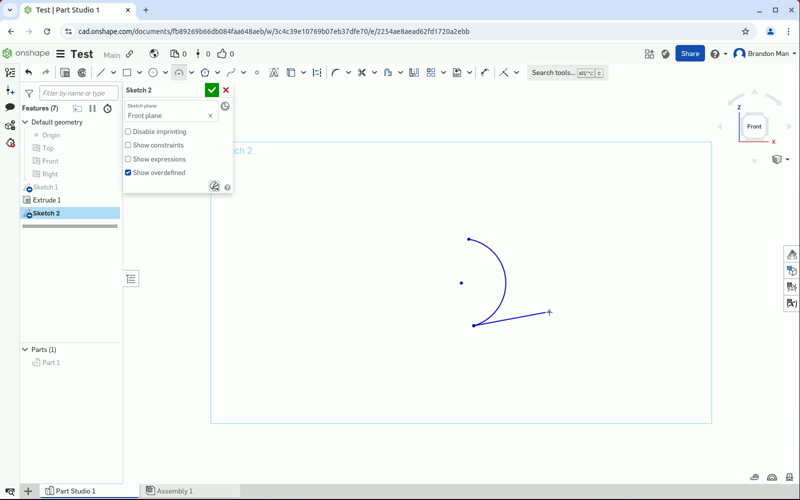
key_down(shift)
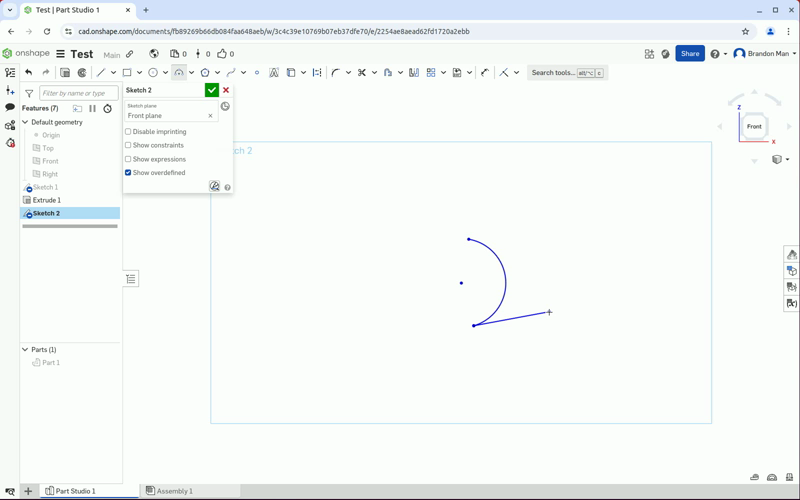
mouse_move(548, 254)
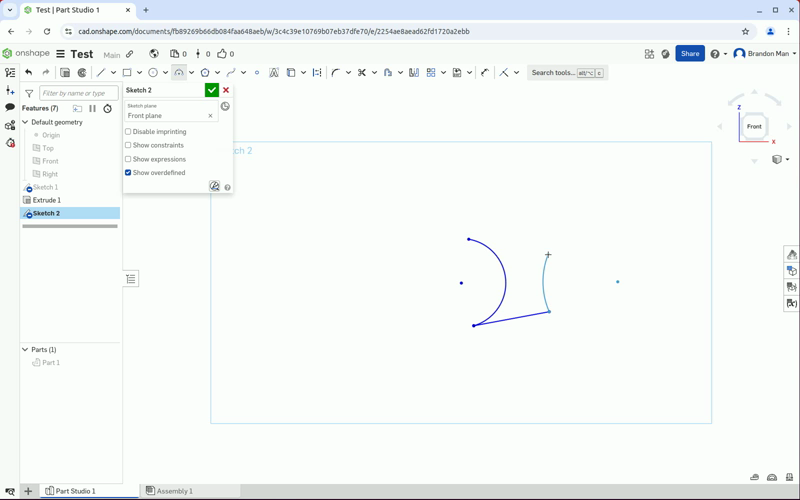
click(548, 254)
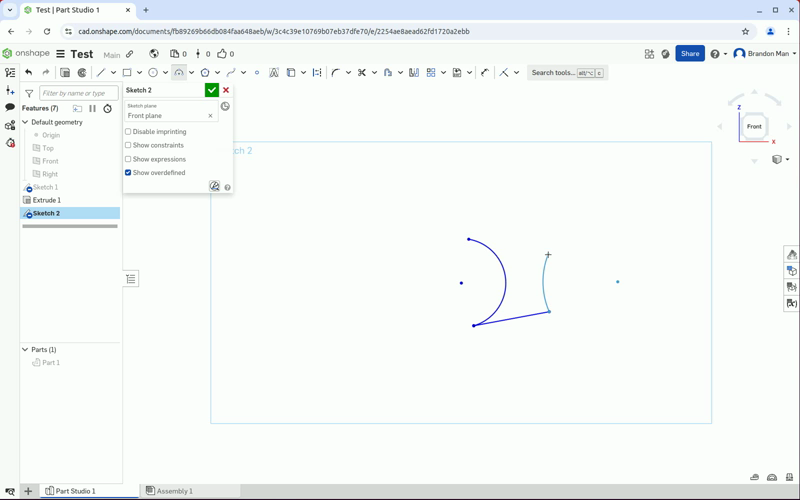
mouse_move(515, 283)
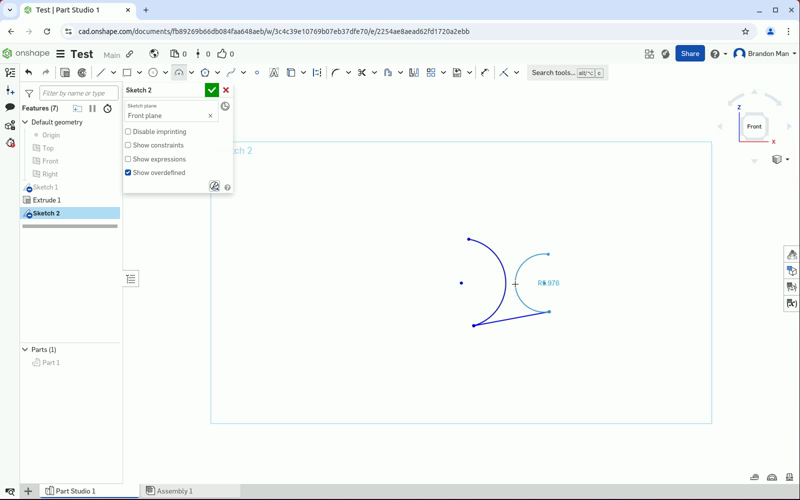
click(515, 283)
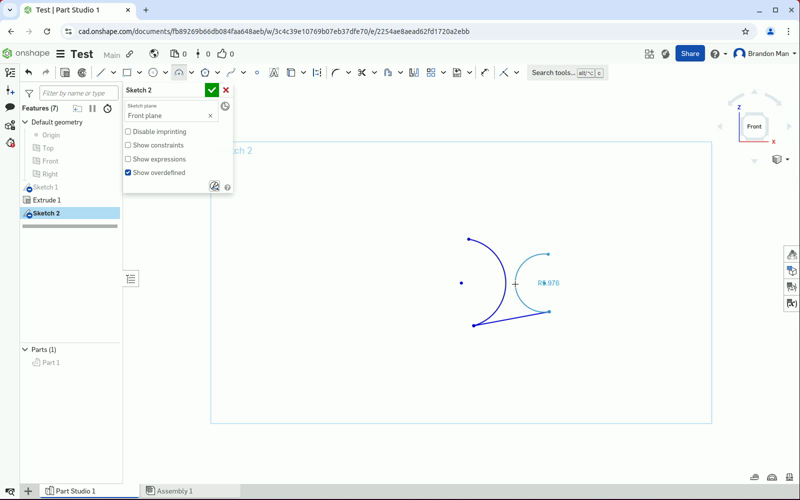
key_up(shift)
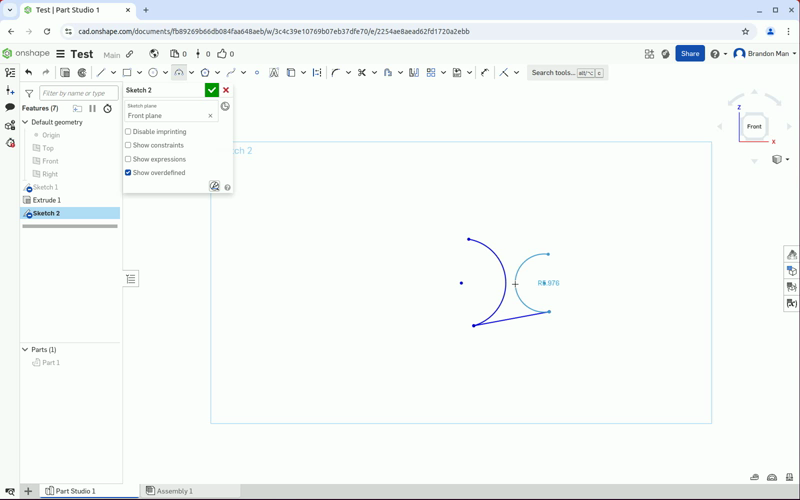
key(esc)
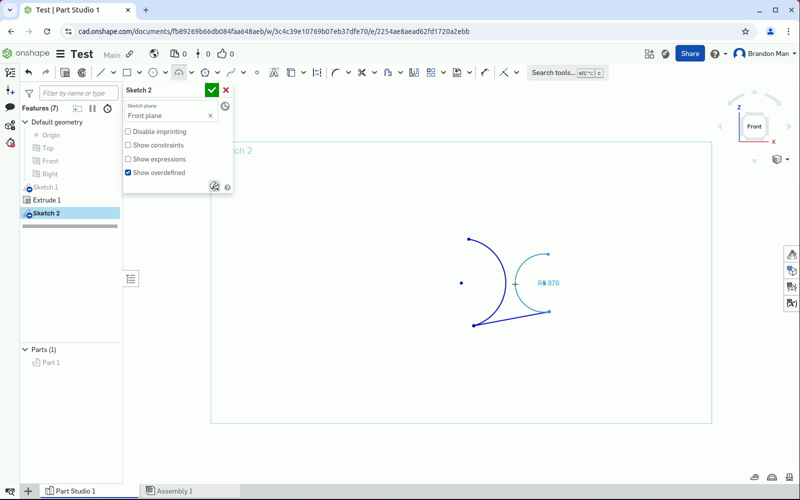
key(l)
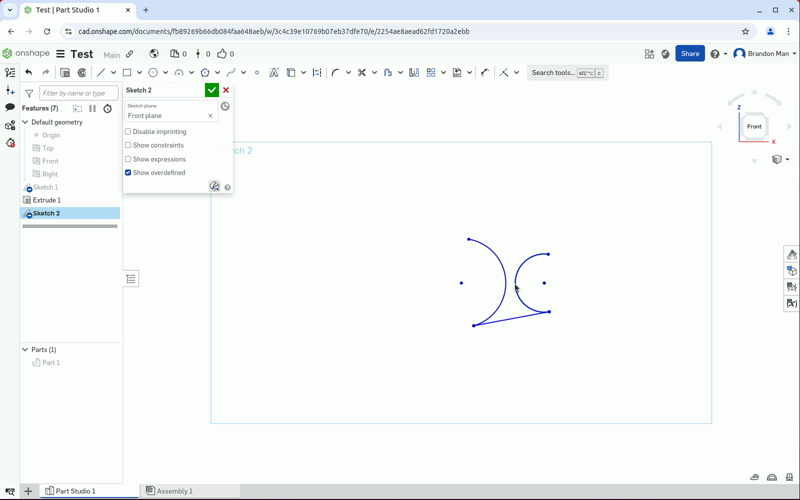
mouse_move(548, 254)
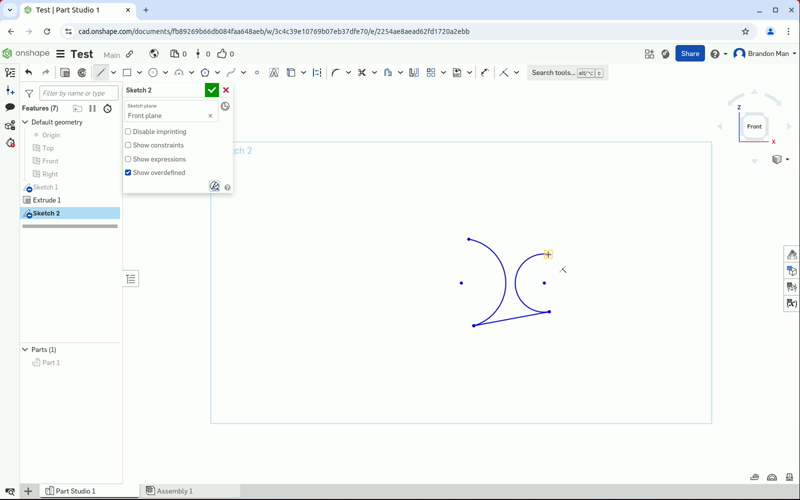
click(548, 254)
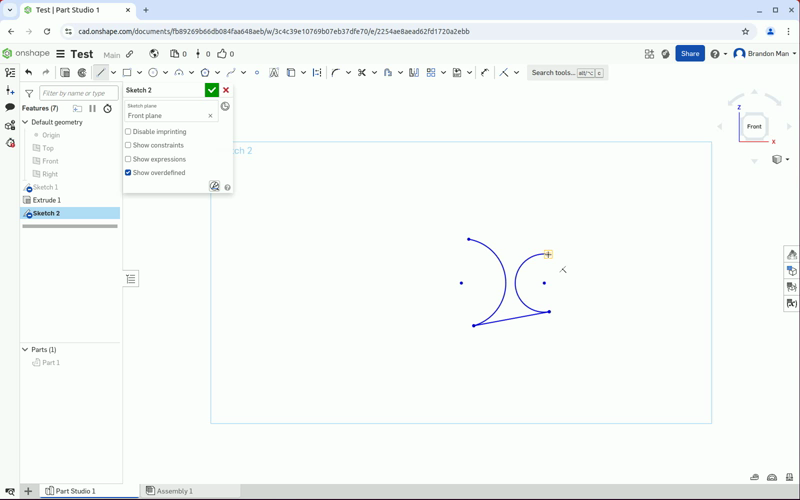
key_down(shift)
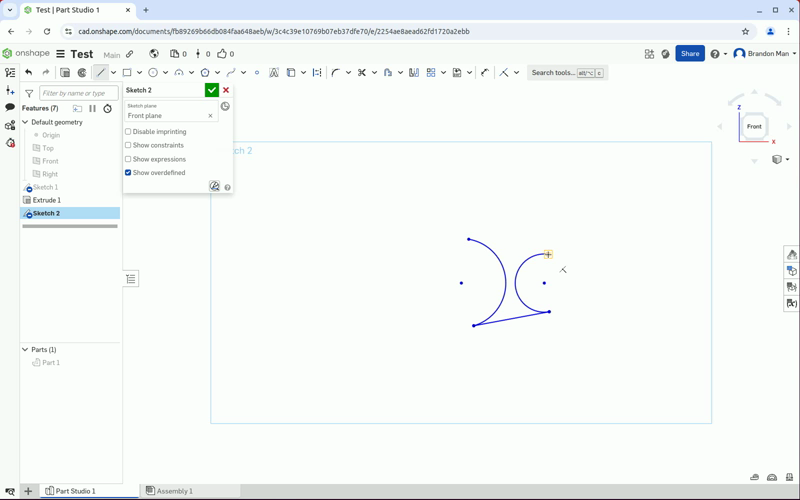
mouse_move(468, 239)
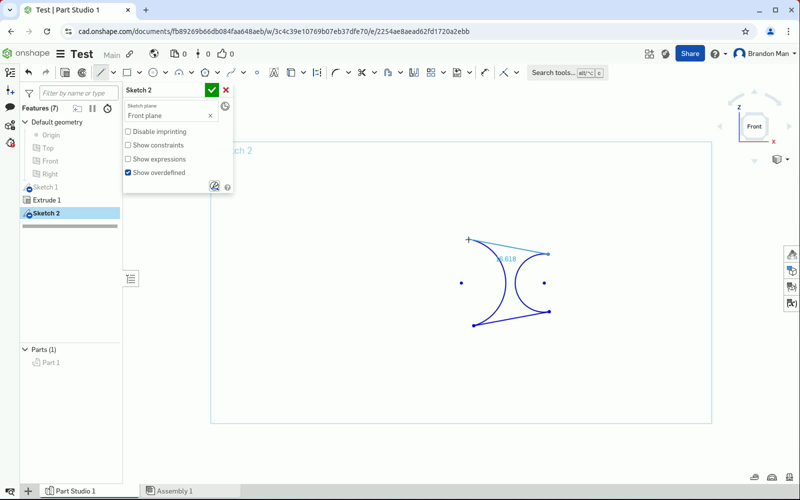
key_up(shift)
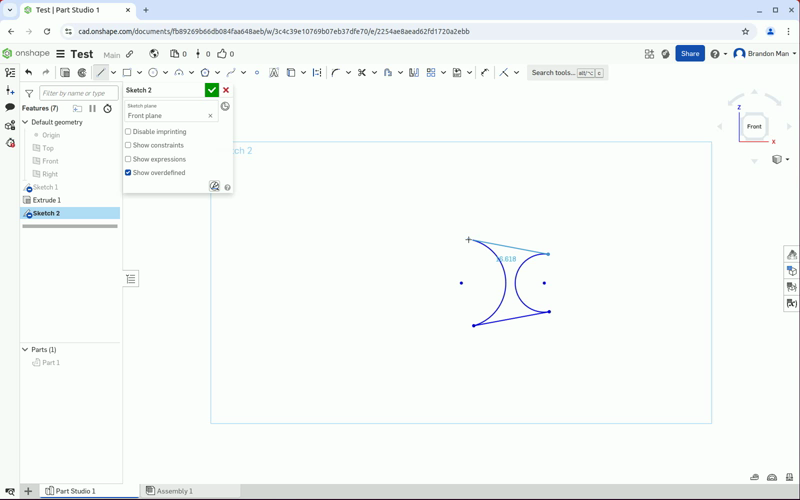
click(468, 239)
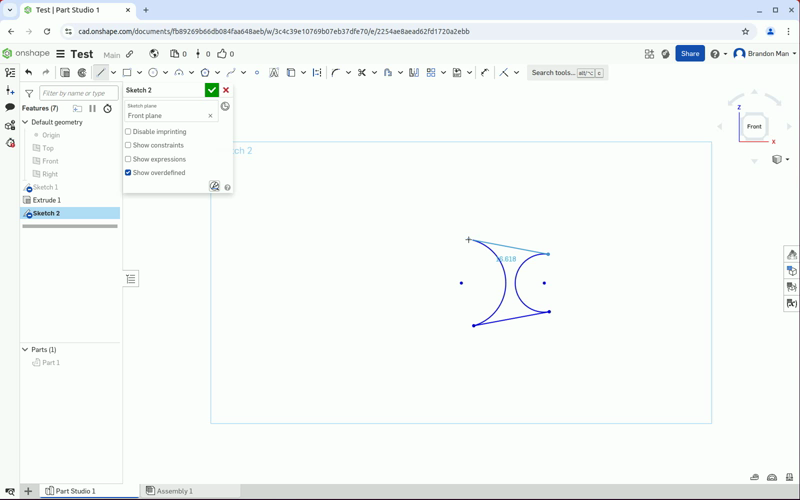
key(esc)
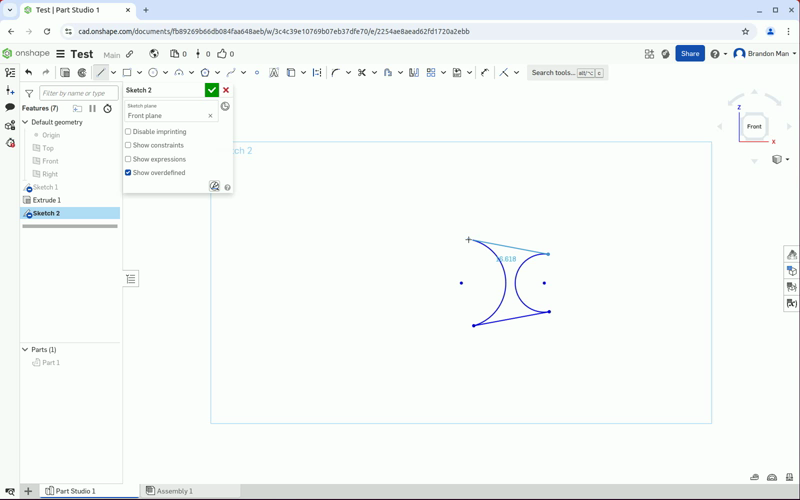
mouse_move(510, 301)
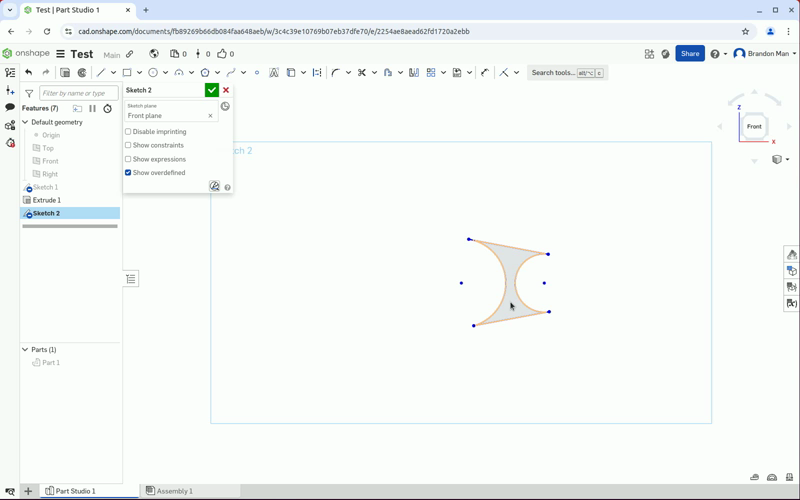
scroll(6)
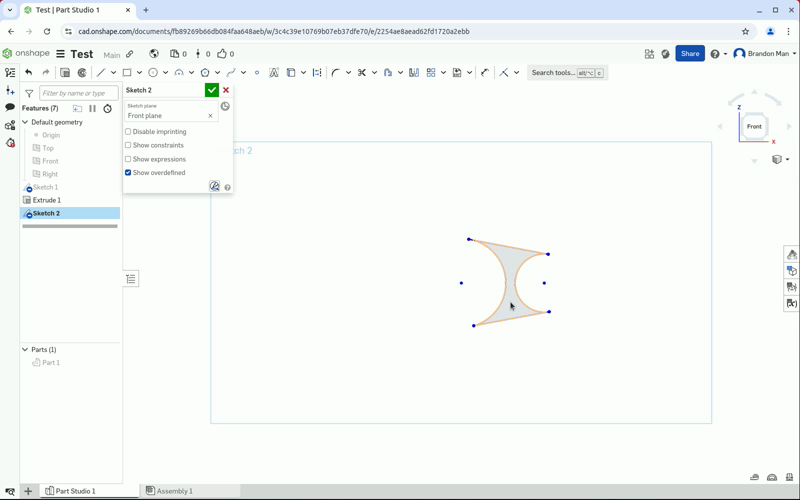
scroll(6)
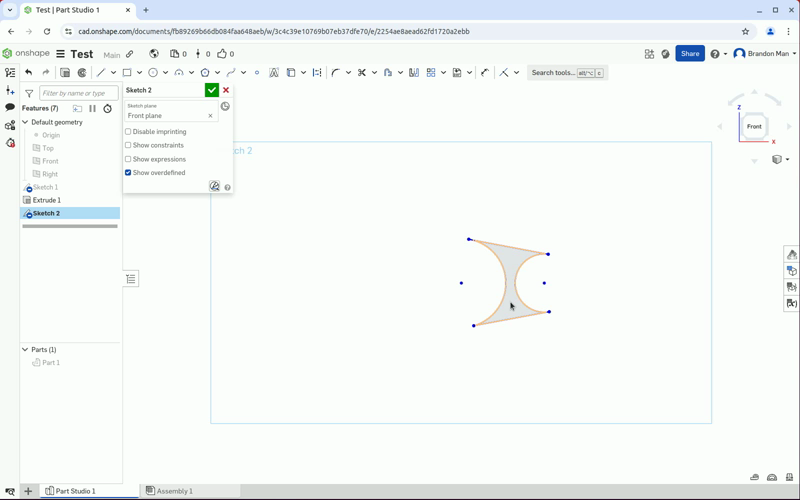
scroll(6)
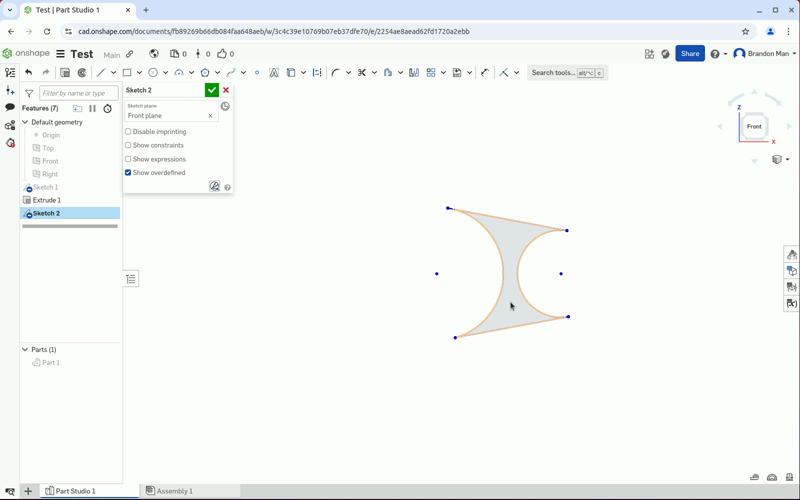
scroll(6)
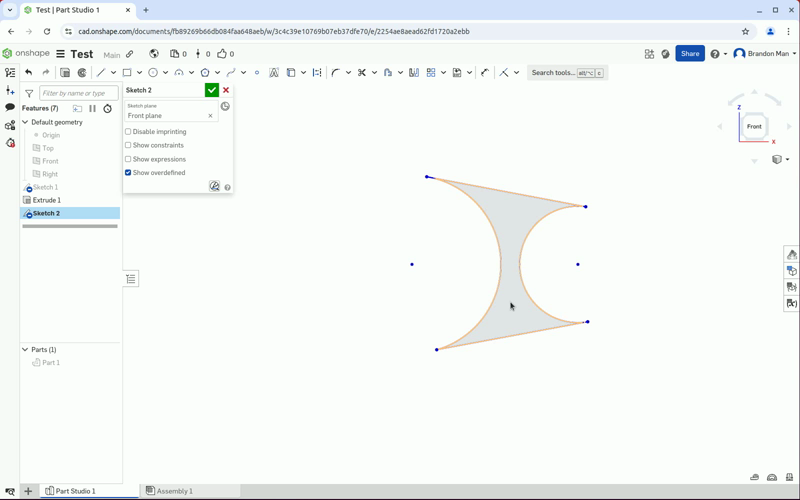
scroll(6)
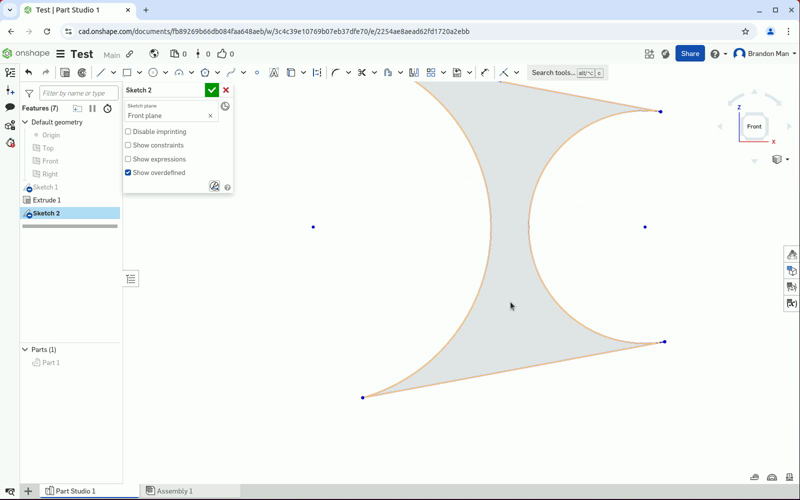
scroll(6)
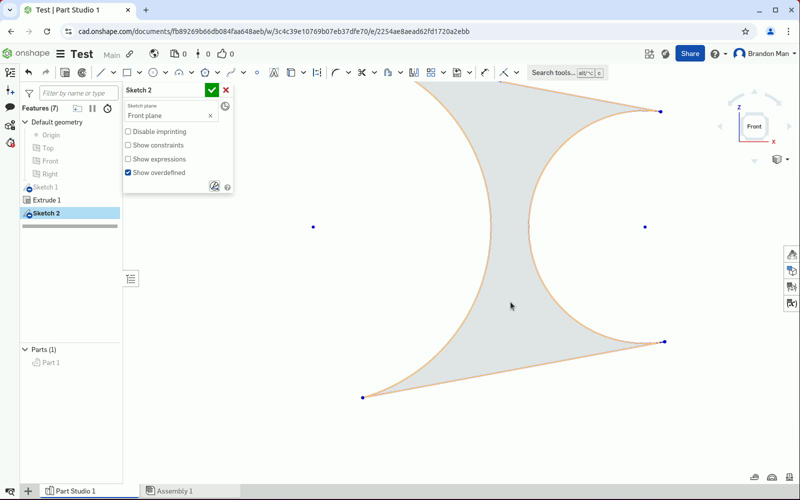
scroll(6)
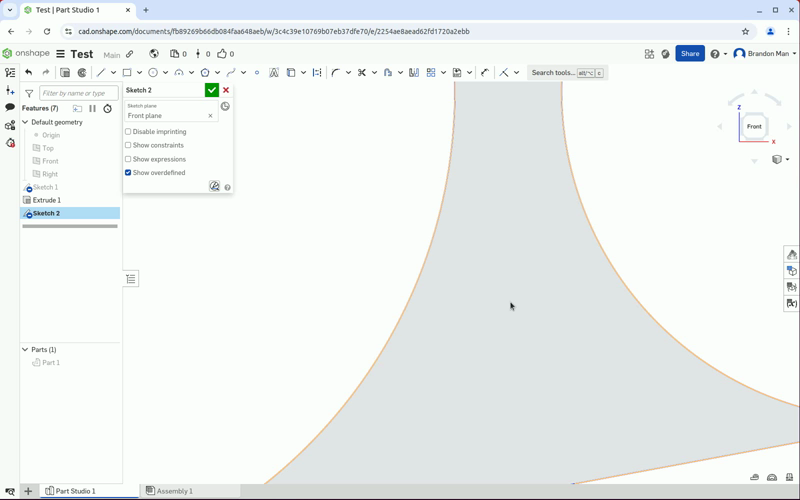
click(510, 301)
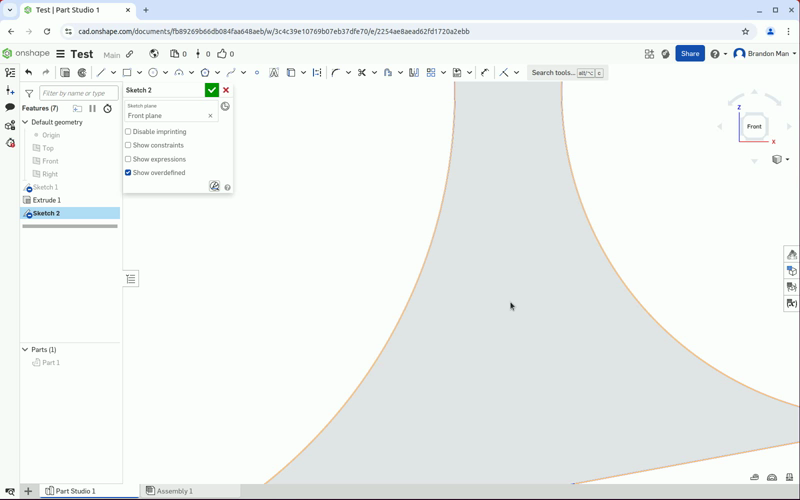
scroll(-6)
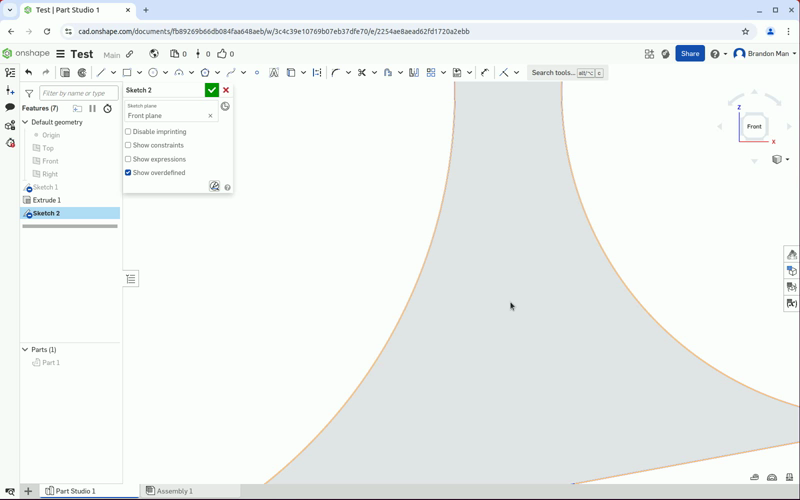
scroll(-6)
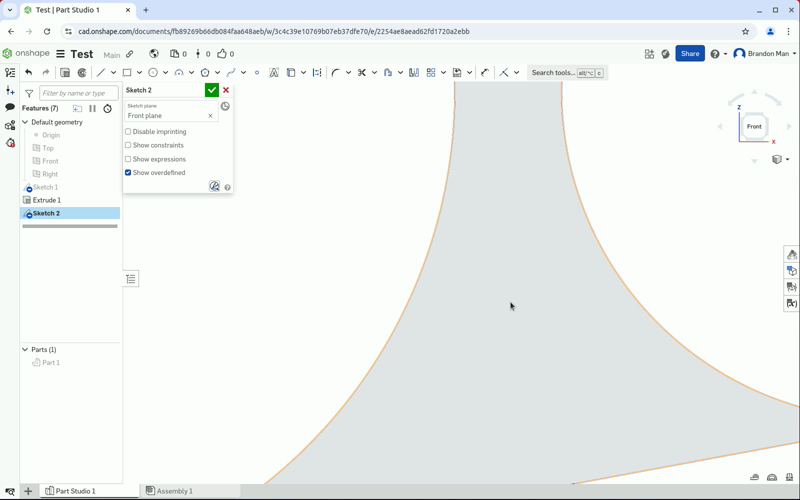
scroll(-6)
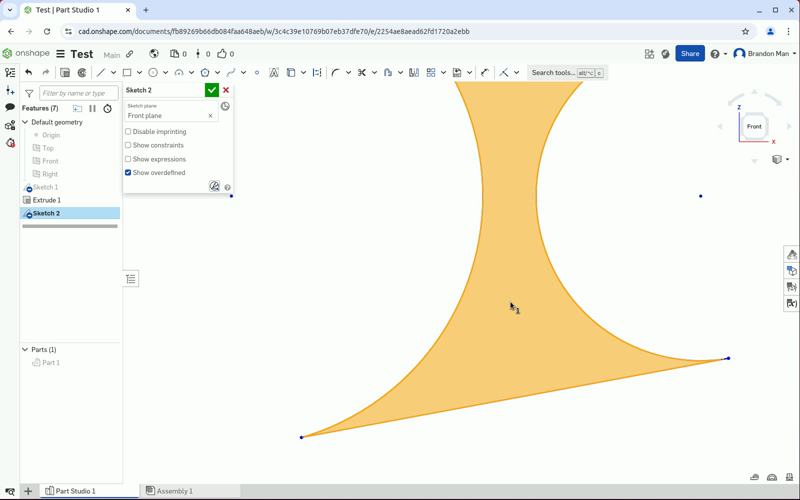
scroll(-6)
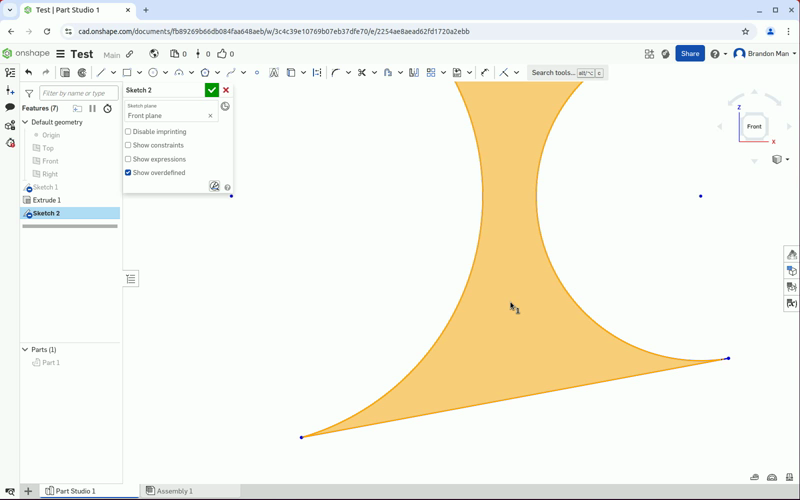
scroll(-6)
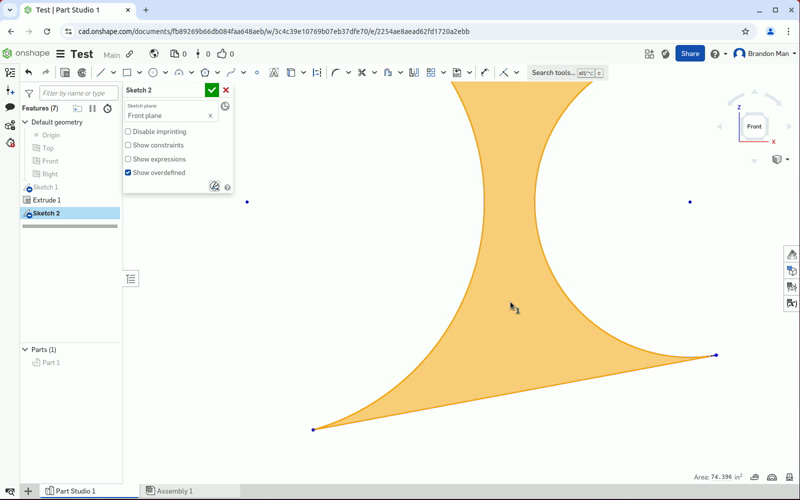
scroll(-6)
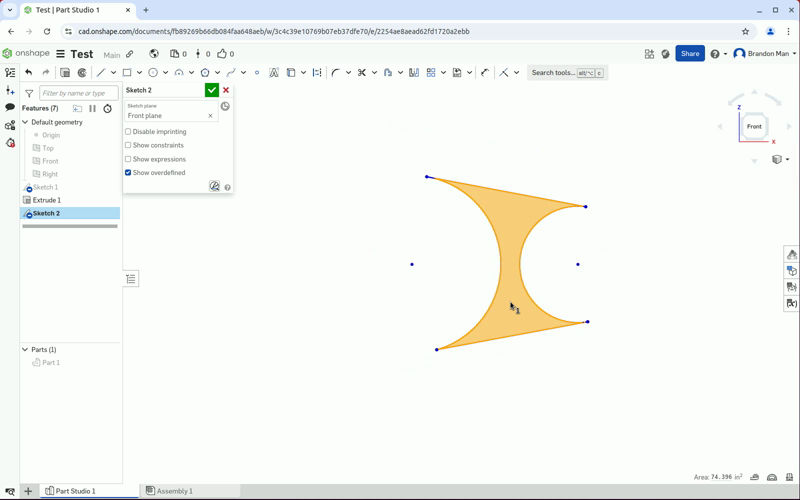
scroll(-6)
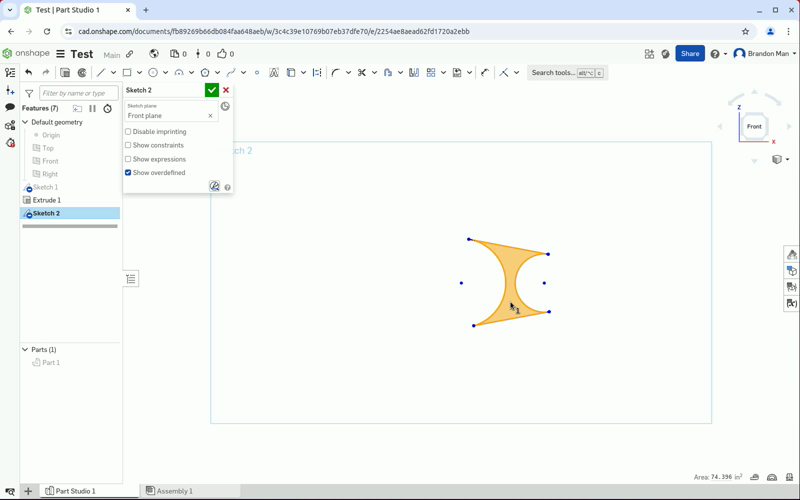
mouse_move(73, 352)
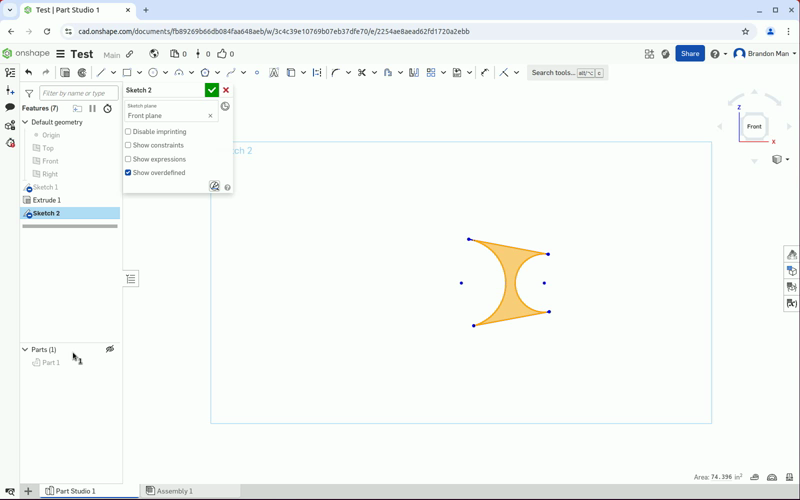
key(shift+y)
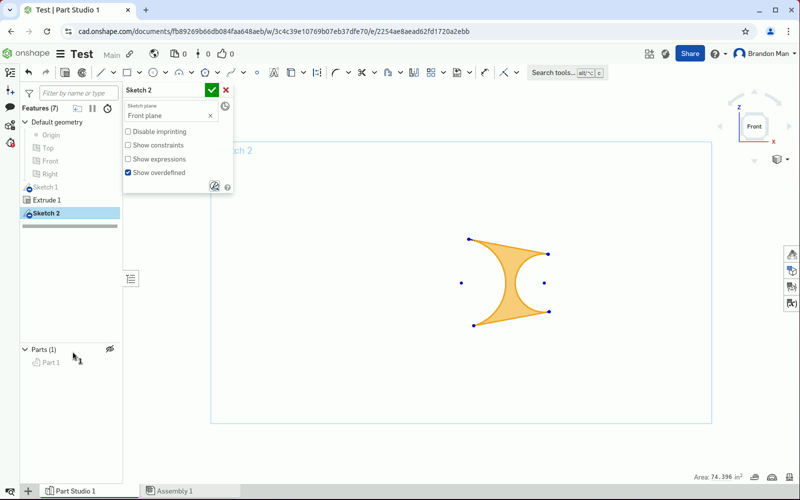
key(shift+e)
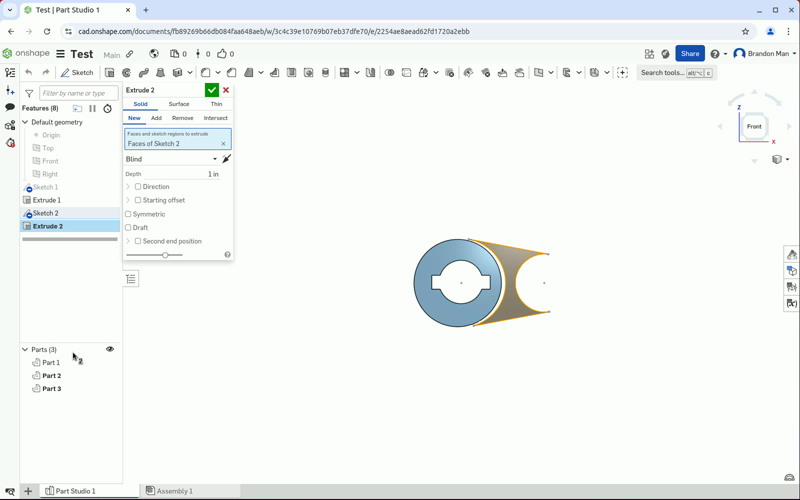
mouse_move(143, 106)
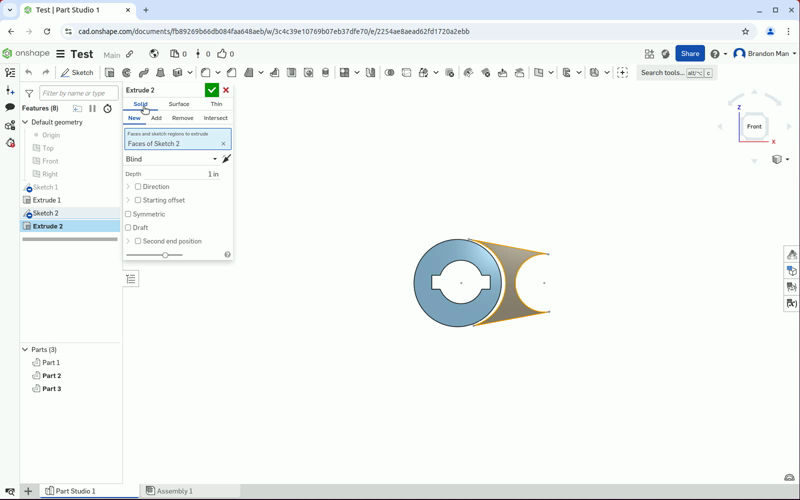
click(143, 106)
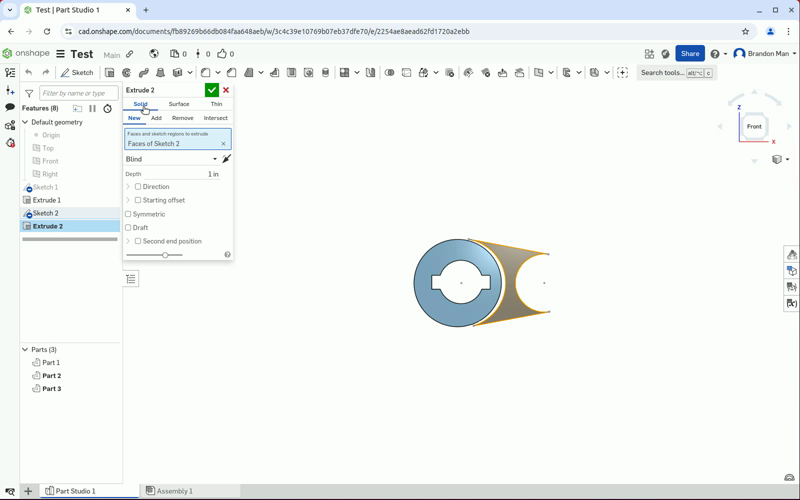
mouse_move(137, 120)
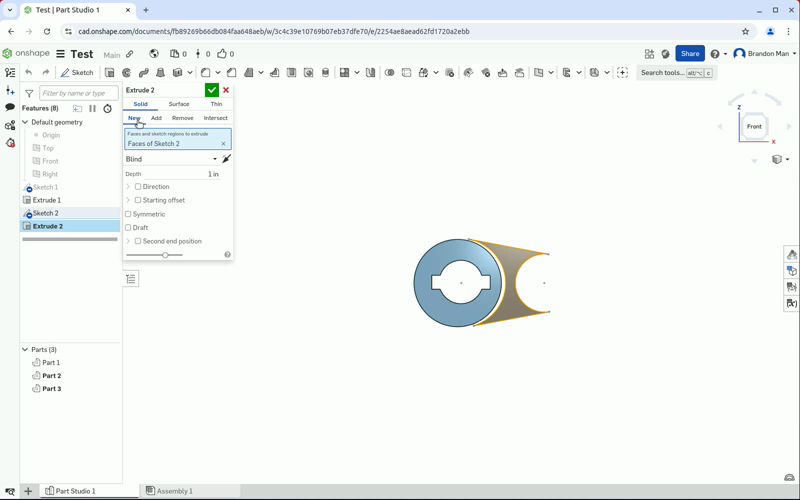
click(137, 120)
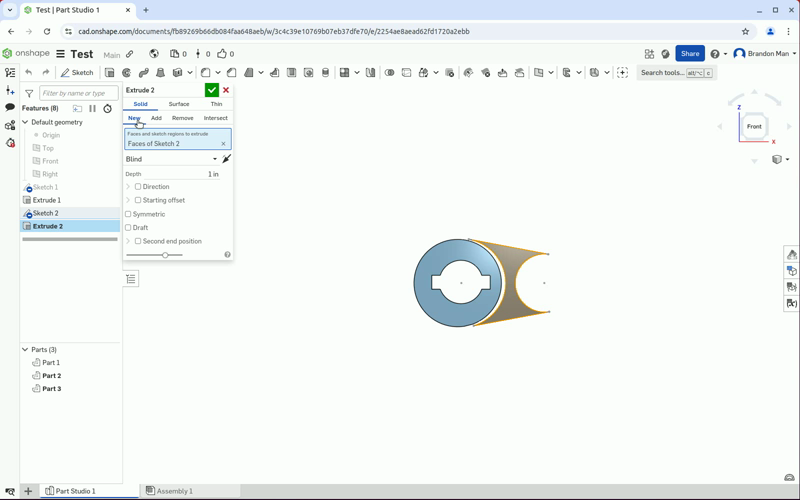
key(tab, 4)
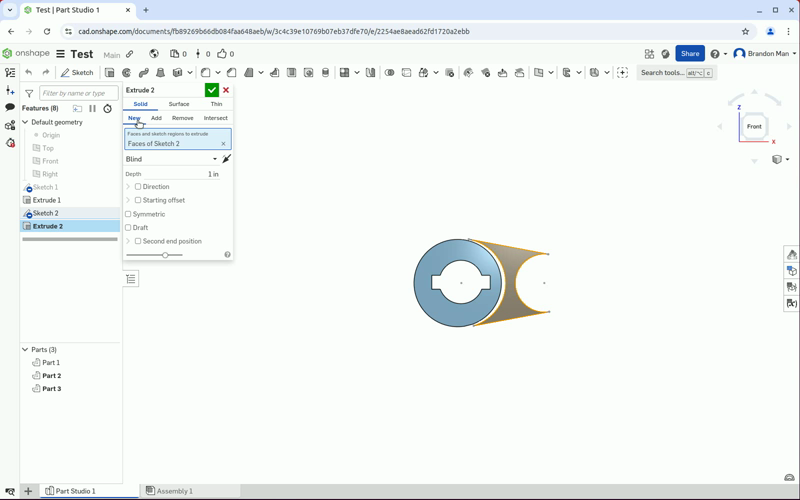
text(7.943)
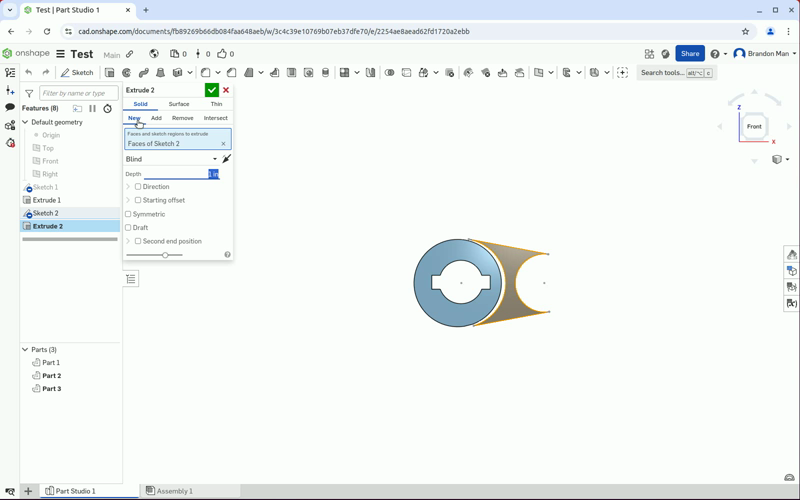
key(enter)
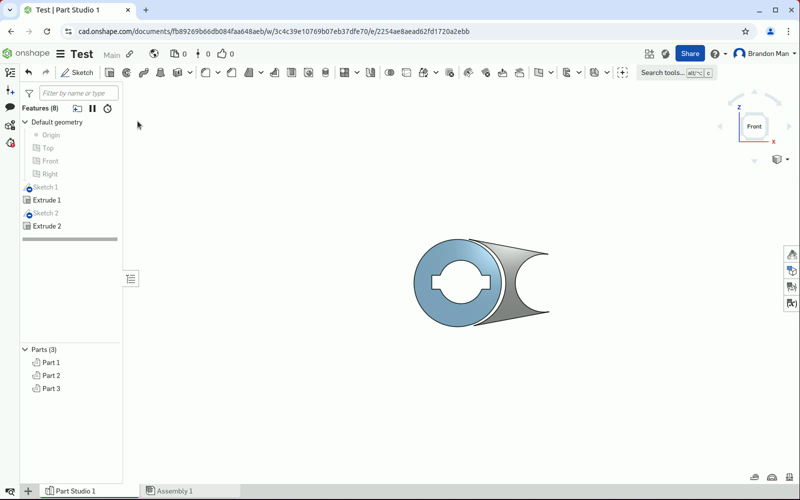
key(shift+h)
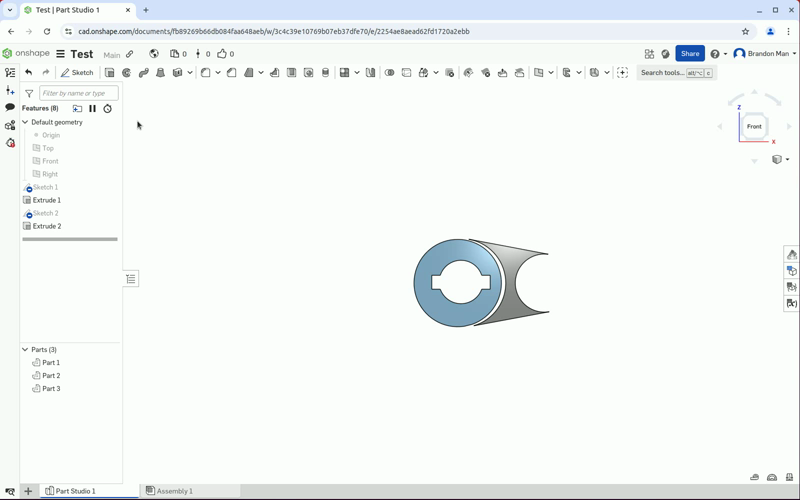
key(shift+h)
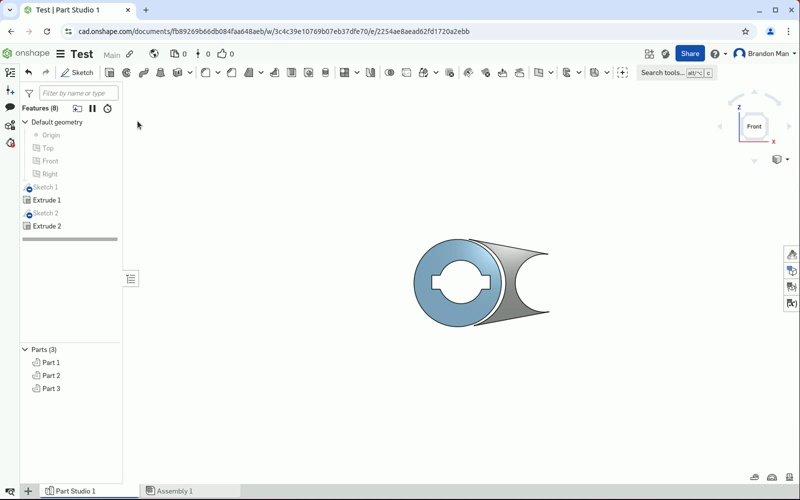
mouse_move(73, 189)
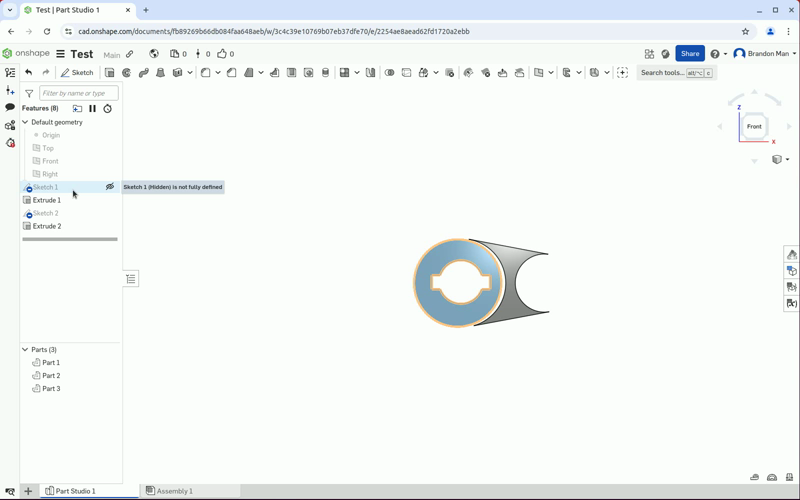
click(73, 189)
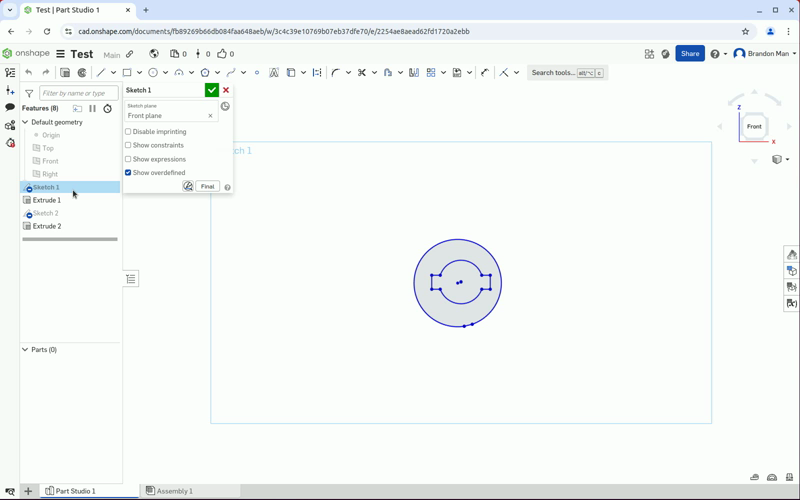
mouse_move(229, 92)
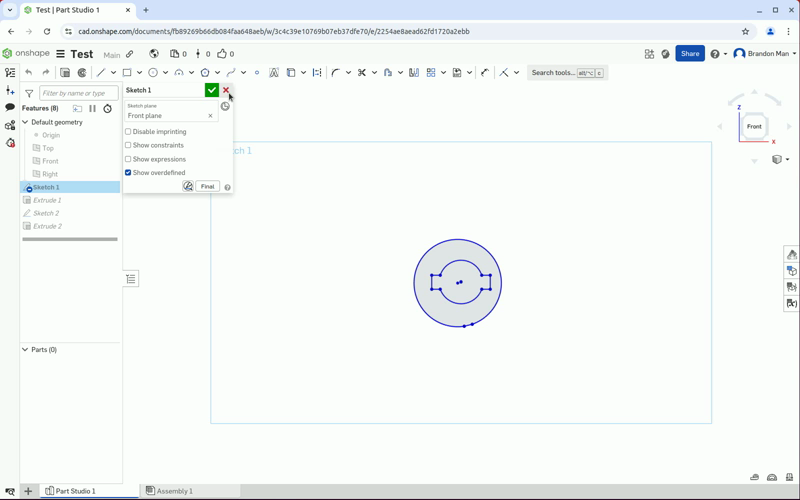
click(229, 92)
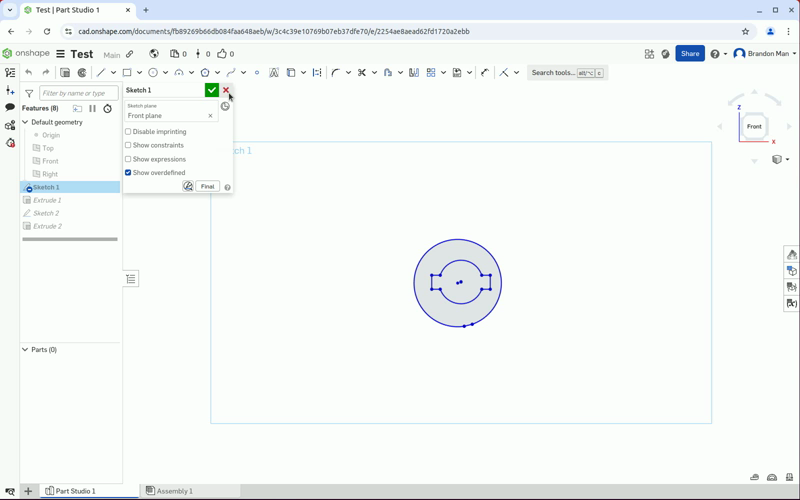
key(shift+s)
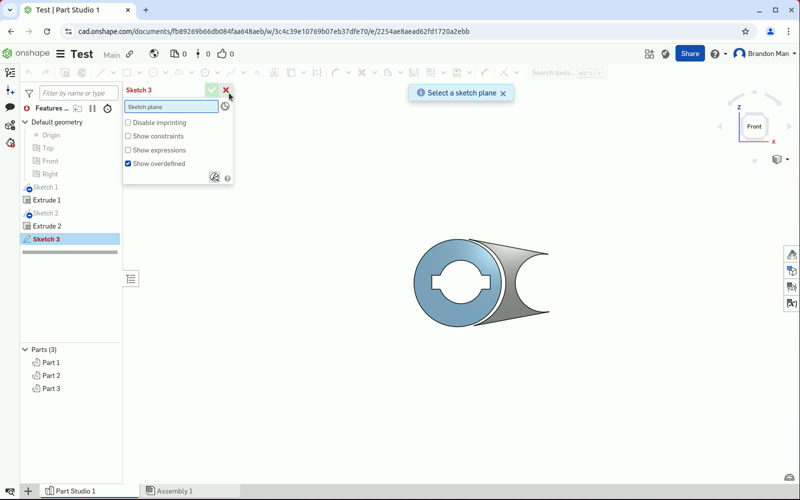
mouse_move(73, 163)
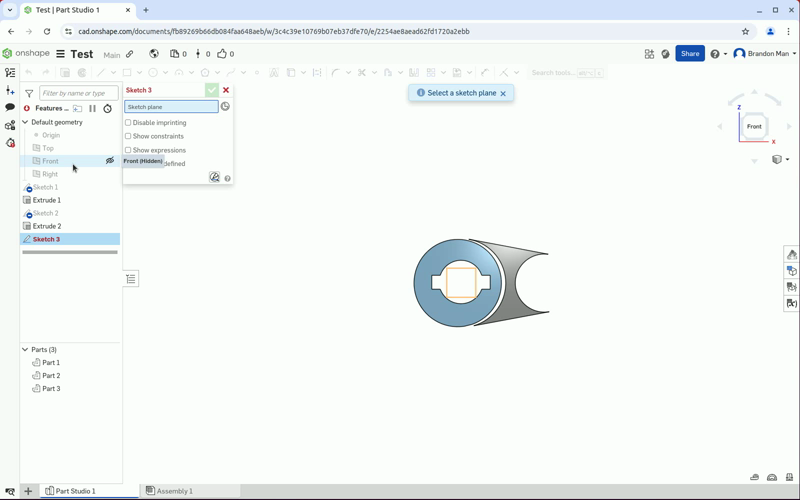
click(73, 163)
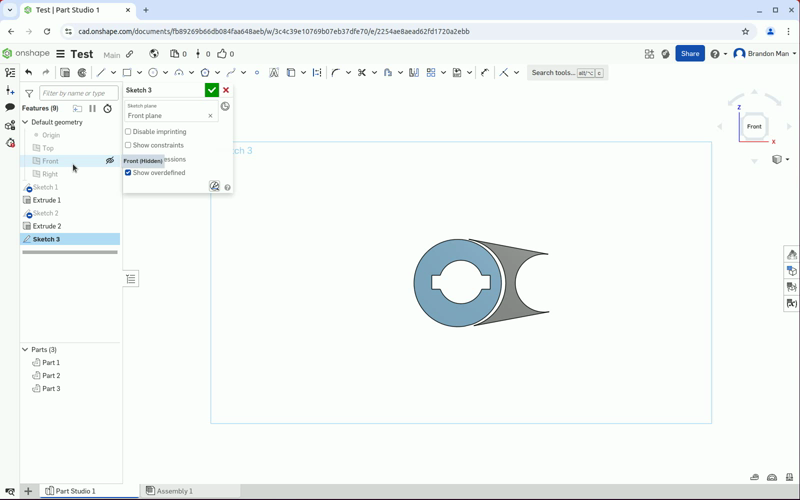
mouse_move(73, 352)
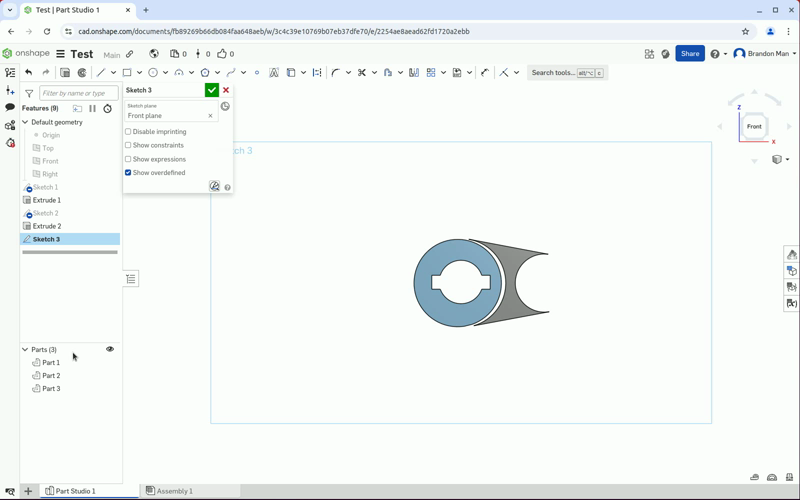
key(y)
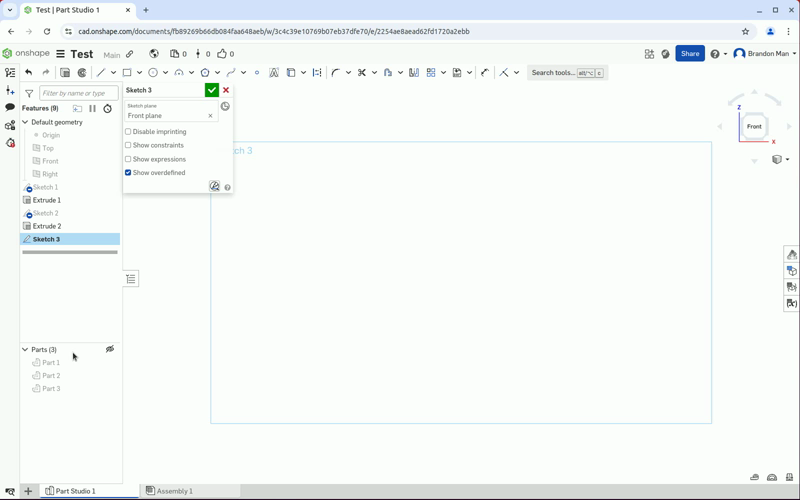
key(c)
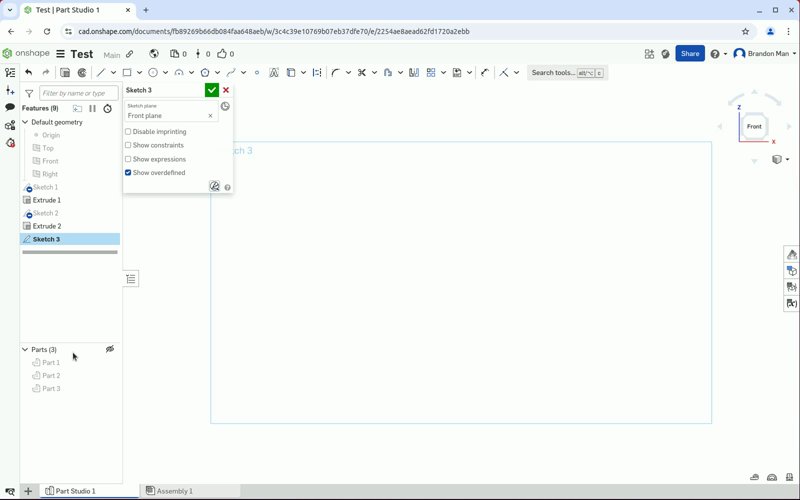
key_down(shift)
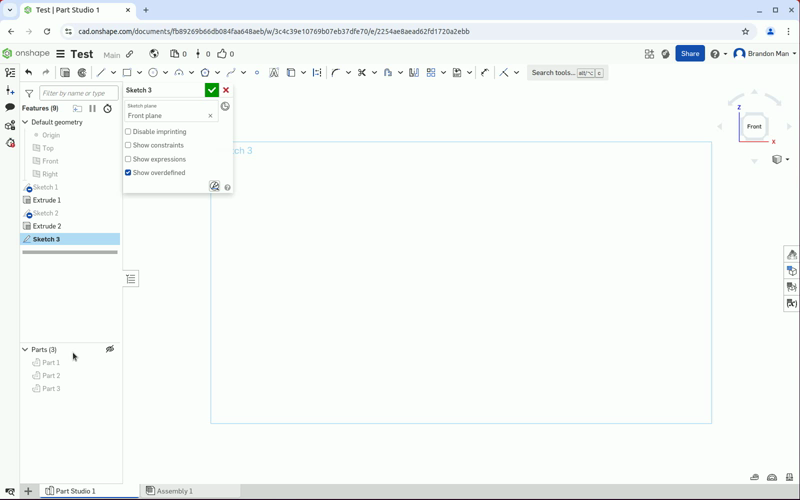
mouse_move(544, 282)
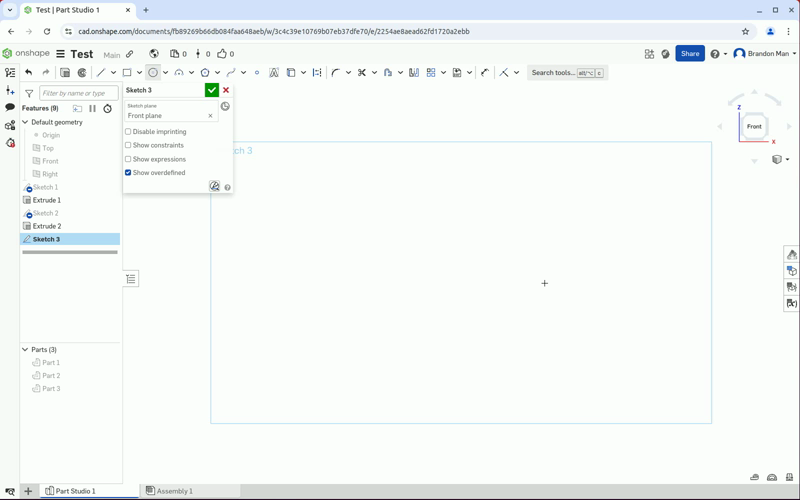
click(544, 282)
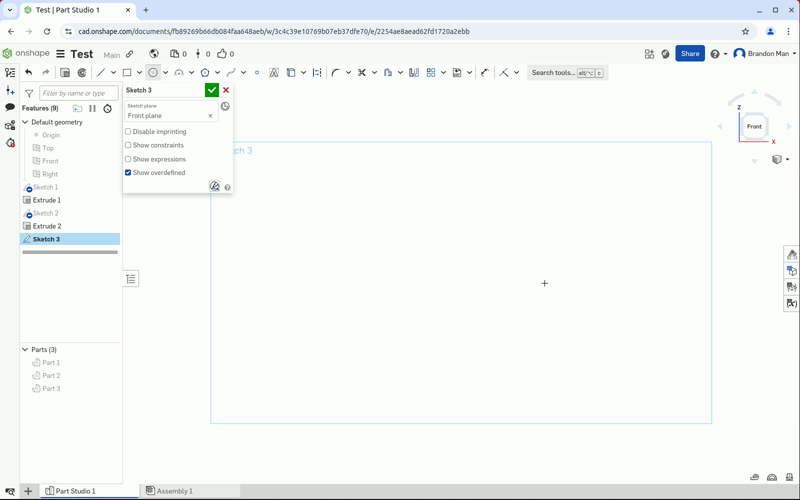
key_up(shift)
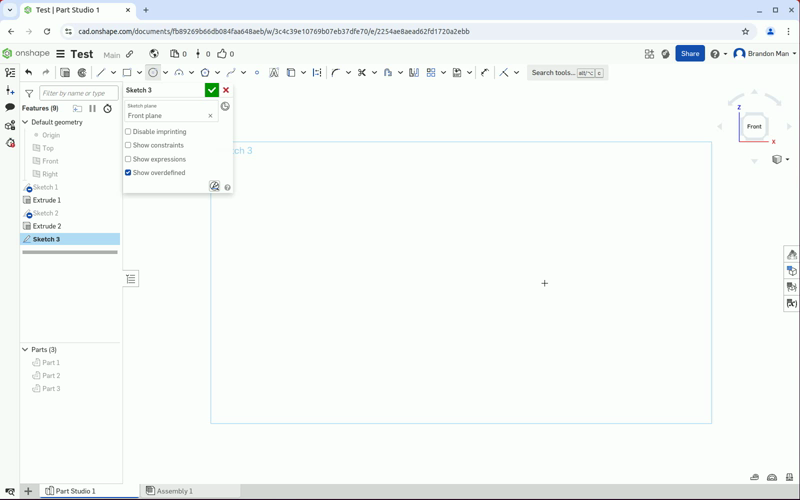
mouse_move(573, 282)
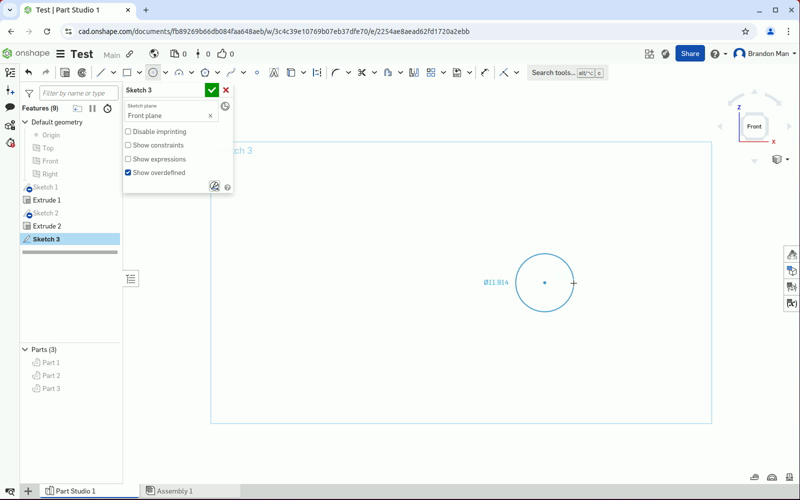
click(573, 282)
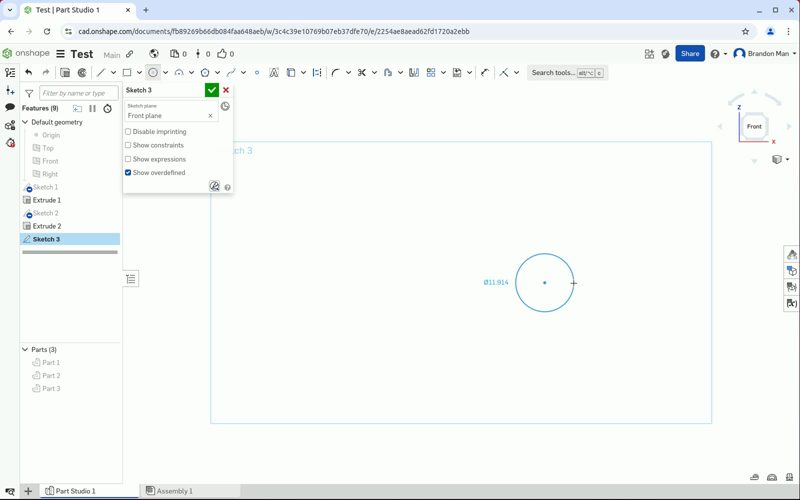
key(esc)
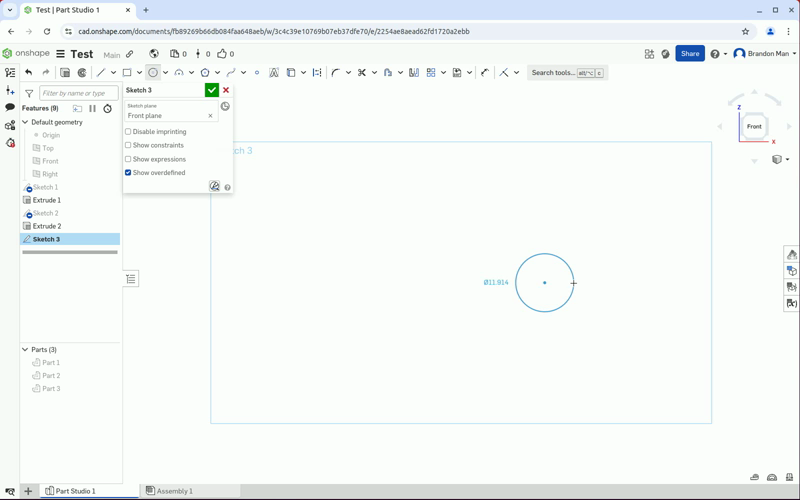
key(c)
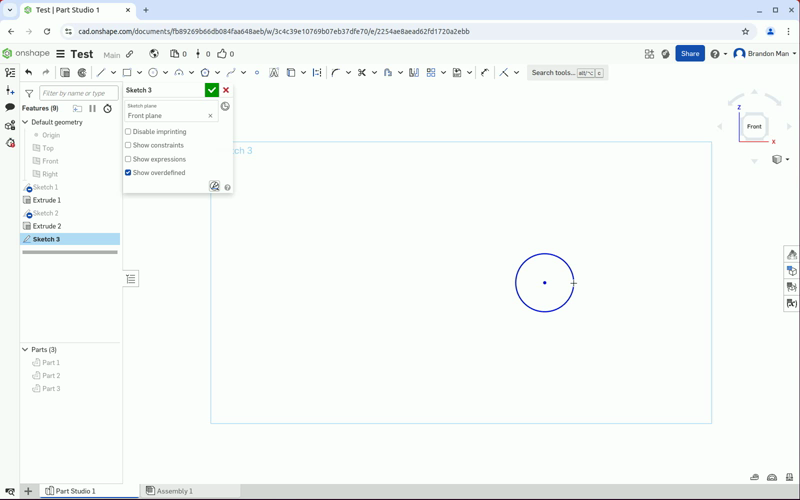
key_down(shift)
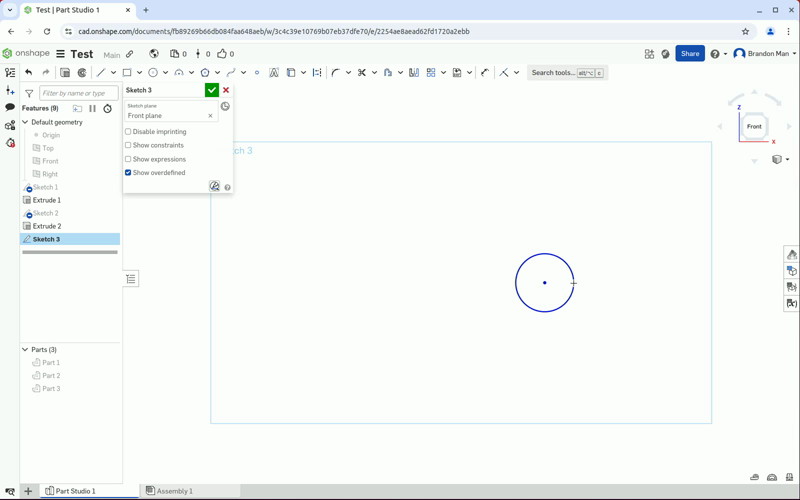
mouse_move(544, 282)
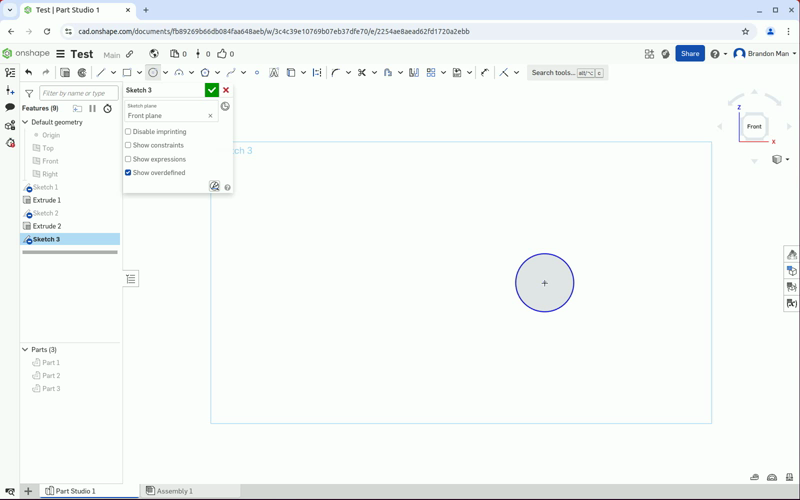
click(544, 282)
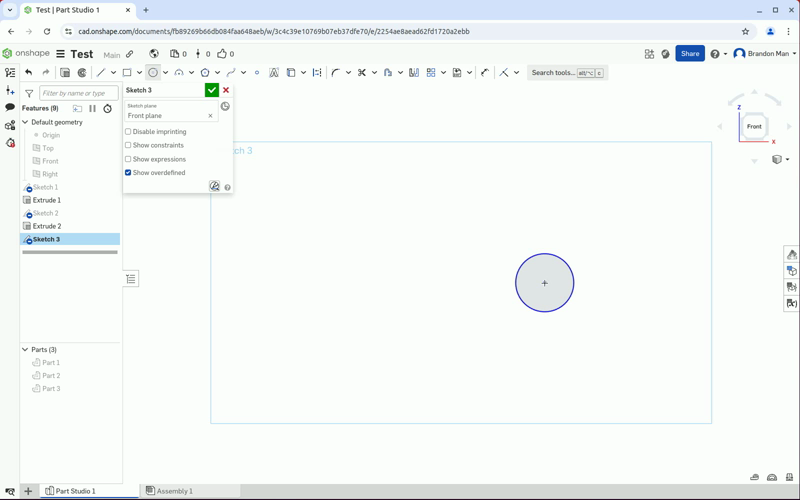
key_up(shift)
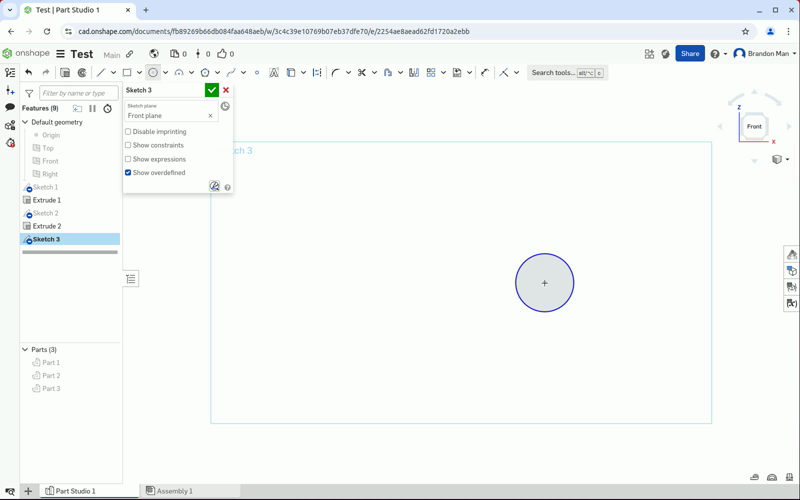
mouse_move(567, 282)
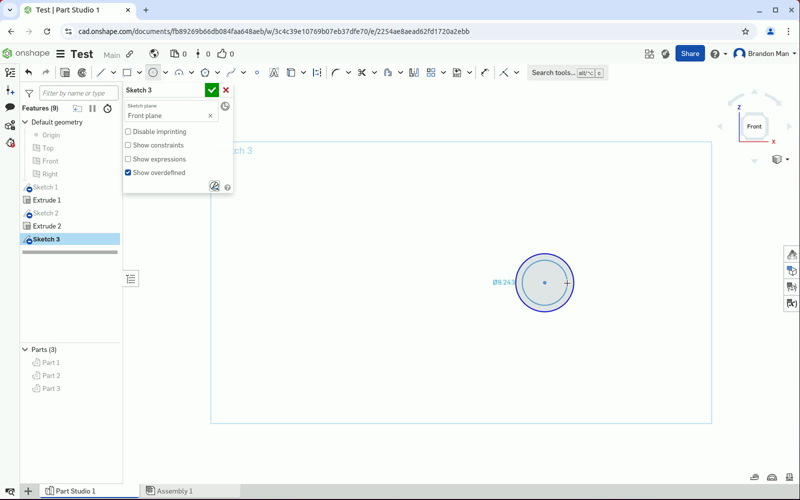
click(567, 282)
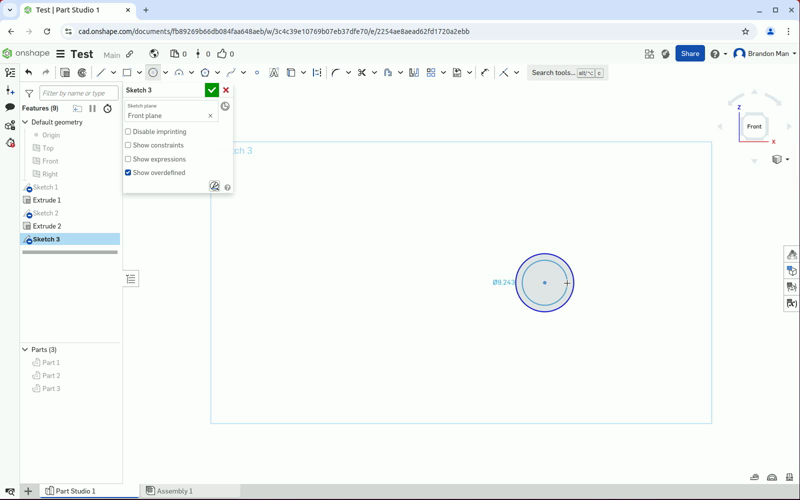
key(esc)
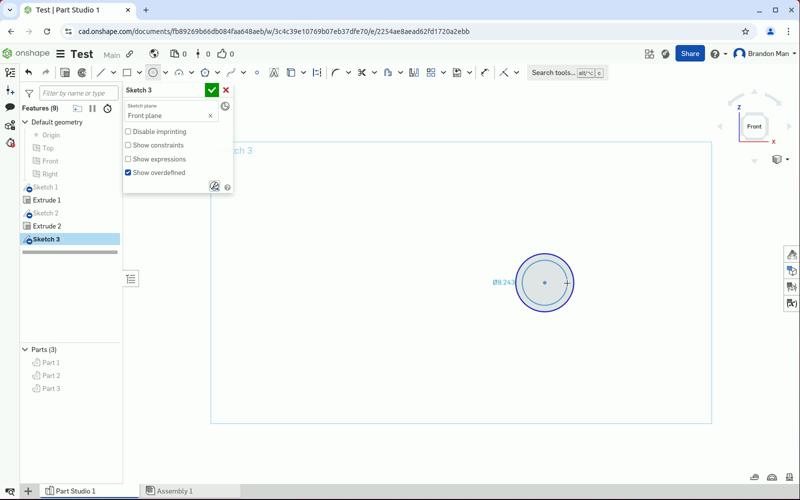
mouse_move(566, 273)
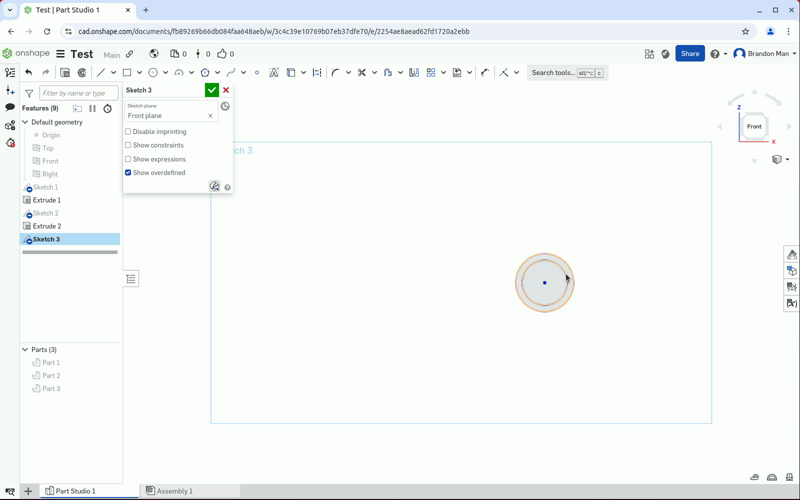
scroll(6)
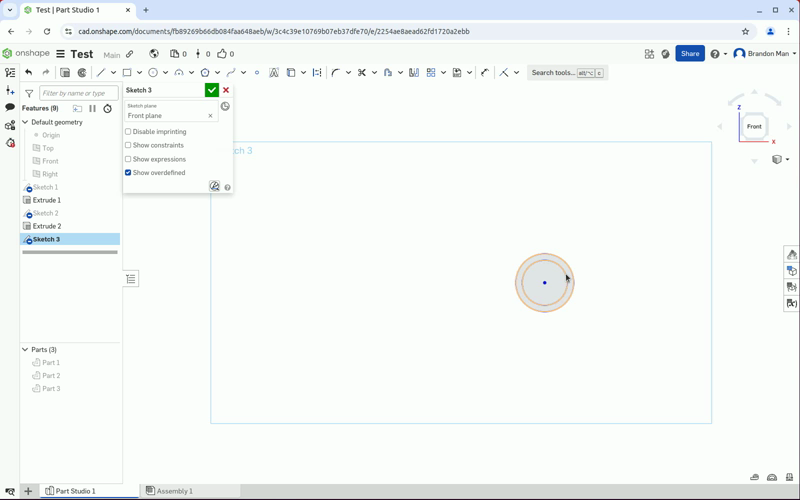
scroll(6)
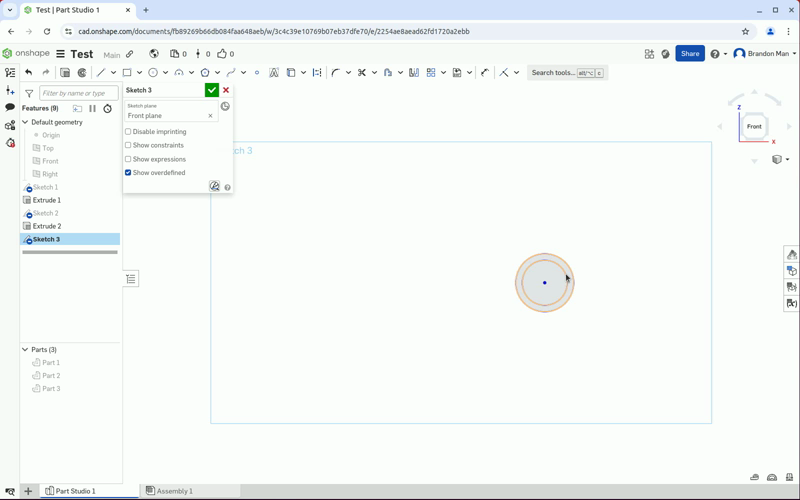
scroll(6)
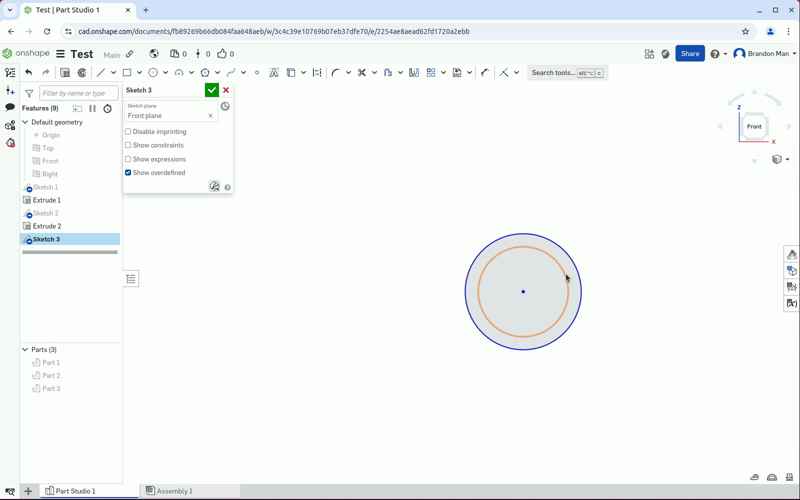
scroll(6)
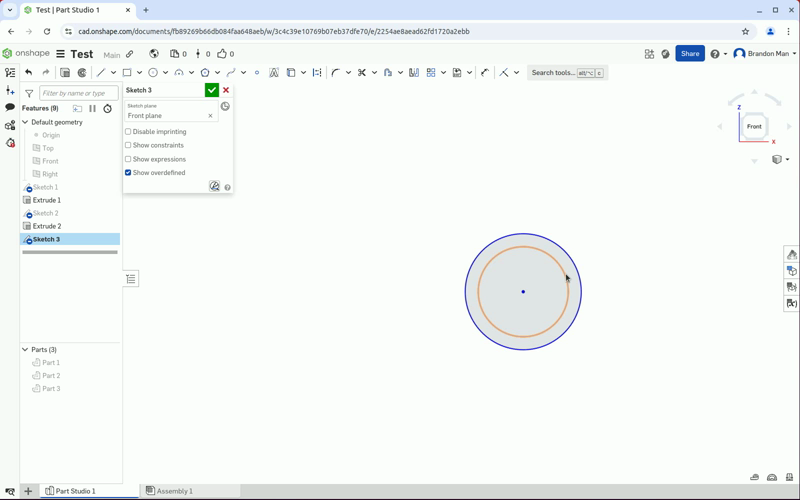
scroll(6)
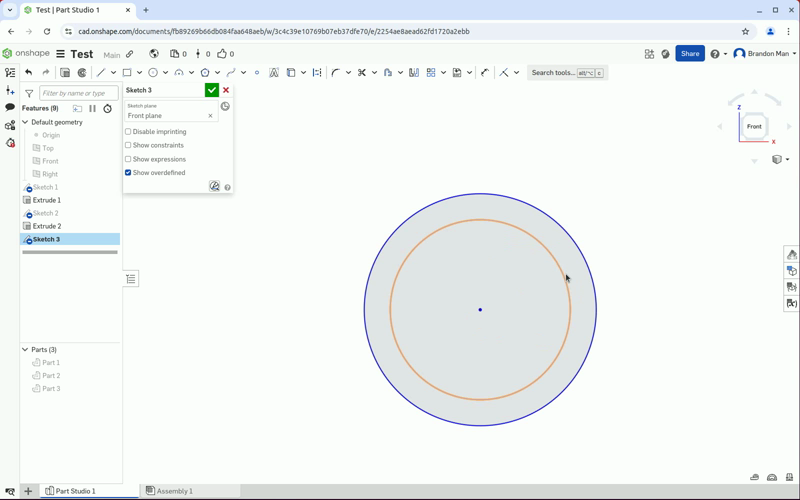
scroll(6)
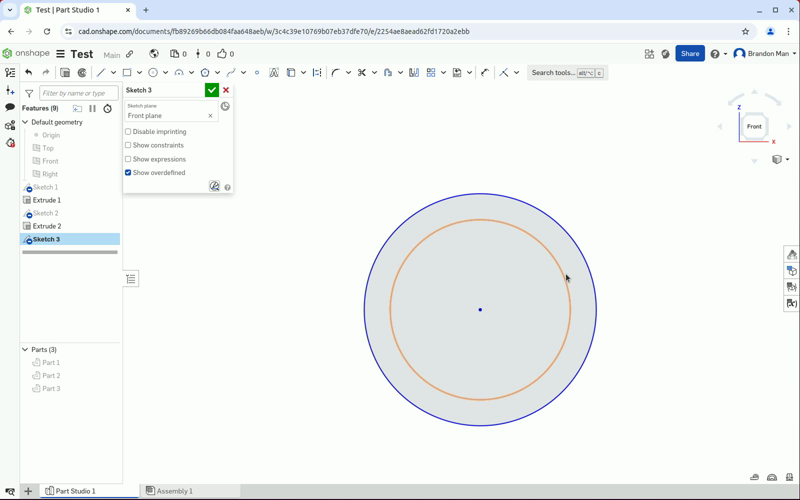
scroll(6)
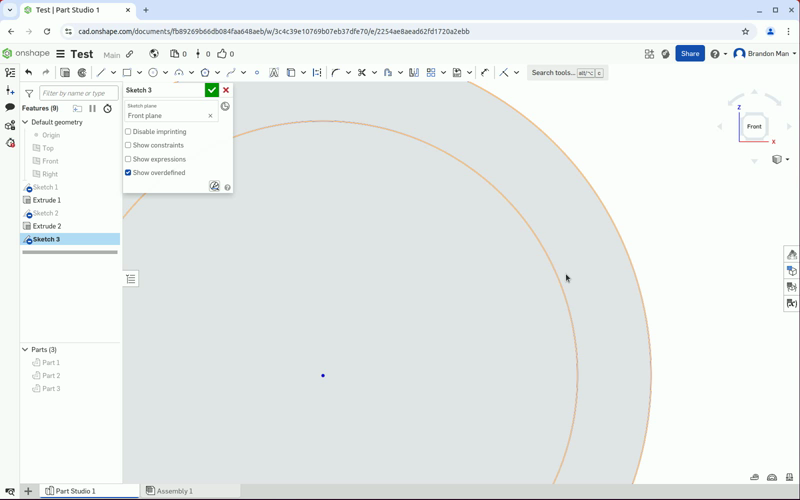
click(566, 273)
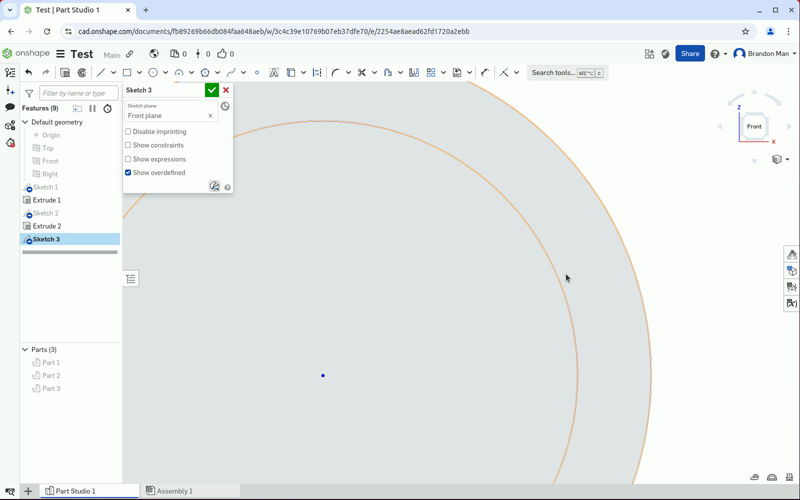
scroll(-6)
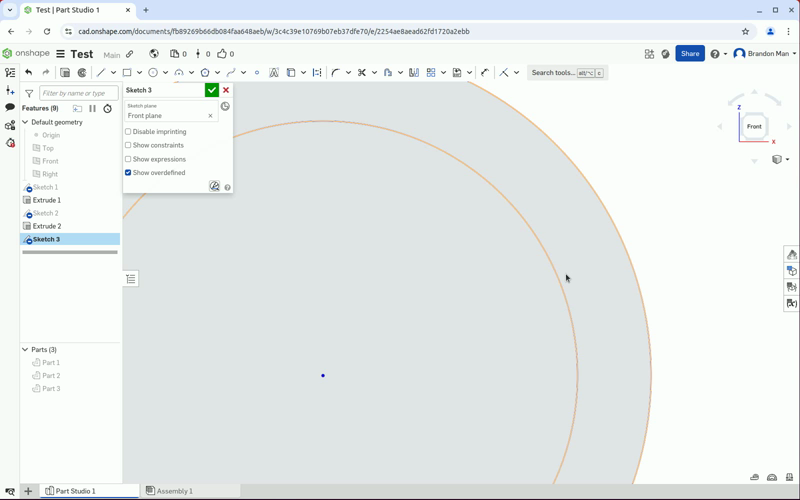
scroll(-6)
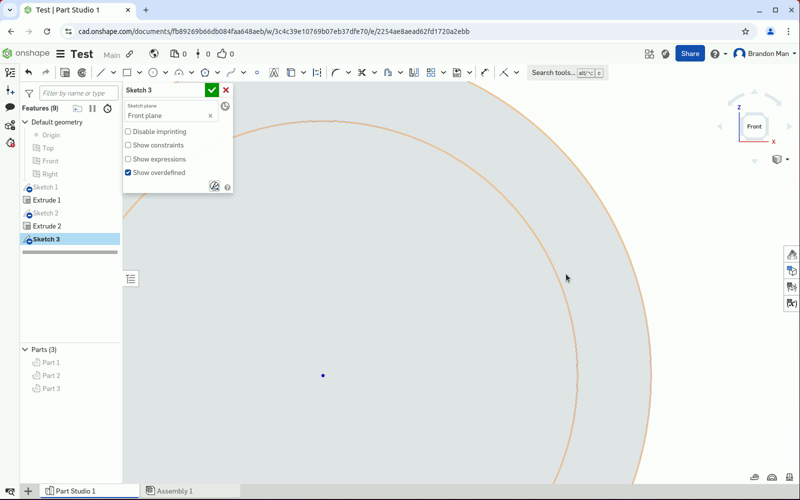
scroll(-6)
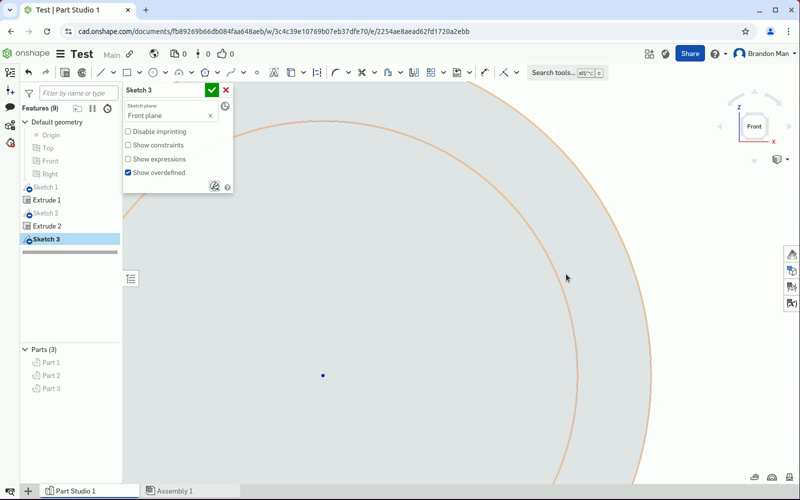
scroll(-6)
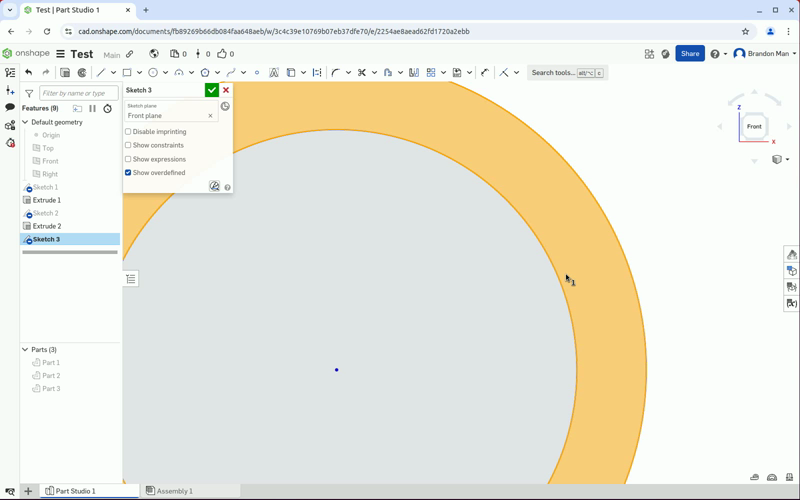
scroll(-6)
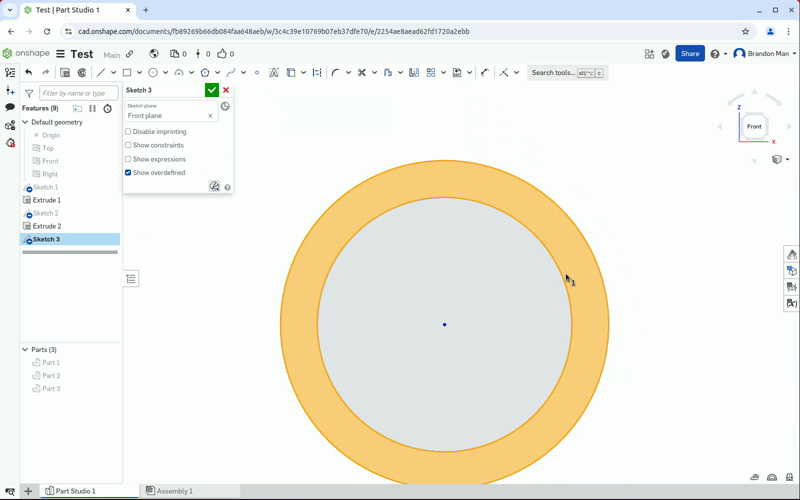
scroll(-6)
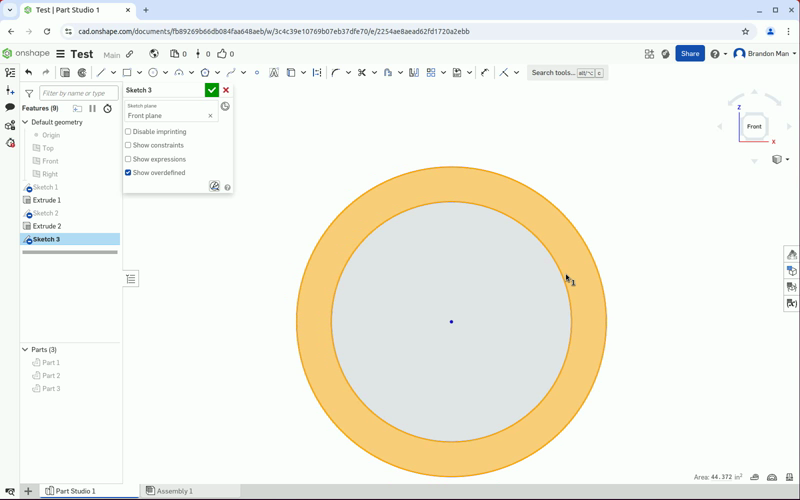
scroll(-6)
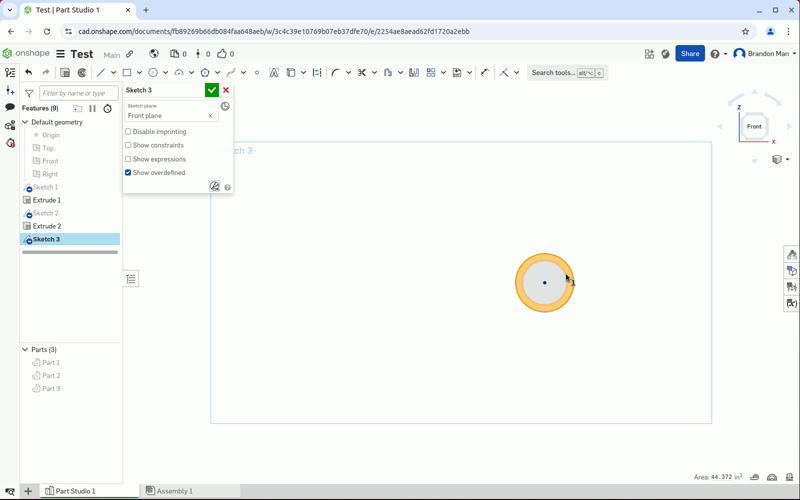
mouse_move(73, 352)
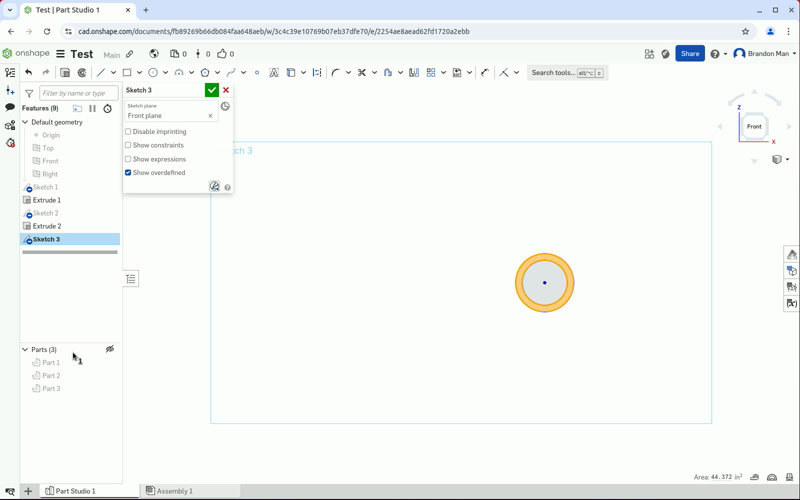
key(shift+y)
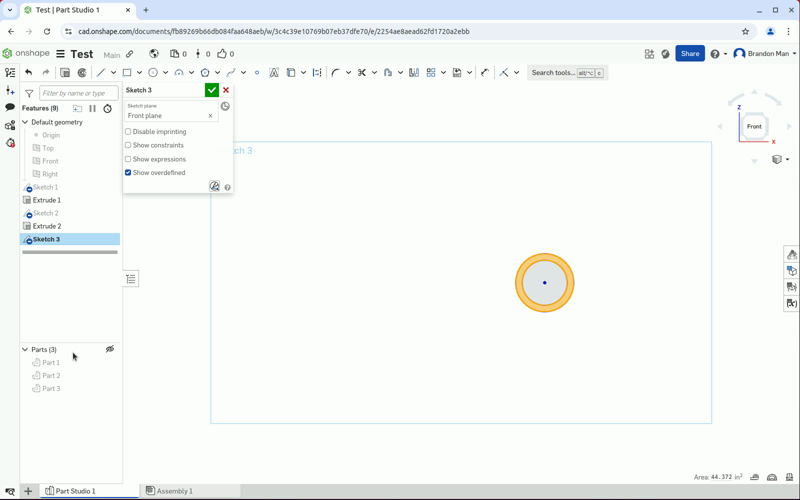
key(shift+e)
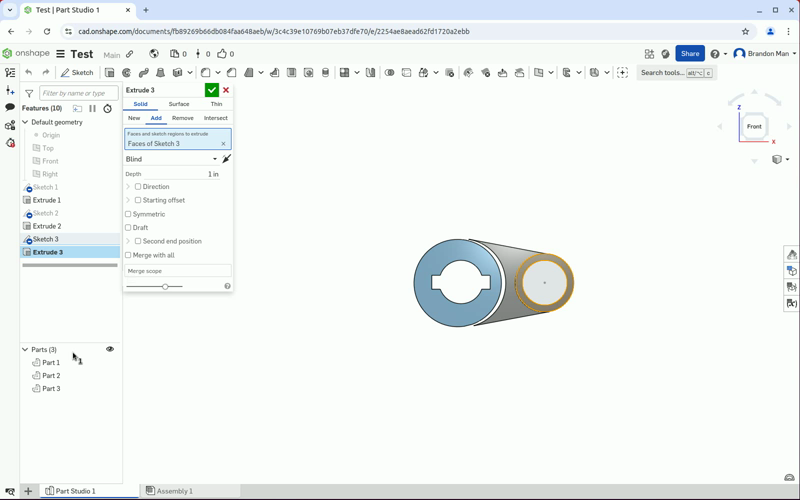
mouse_move(143, 106)
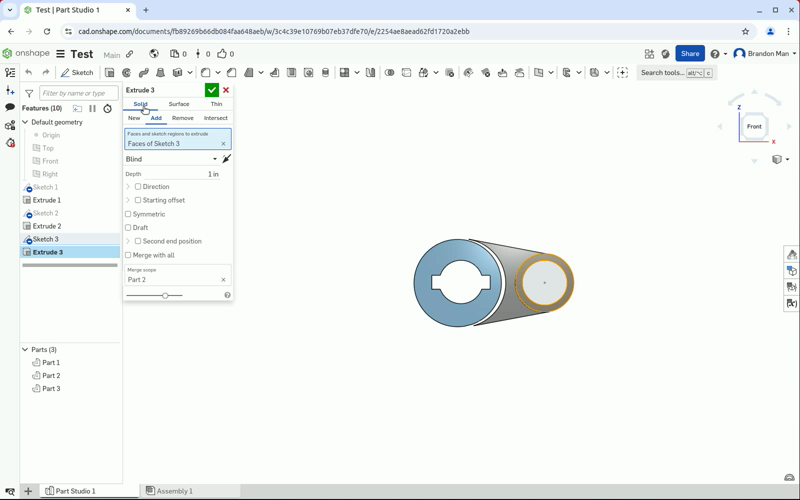
click(143, 106)
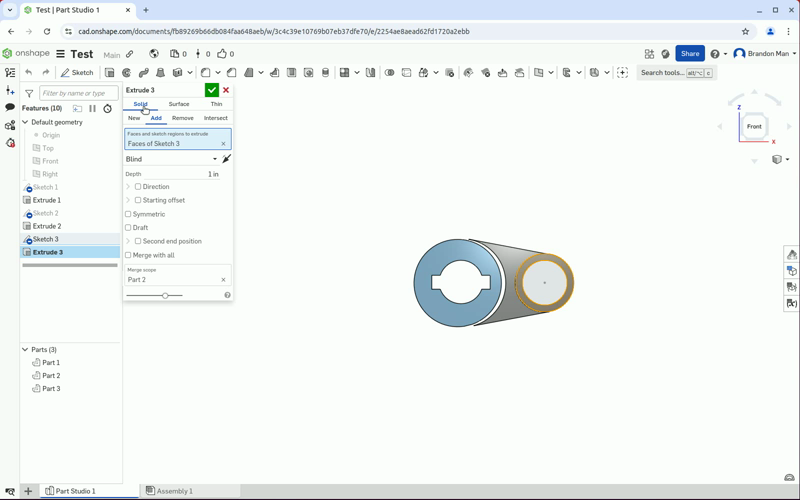
mouse_move(137, 120)
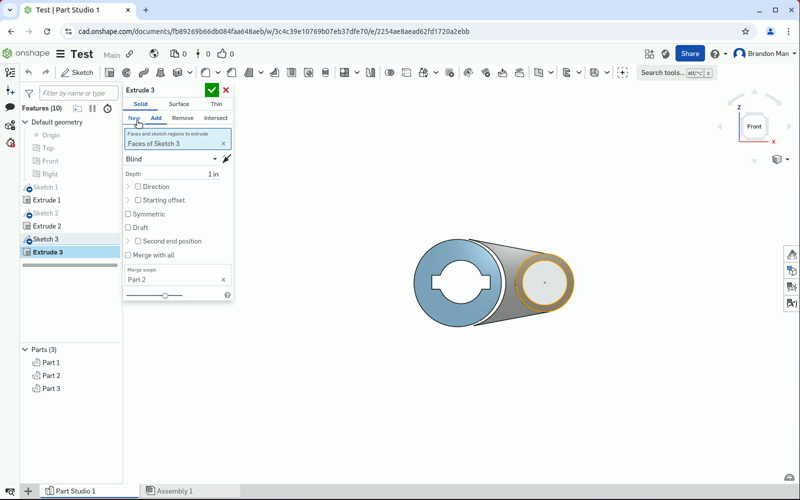
click(137, 120)
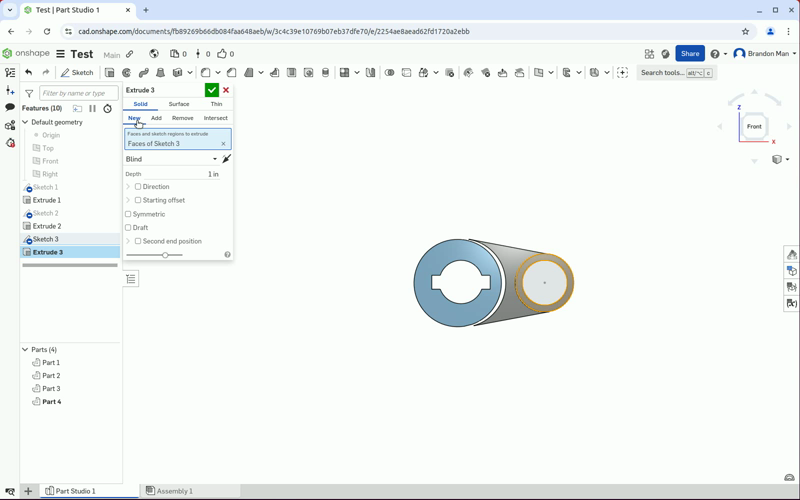
key(tab, 4)
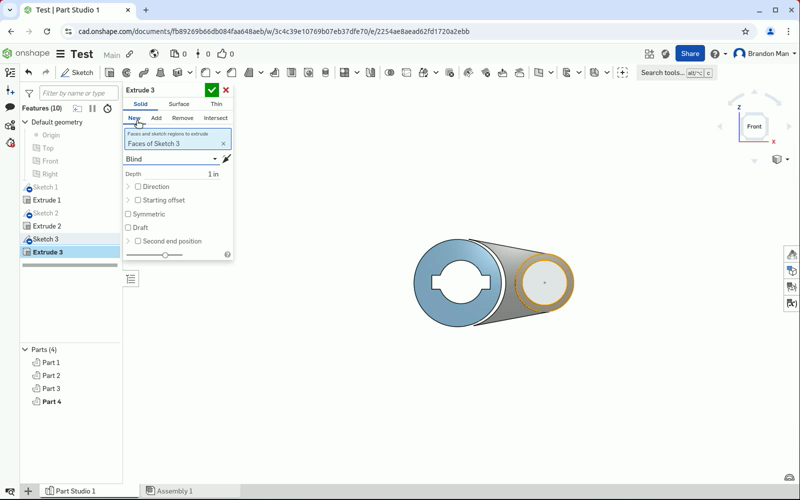
text(7.943)
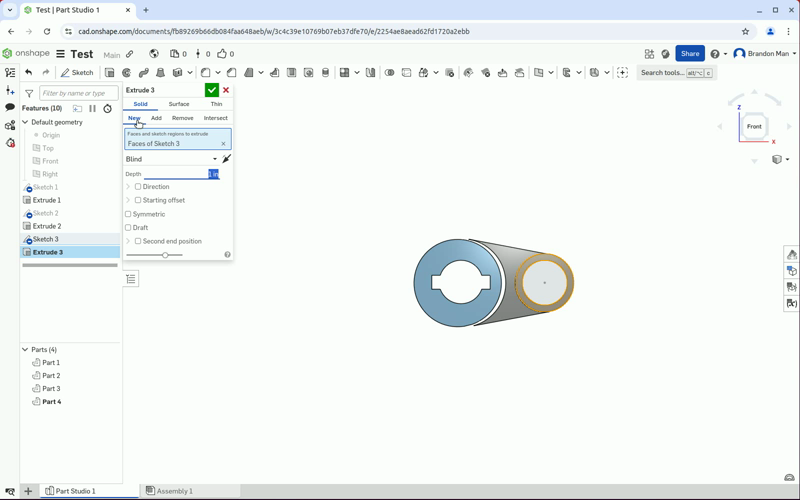
key(enter)
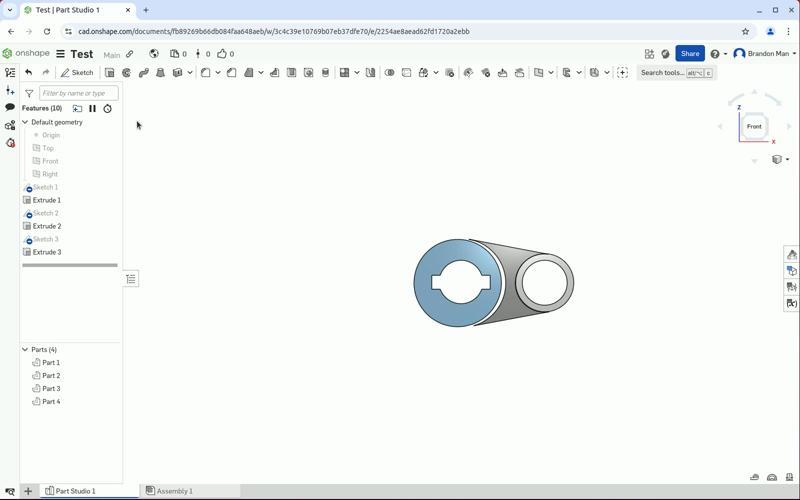
key(shift+h)
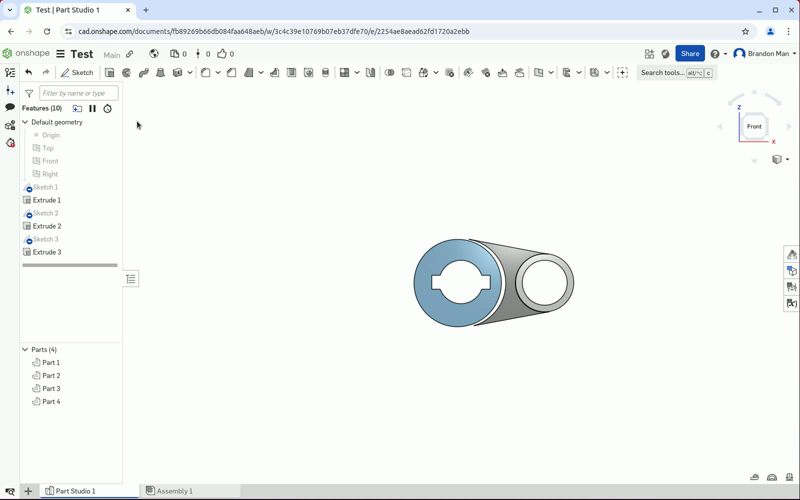
key(shift+h)
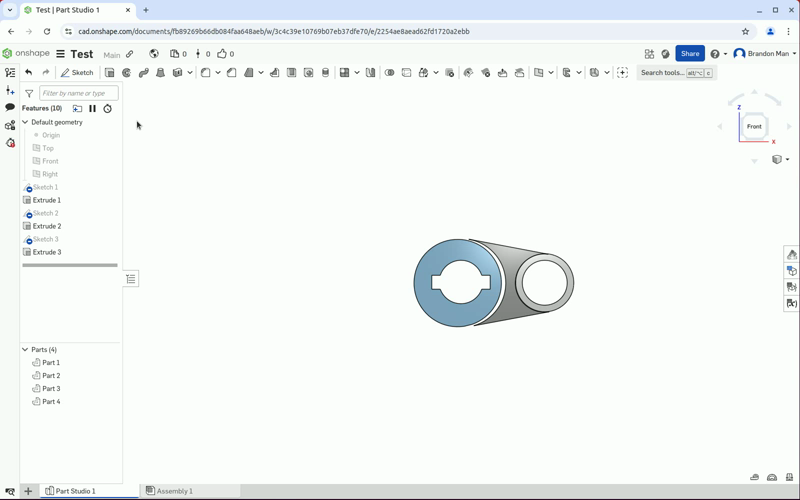
mouse_move(73, 189)
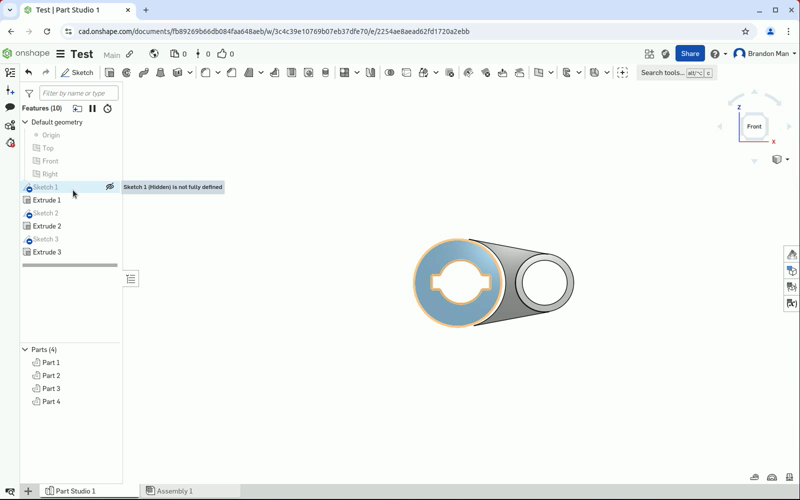
click(73, 189)
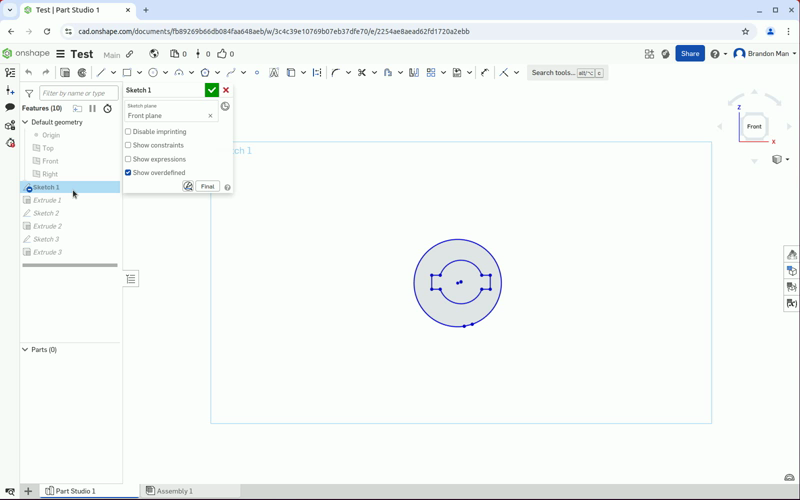
mouse_move(229, 92)
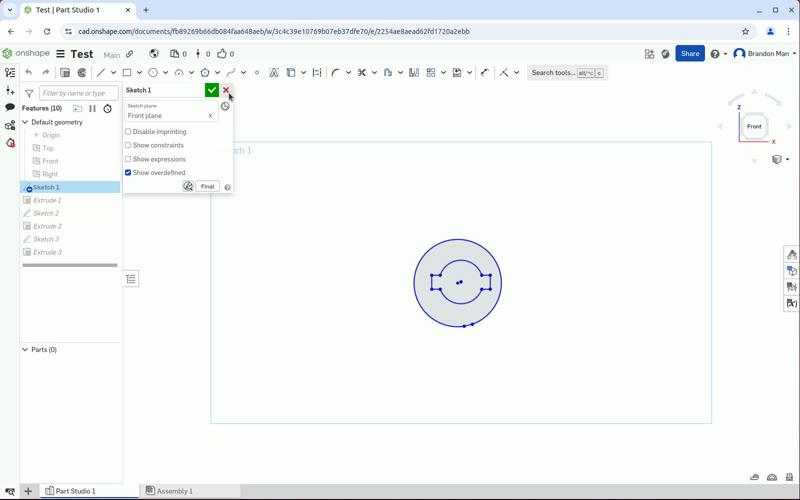
click(229, 92)
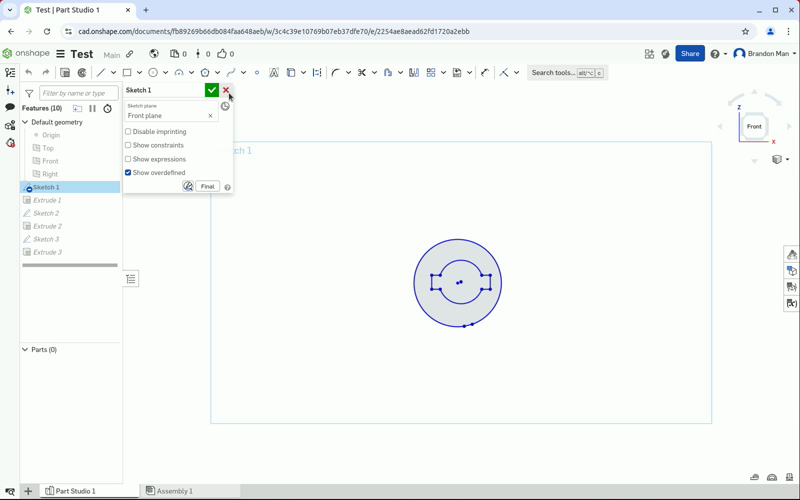
key(shift+s)
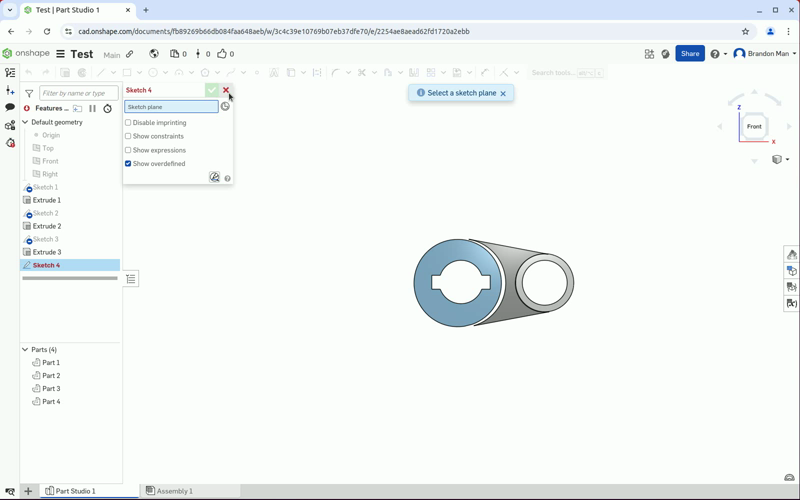
mouse_move(73, 163)
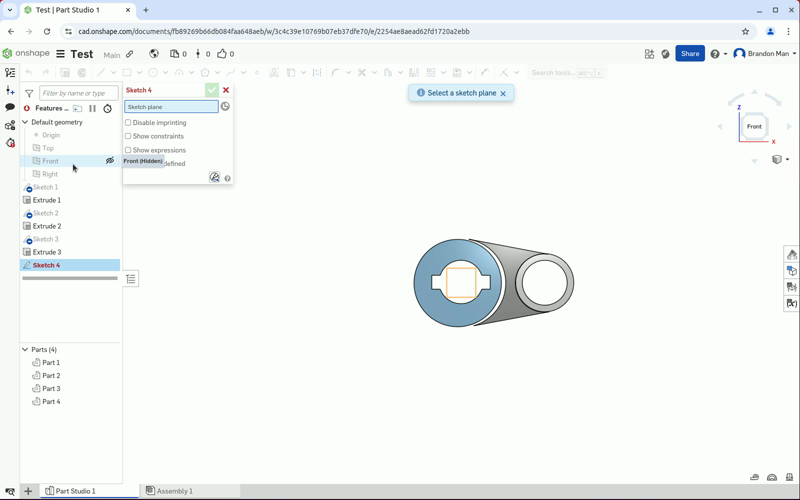
click(73, 163)
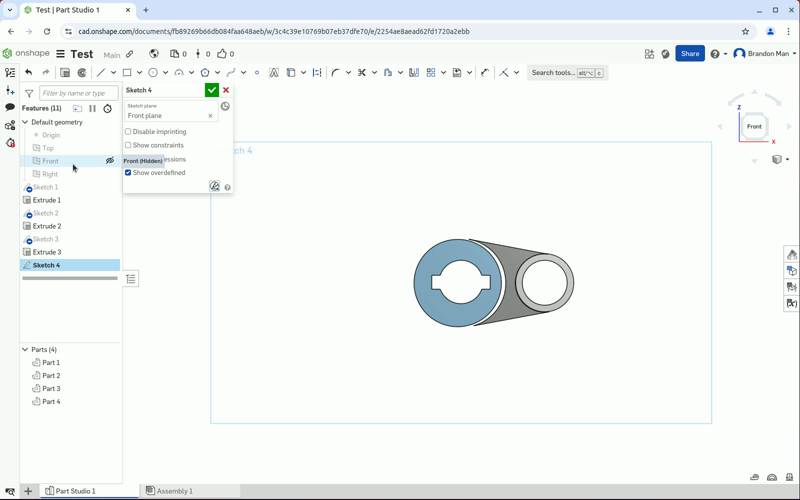
mouse_move(73, 352)
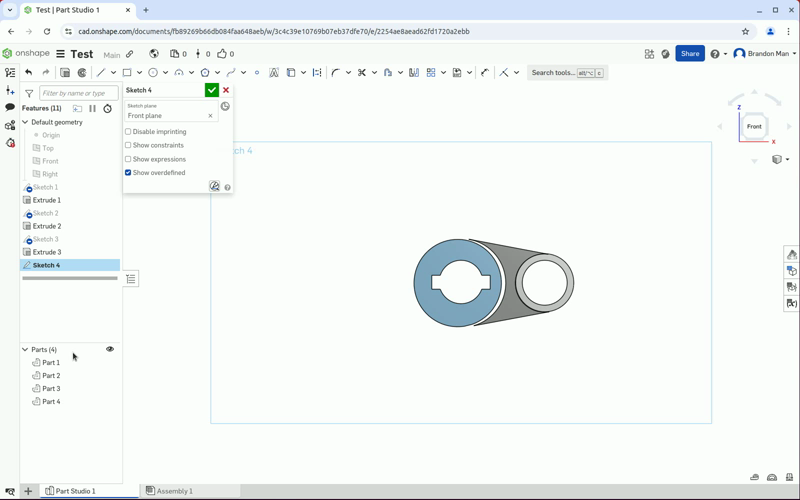
key(y)
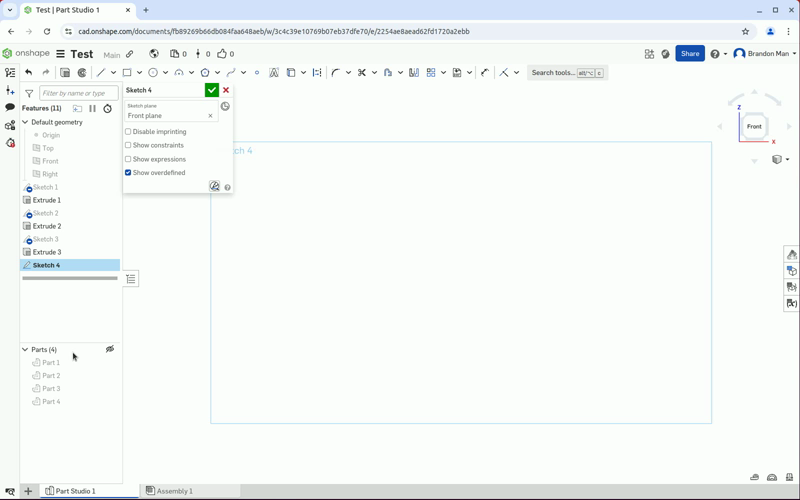
key(l)
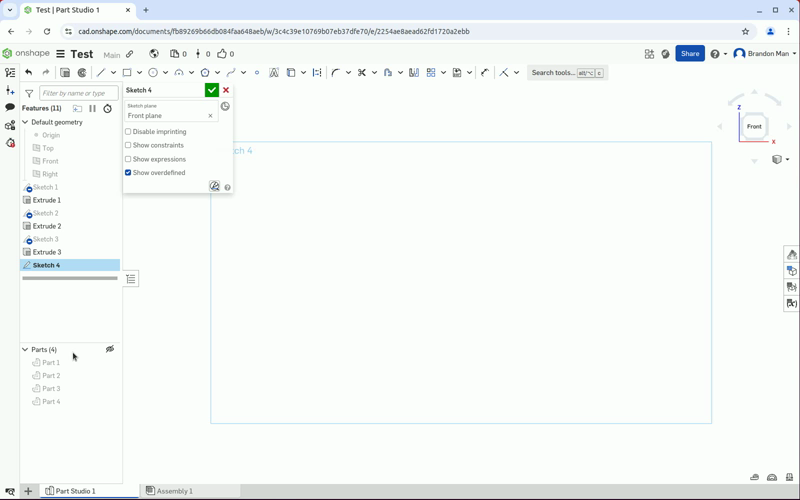
key_down(shift)
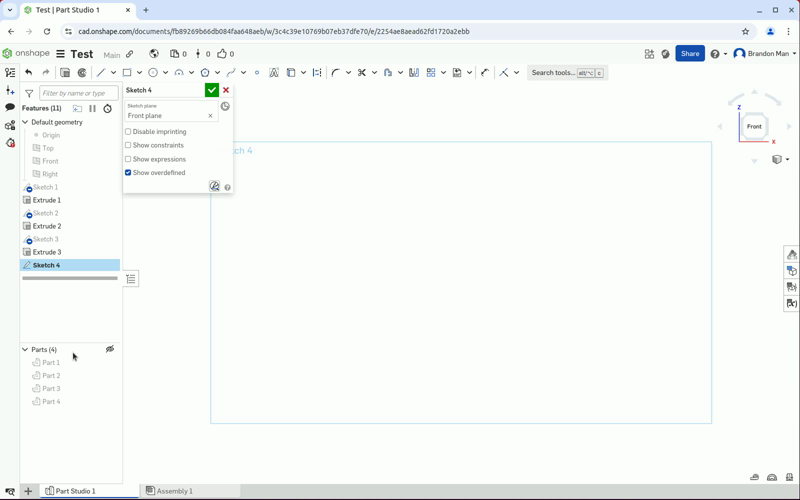
mouse_move(431, 290)
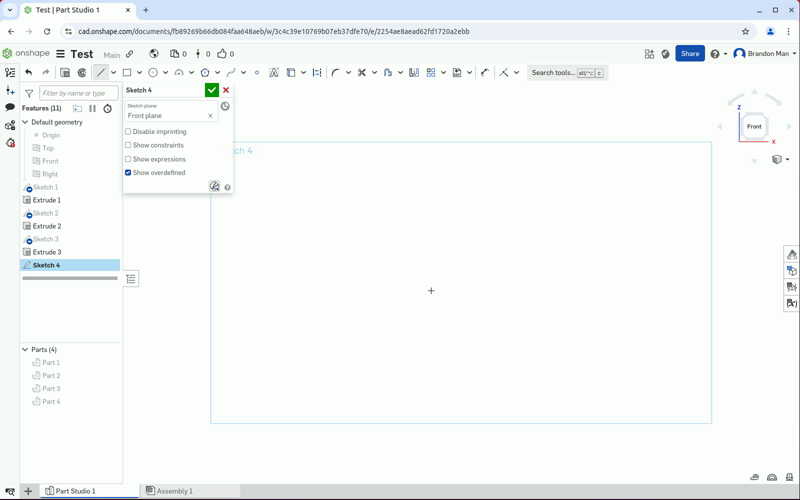
click(431, 290)
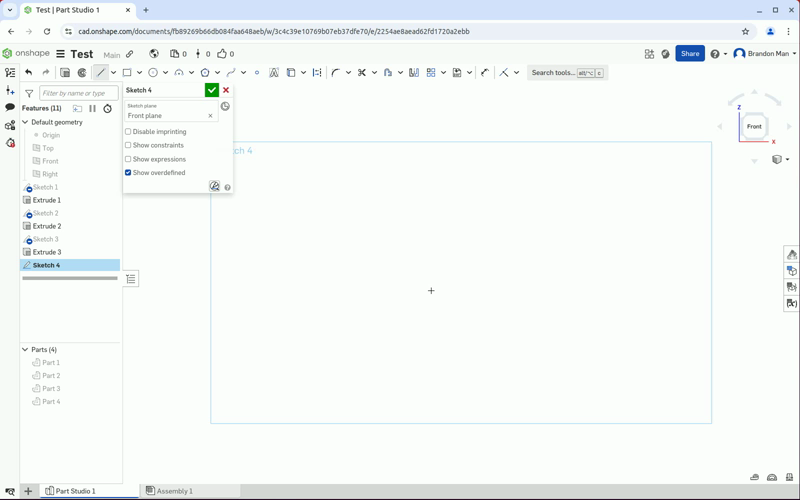
key_up(shift)
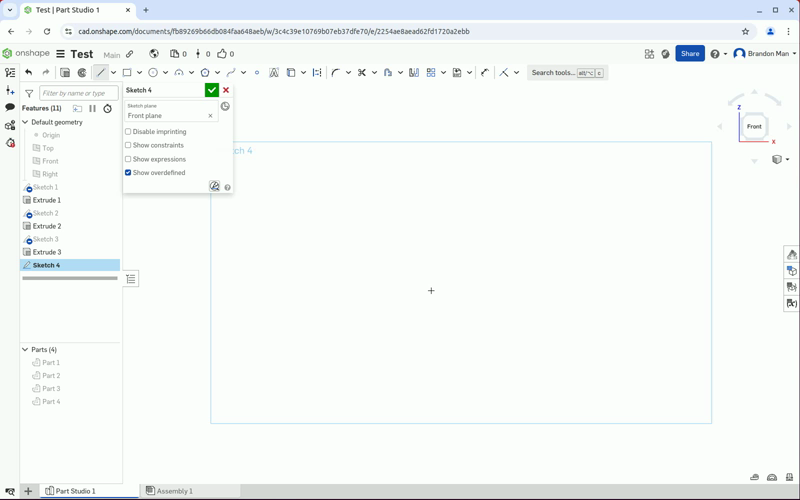
key_down(shift)
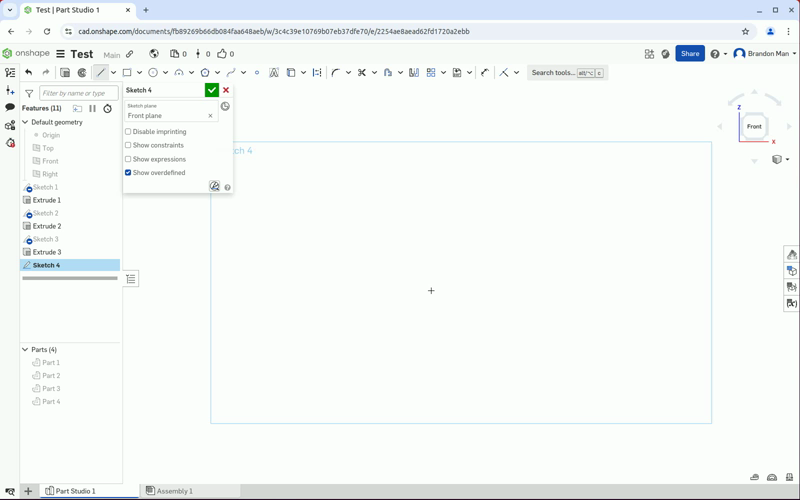
mouse_move(461, 290)
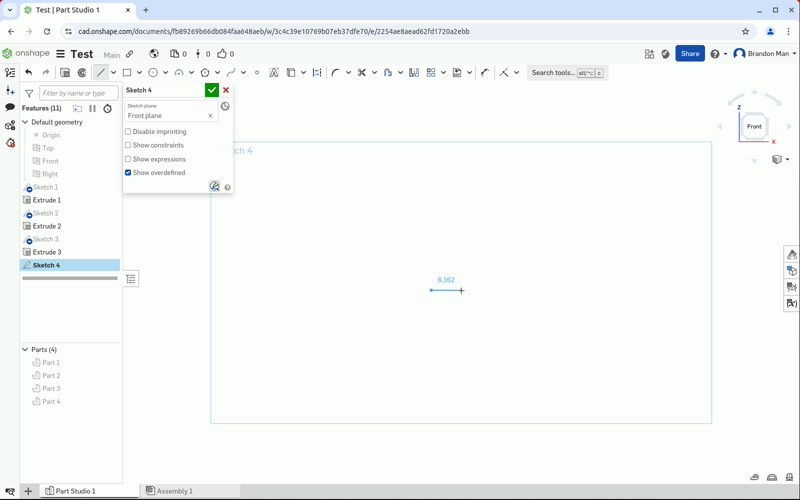
mouse_move(440, 290)
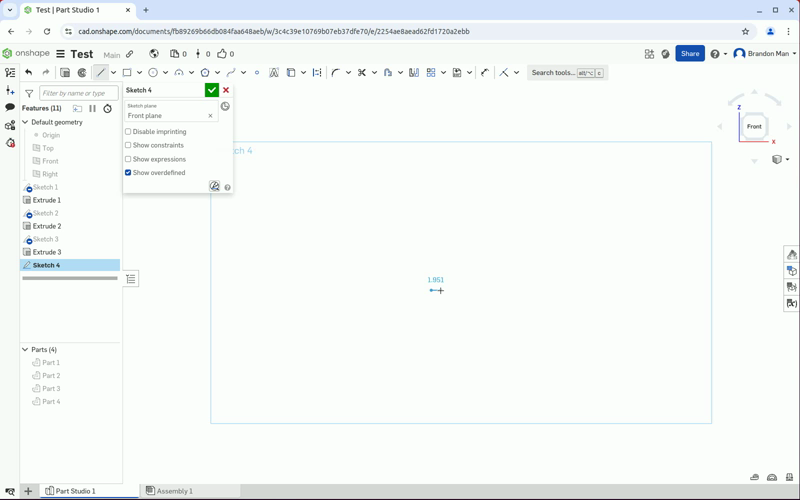
click(440, 290)
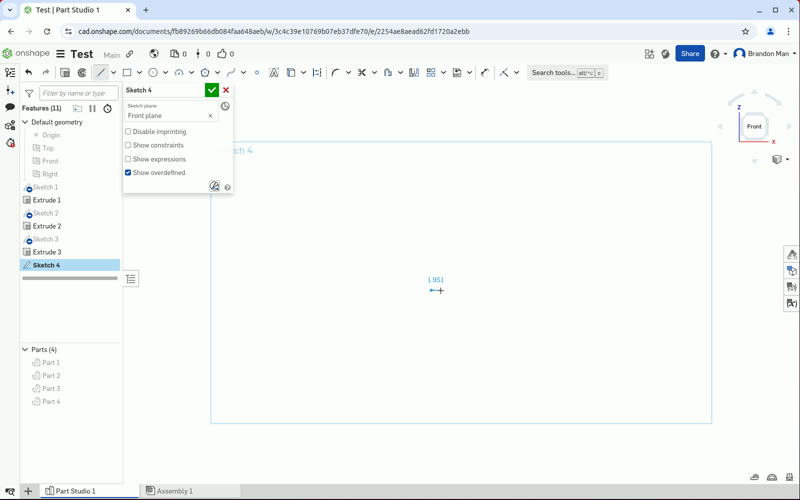
key_up(shift)
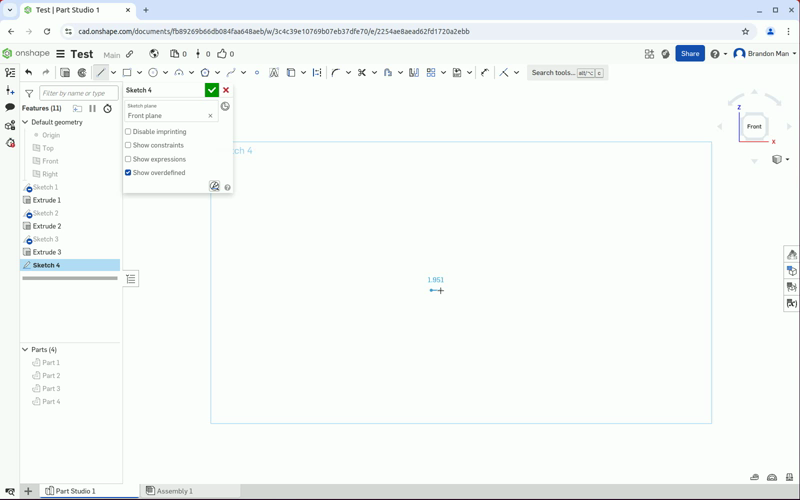
key(esc)
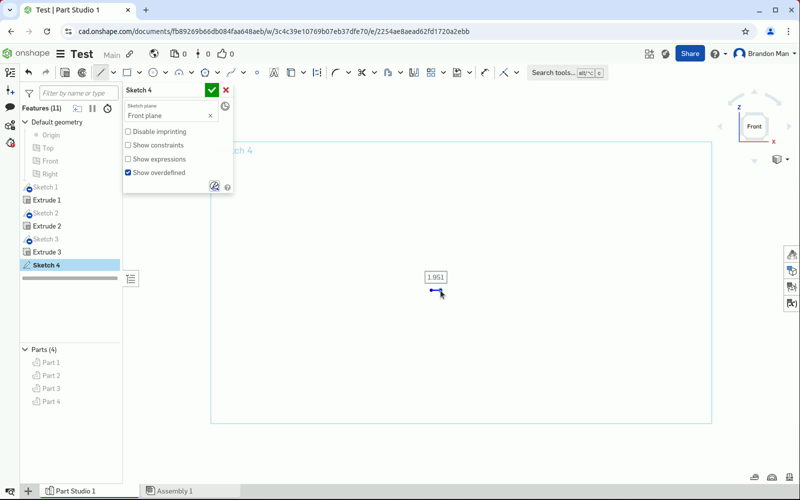
key(a)
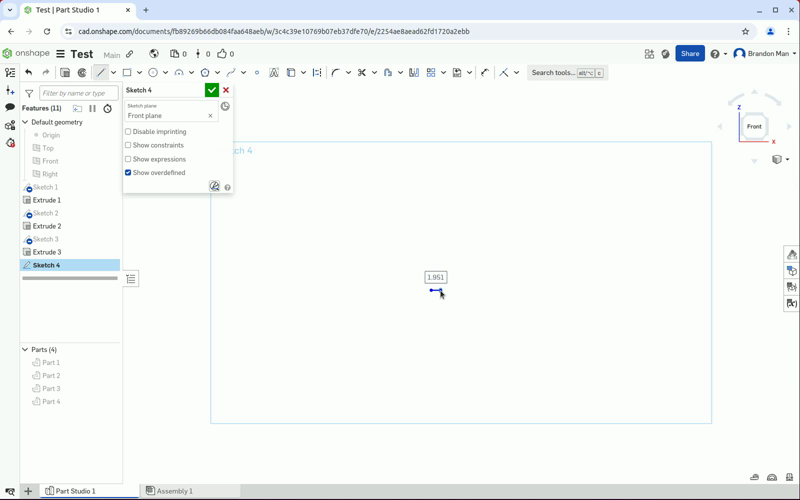
mouse_move(440, 290)
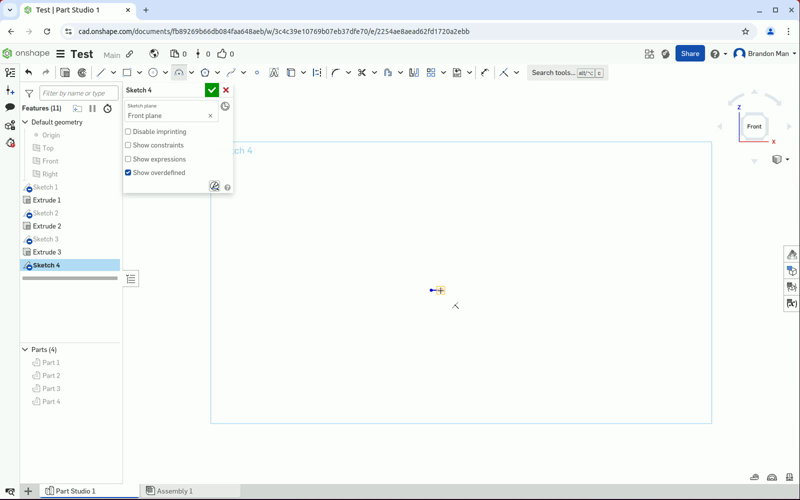
click(440, 290)
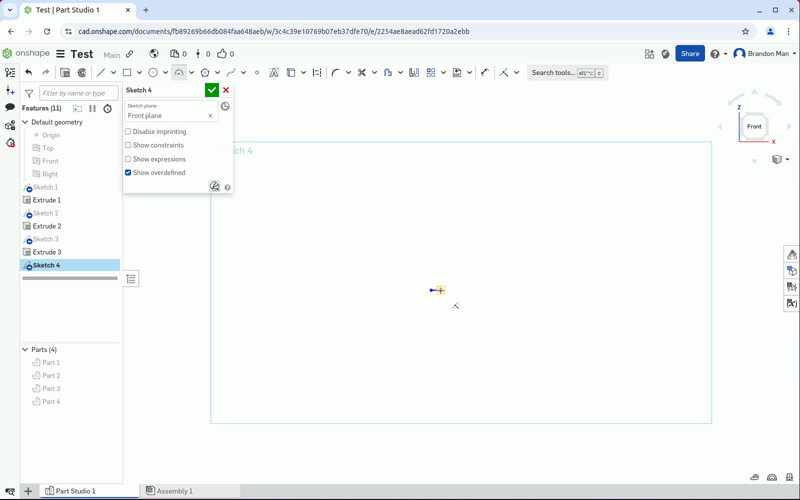
key_down(shift)
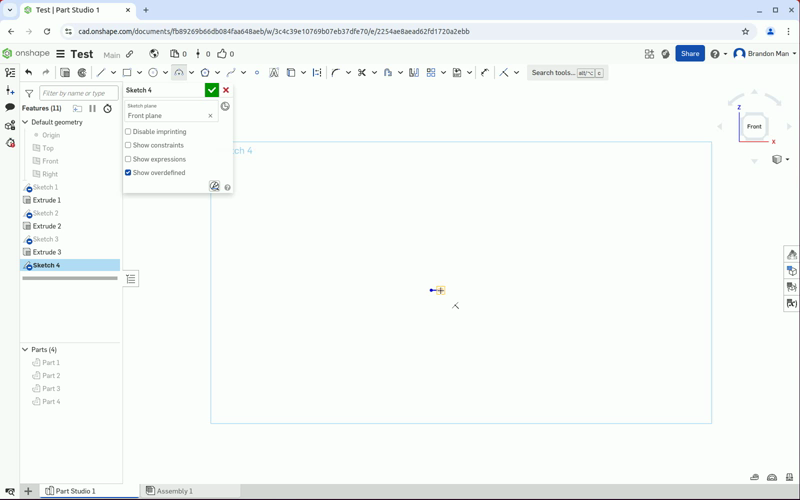
mouse_move(440, 273)
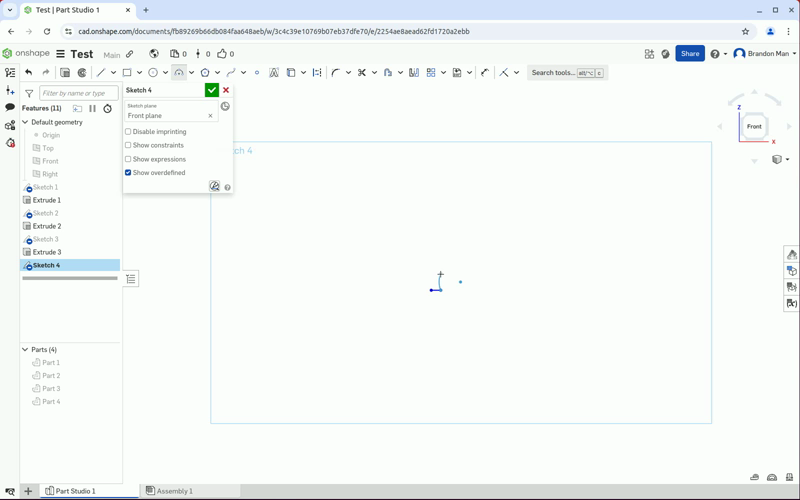
click(440, 273)
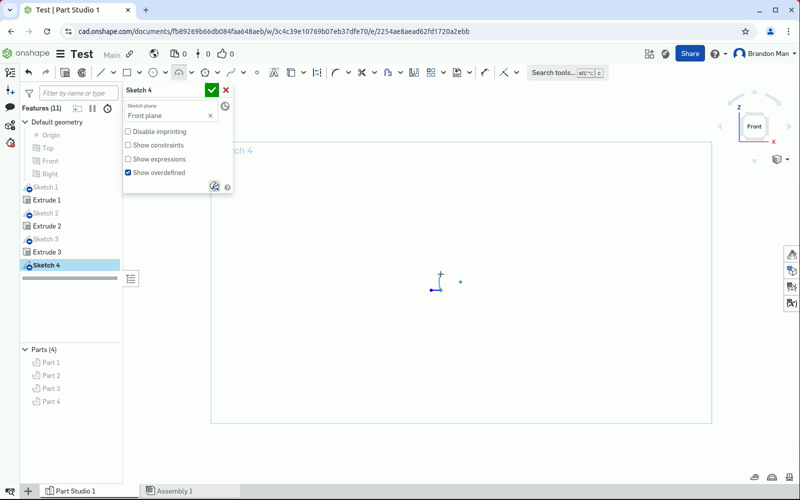
mouse_move(439, 281)
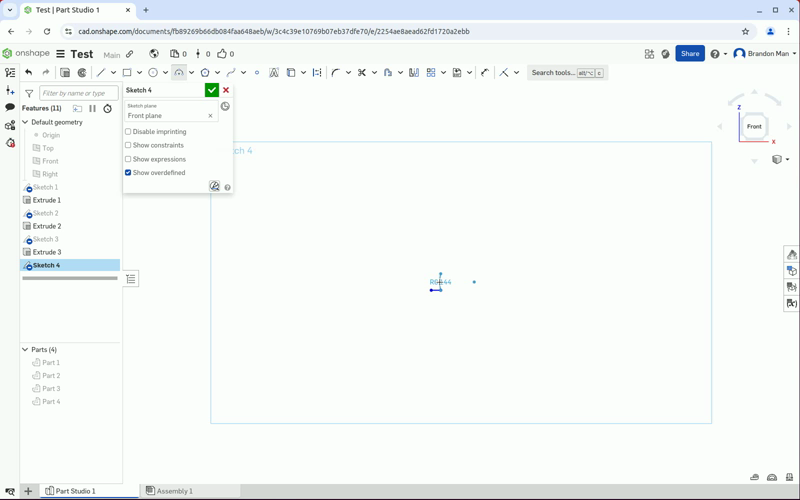
click(439, 281)
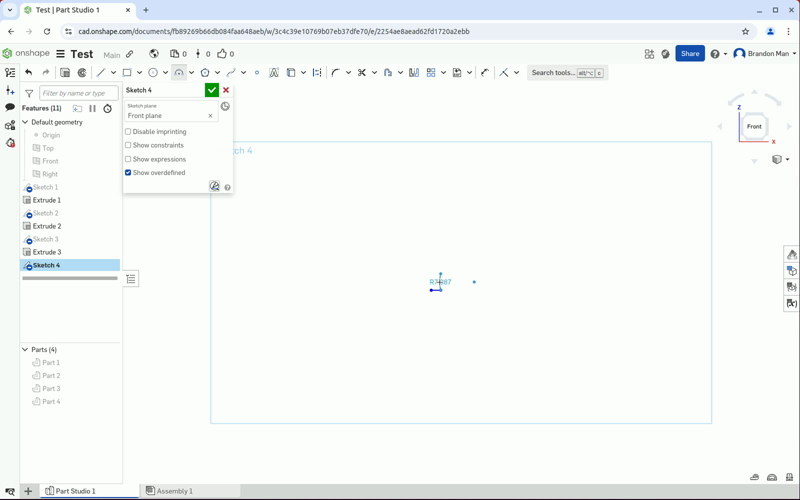
key_up(shift)
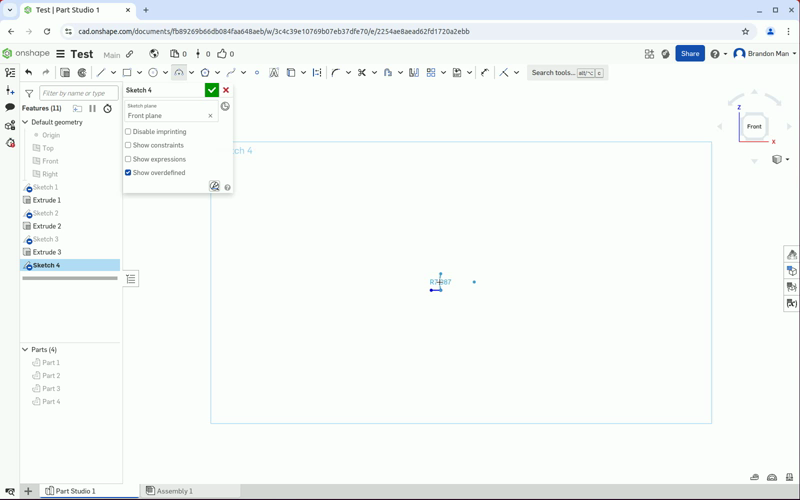
key(esc)
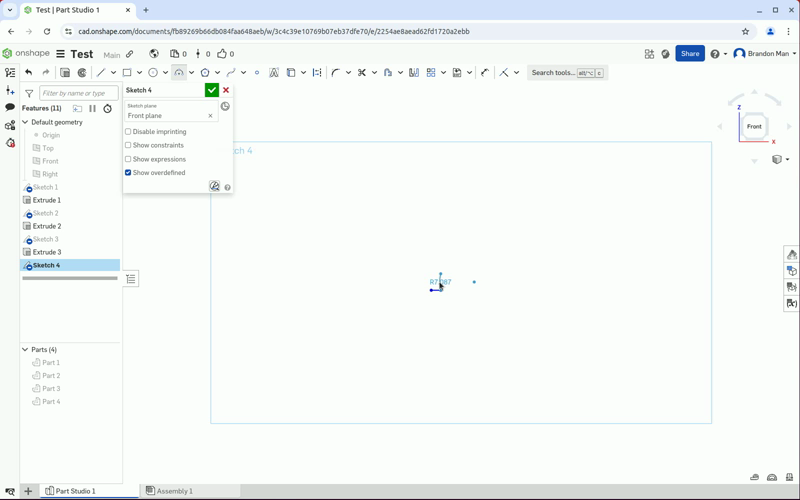
key(l)
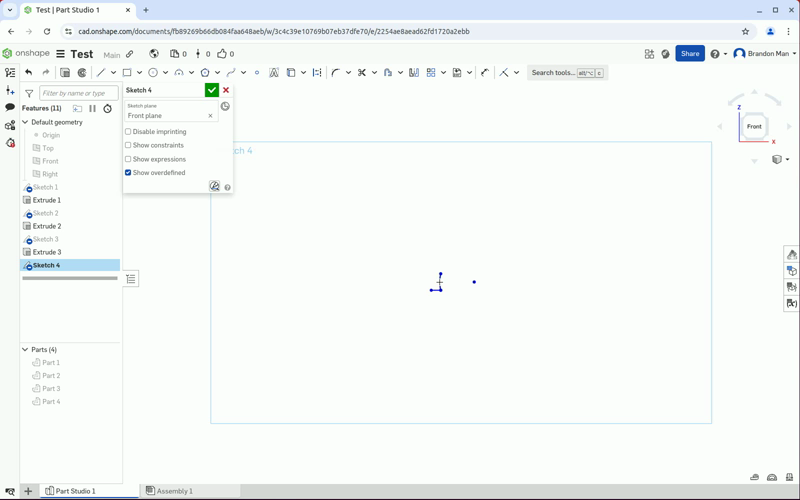
mouse_move(440, 273)
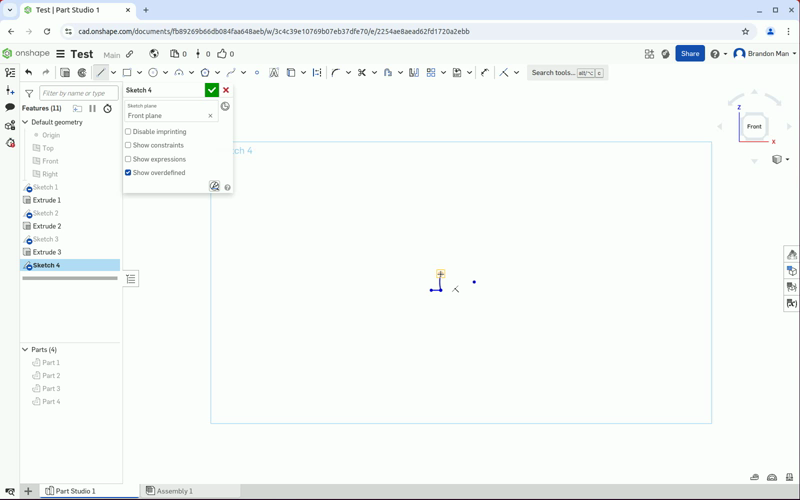
click(440, 273)
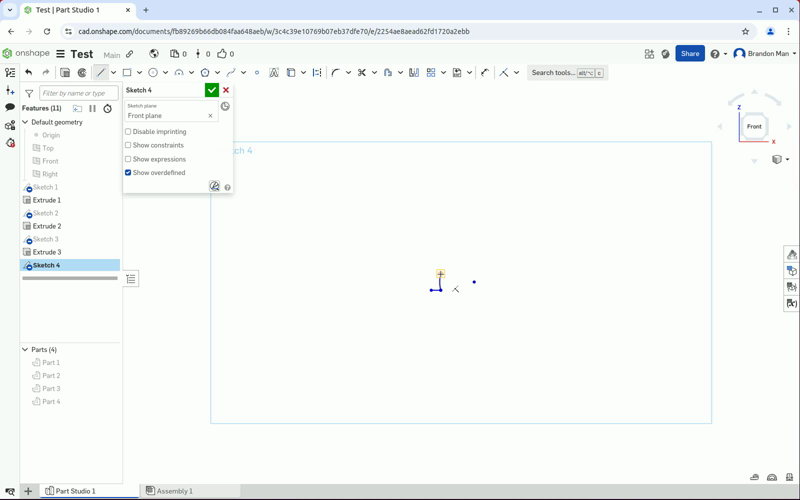
key_down(shift)
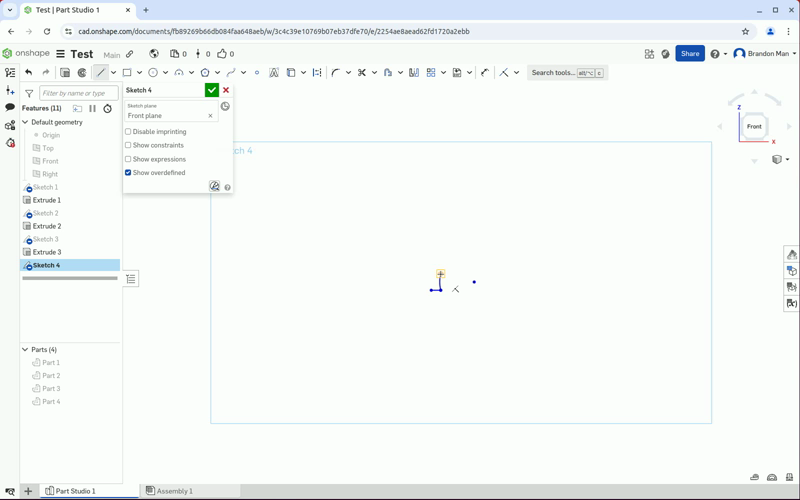
mouse_move(470, 273)
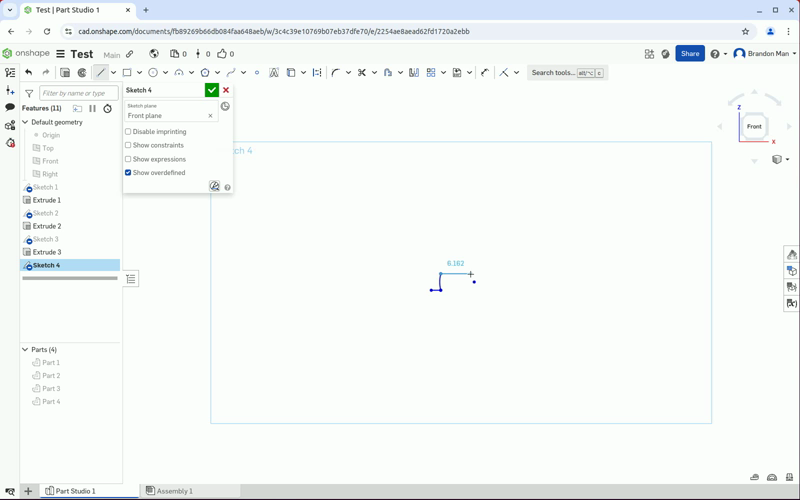
mouse_move(431, 273)
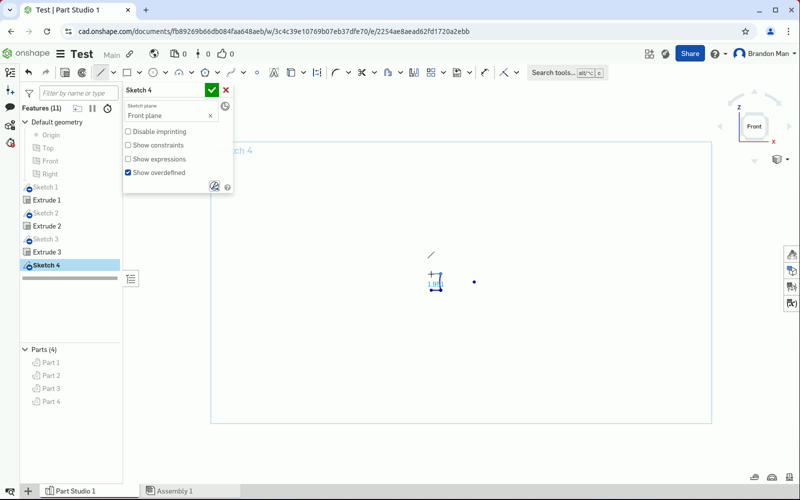
click(431, 273)
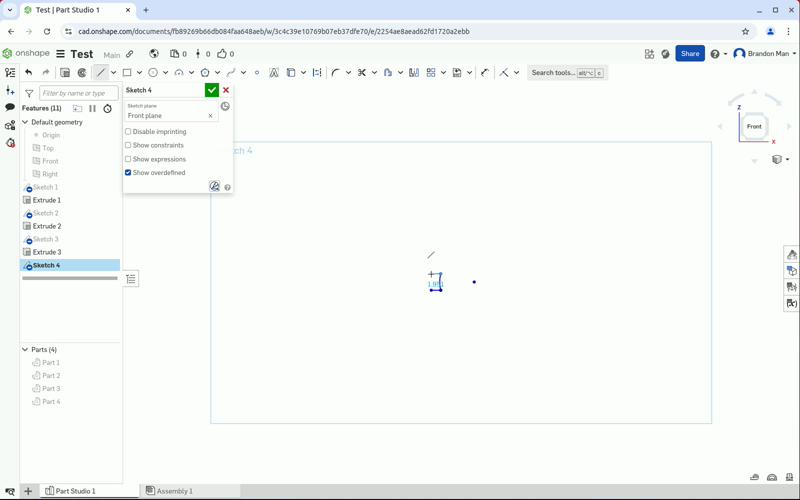
key_up(shift)
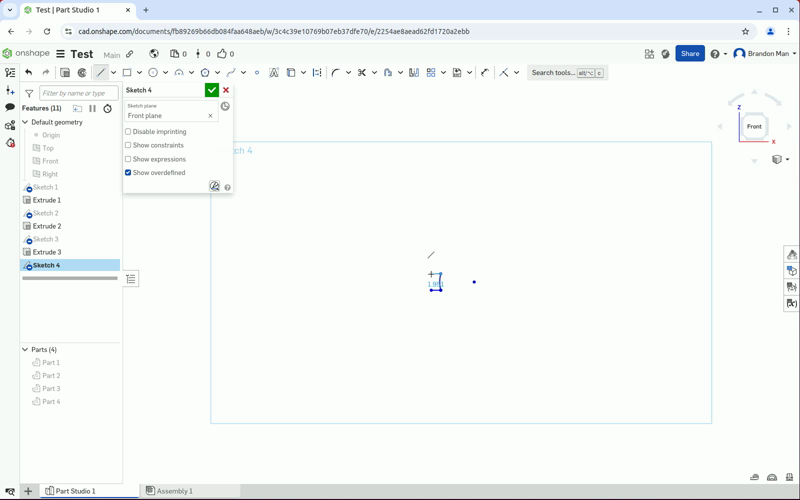
mouse_move(461, 273)
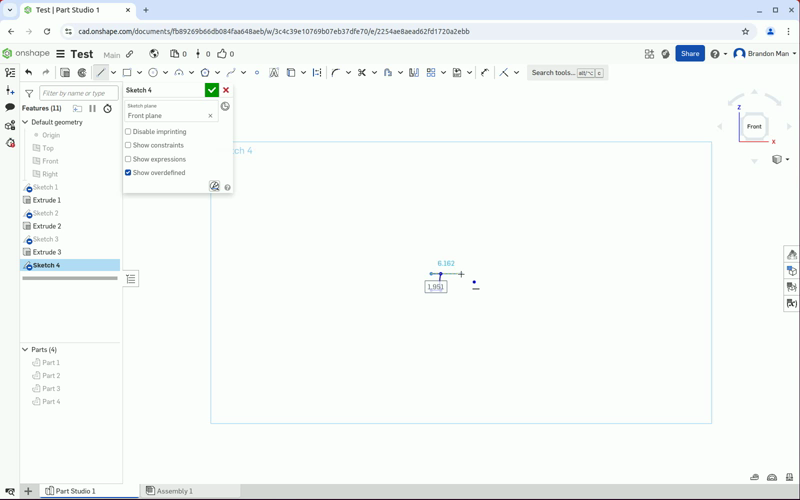
key_down(shift)
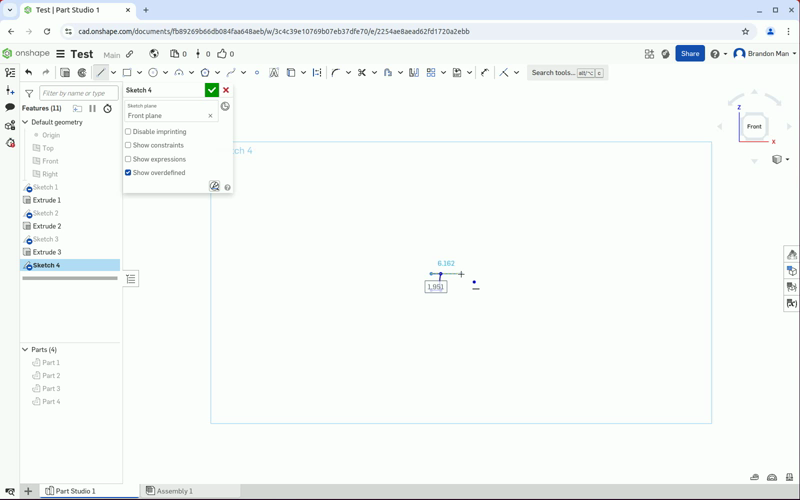
mouse_move(431, 290)
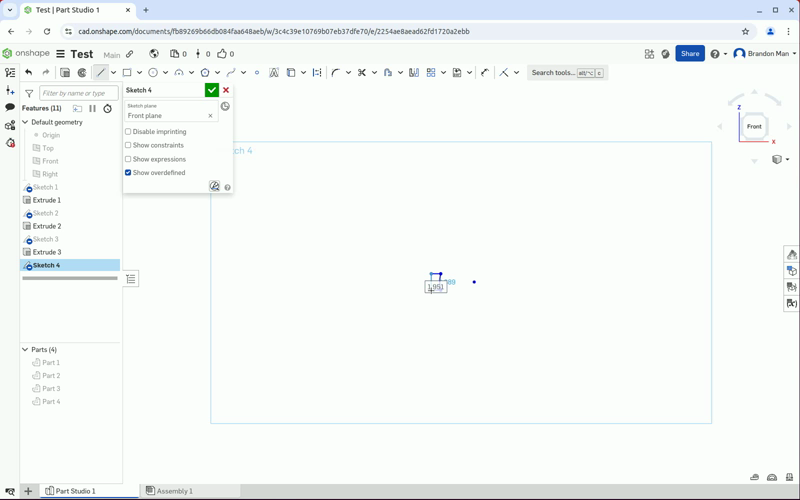
key_up(shift)
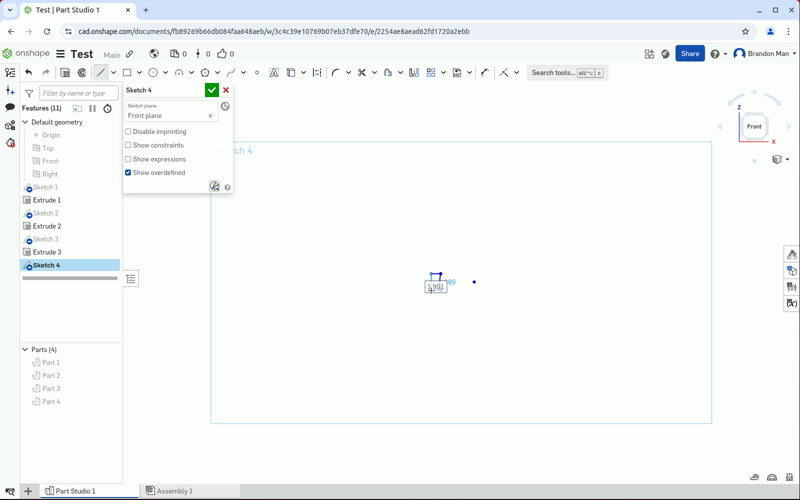
click(431, 290)
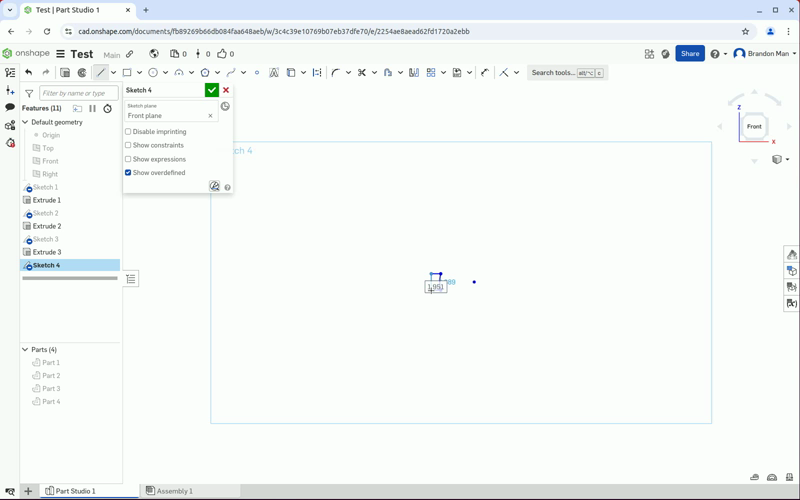
key(esc)
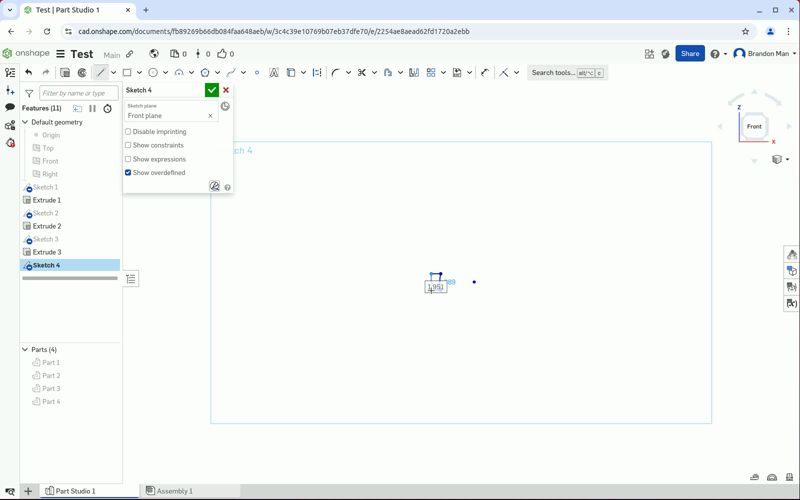
mouse_move(435, 273)
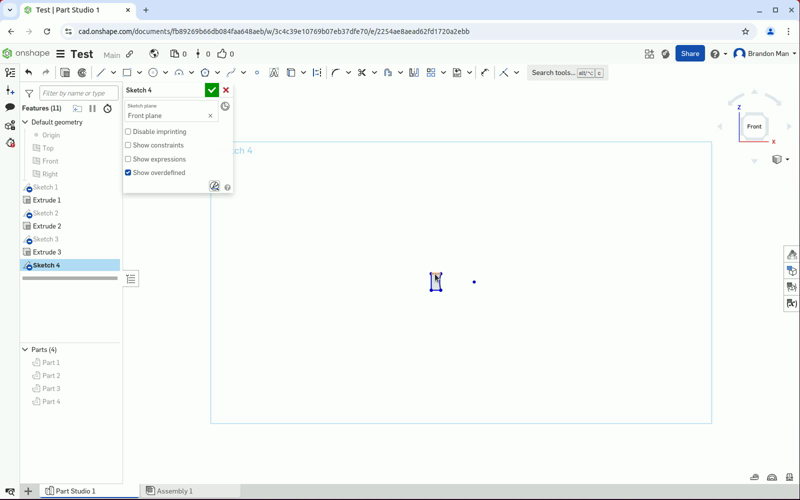
scroll(6)
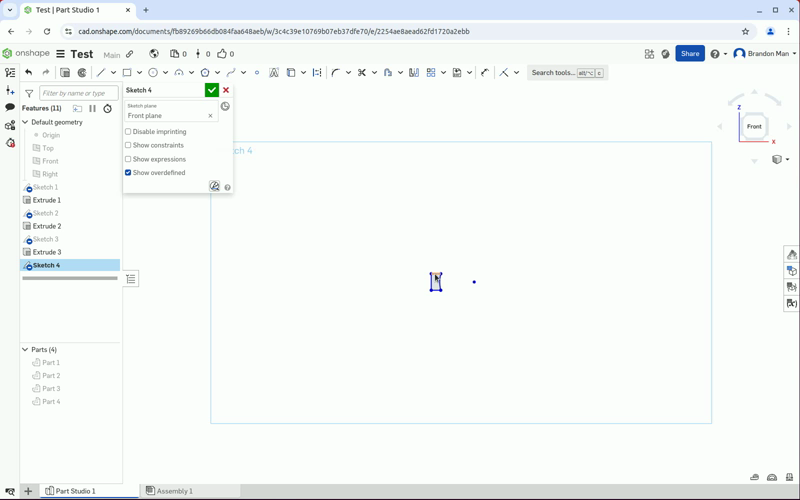
scroll(6)
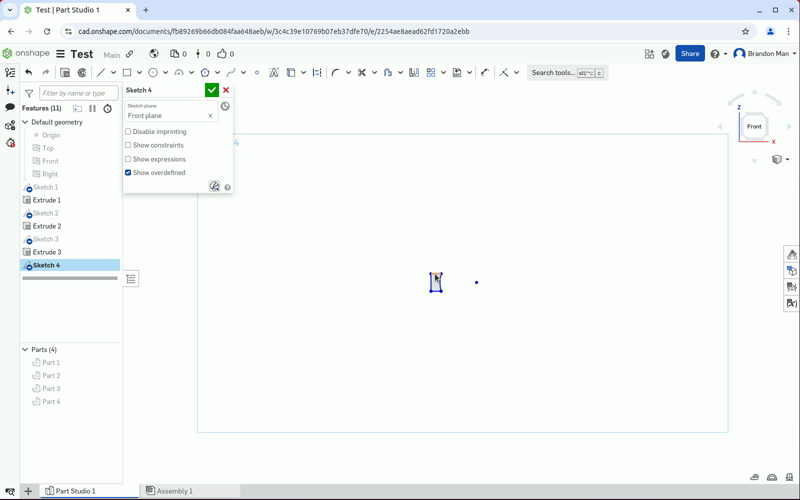
scroll(6)
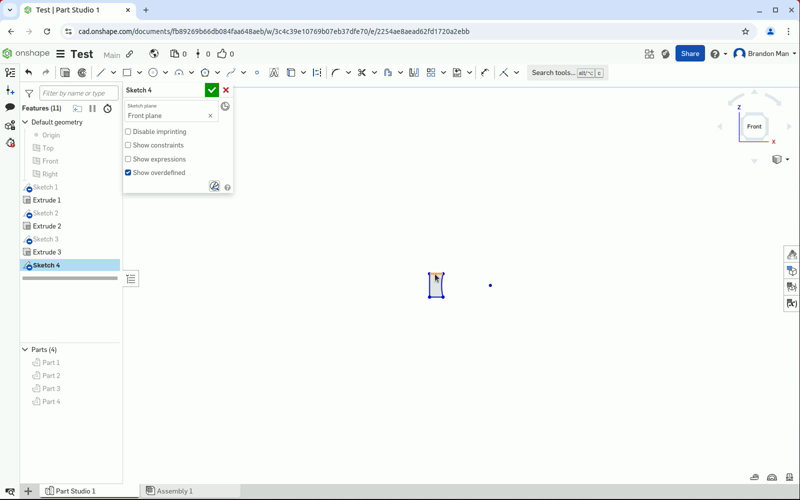
scroll(6)
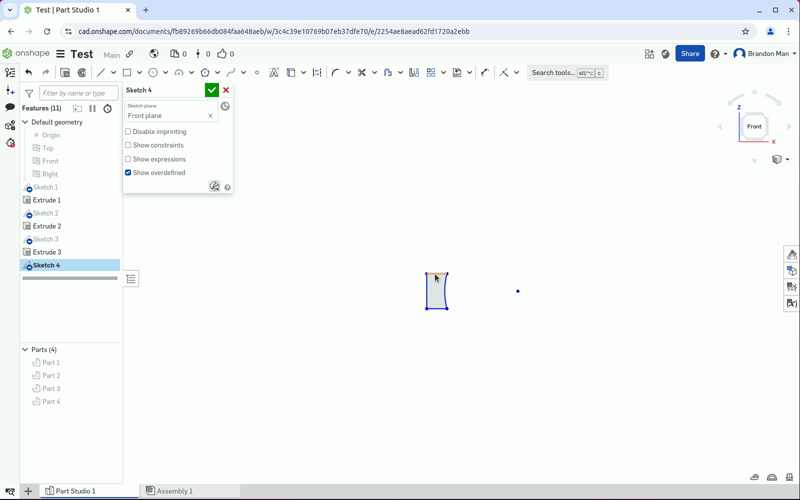
scroll(6)
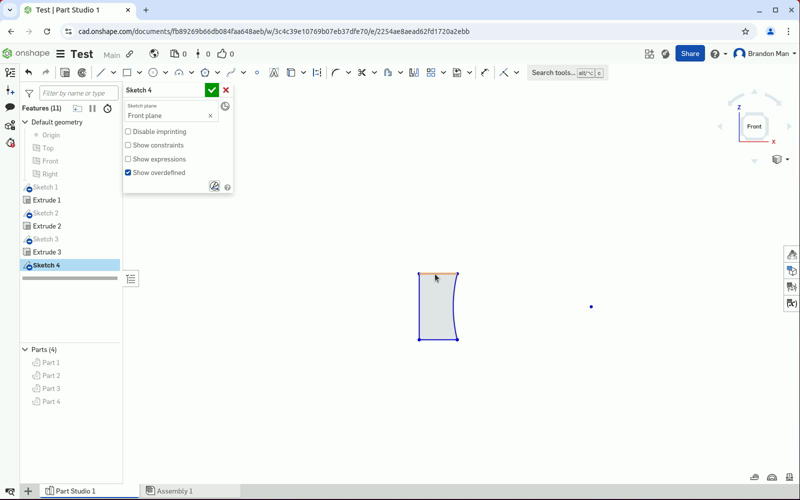
scroll(6)
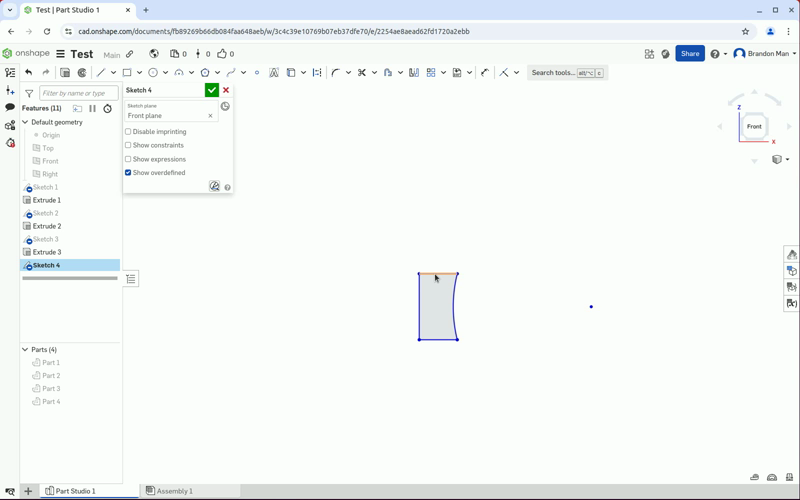
scroll(6)
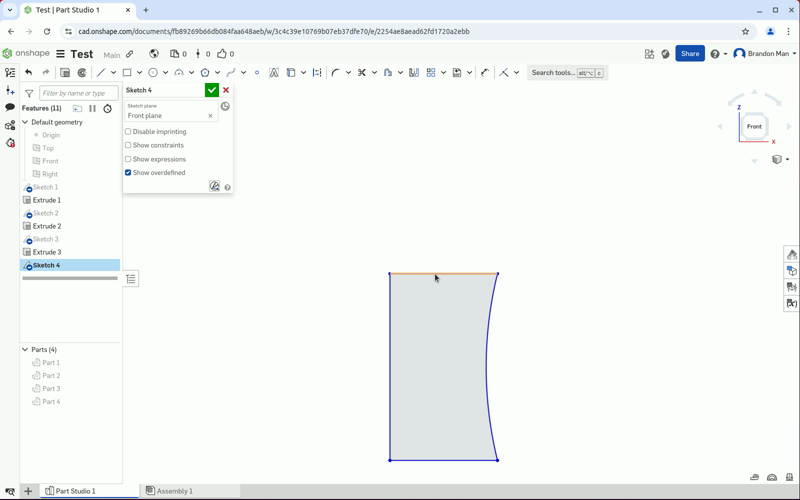
click(435, 273)
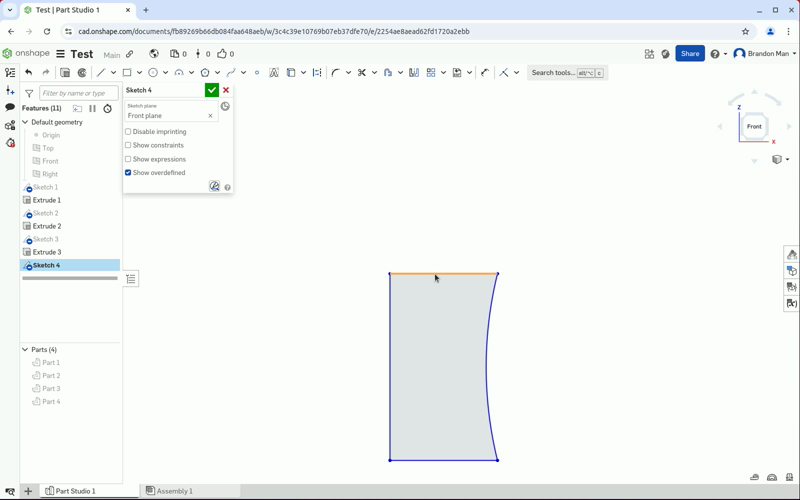
scroll(-6)
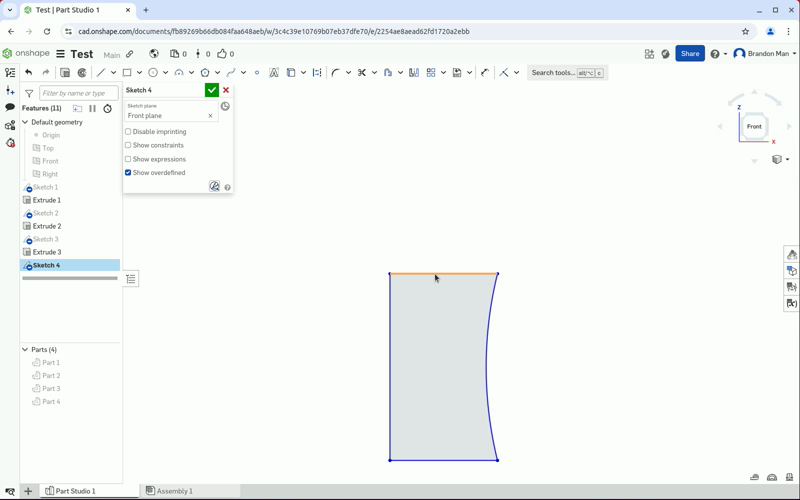
scroll(-6)
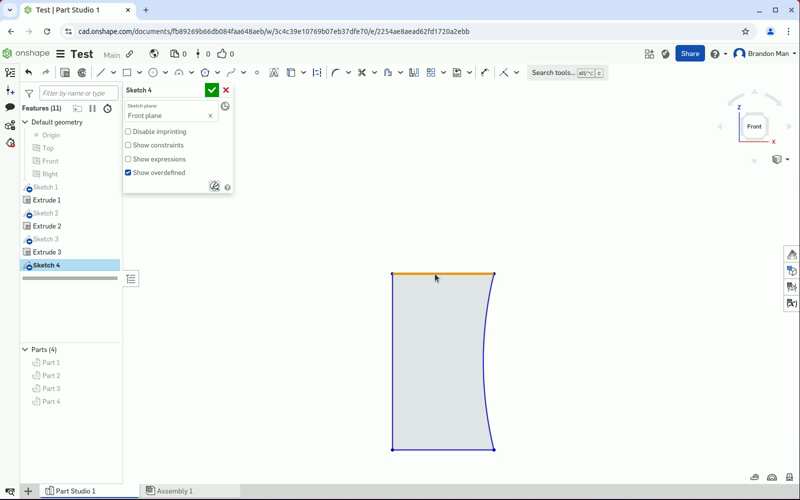
scroll(-6)
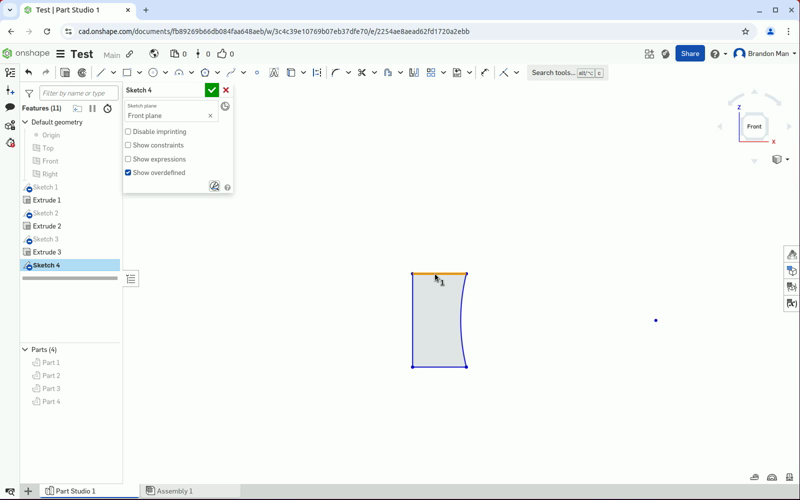
scroll(-6)
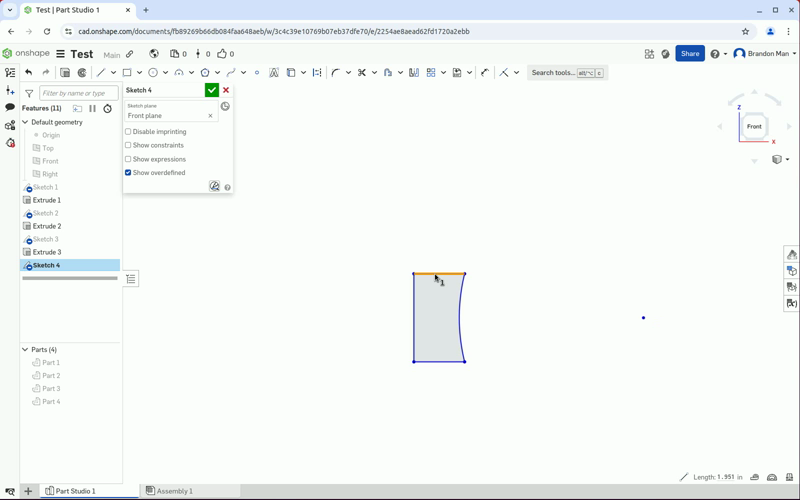
scroll(-6)
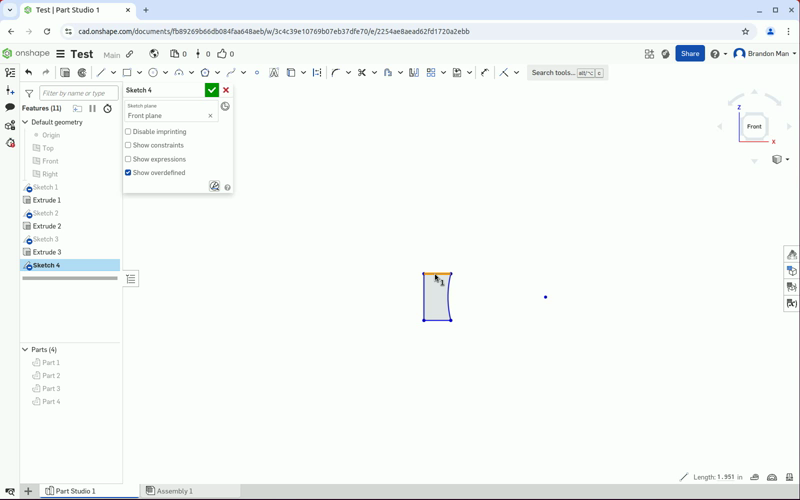
scroll(-6)
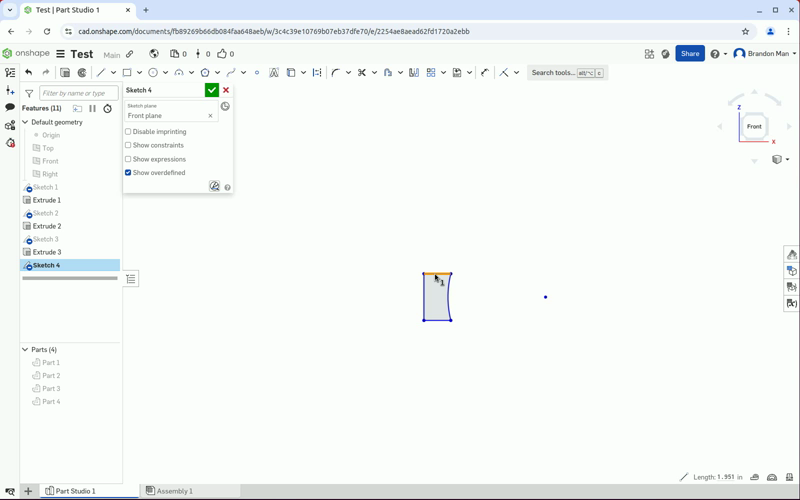
scroll(-6)
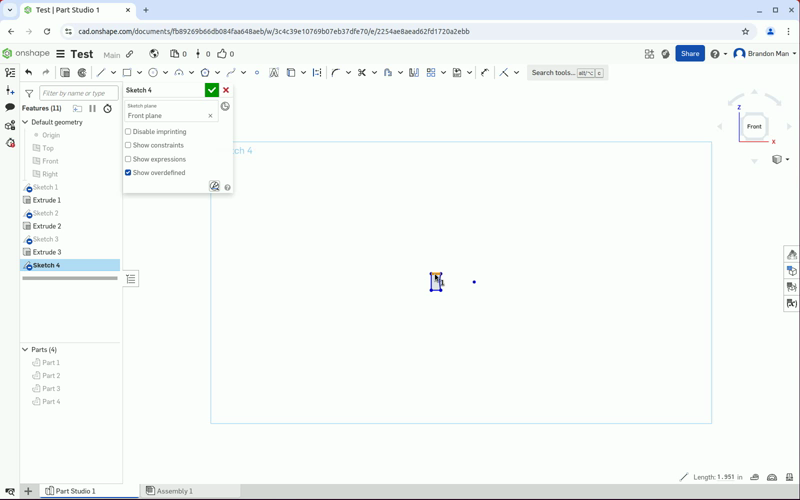
mouse_move(73, 352)
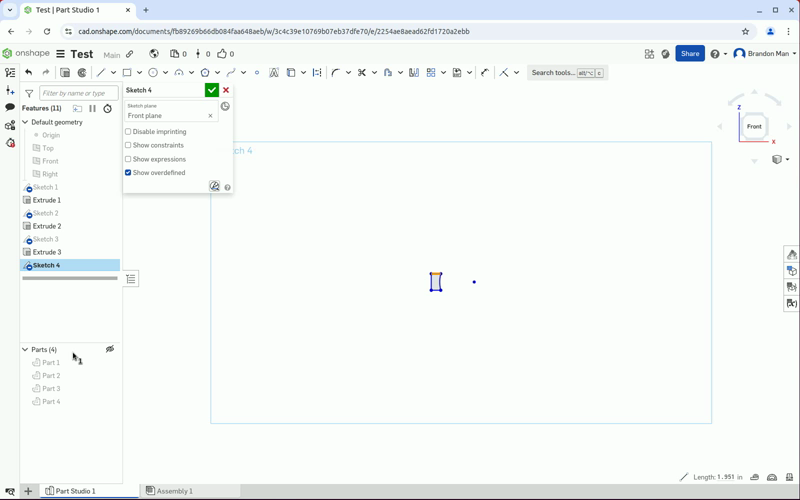
key(shift+y)
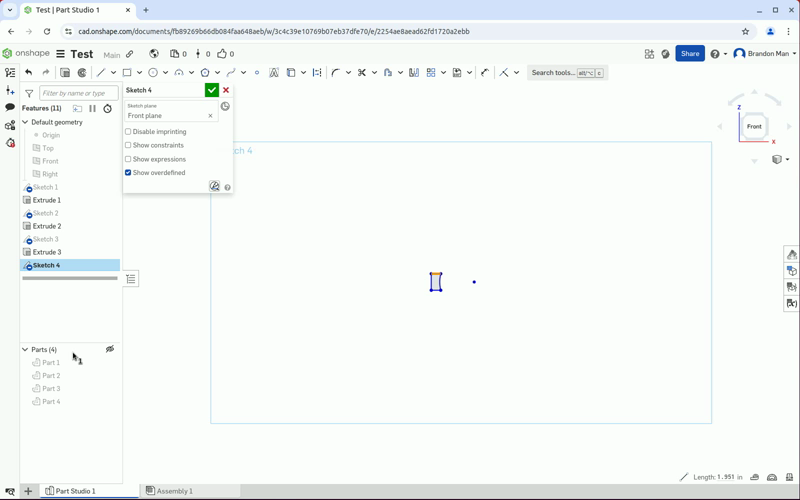
key(shift+e)
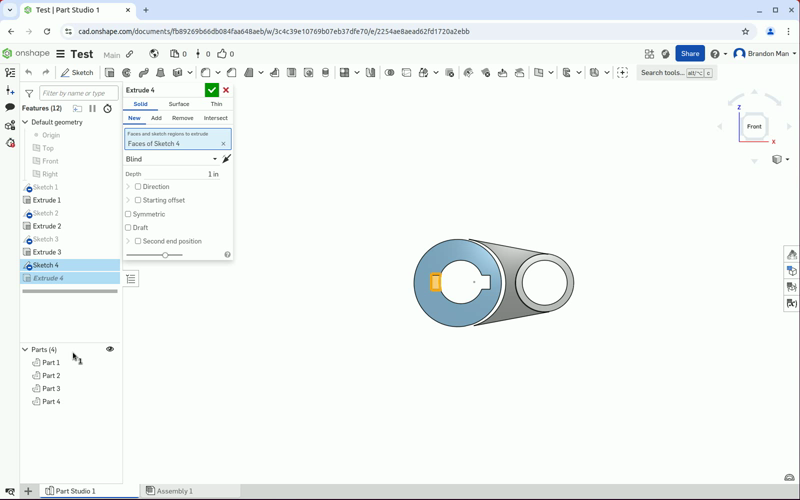
mouse_move(143, 106)
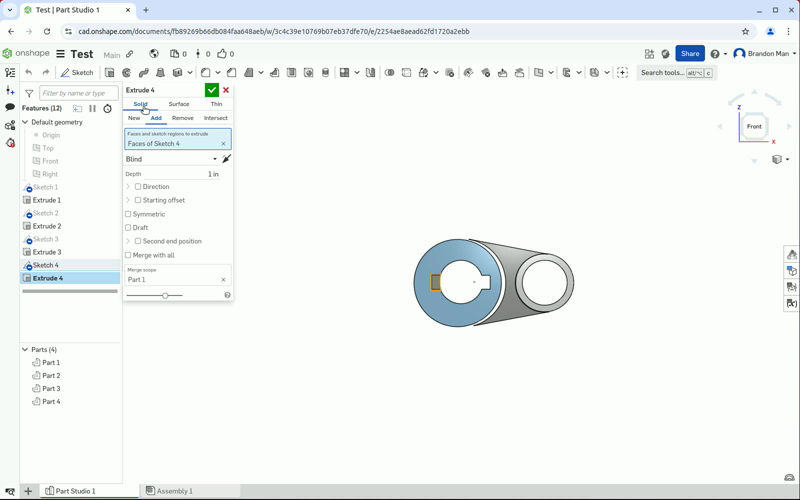
click(143, 106)
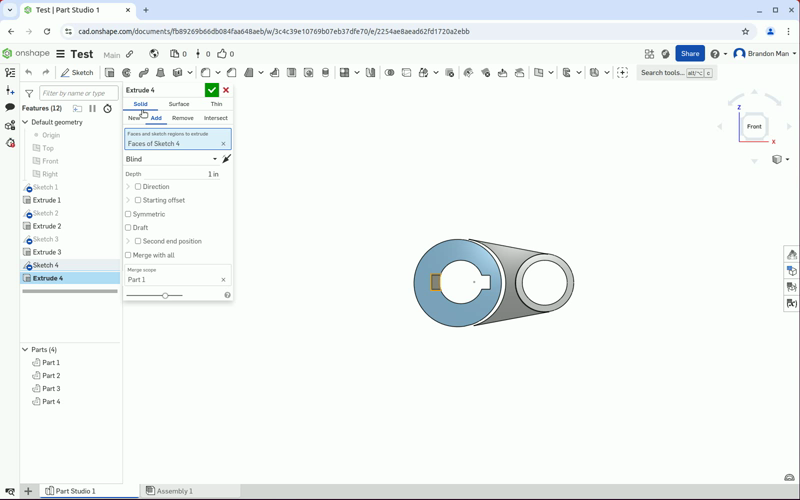
mouse_move(137, 120)
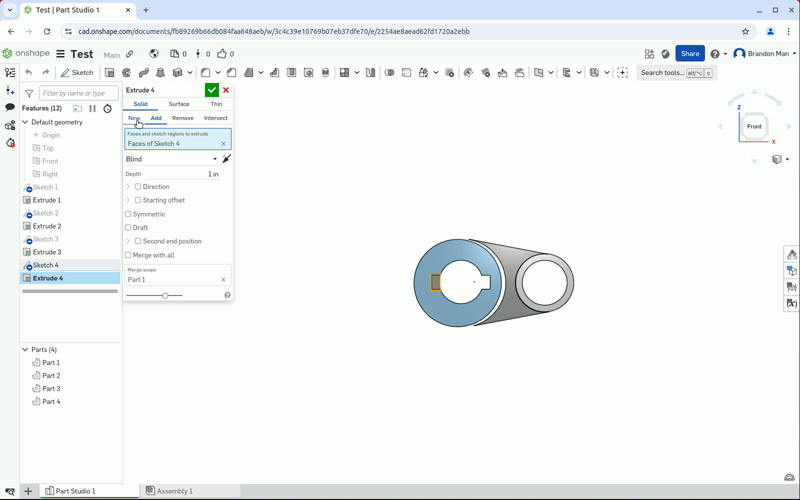
click(137, 120)
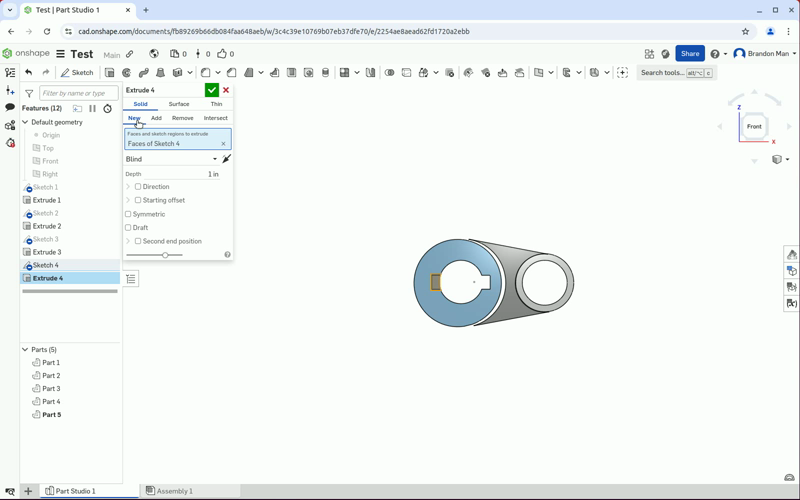
key(tab, 4)
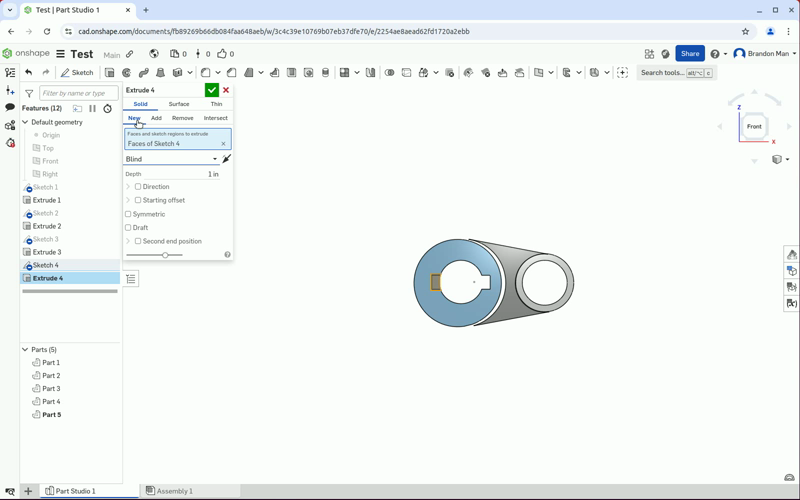
text(7.943)
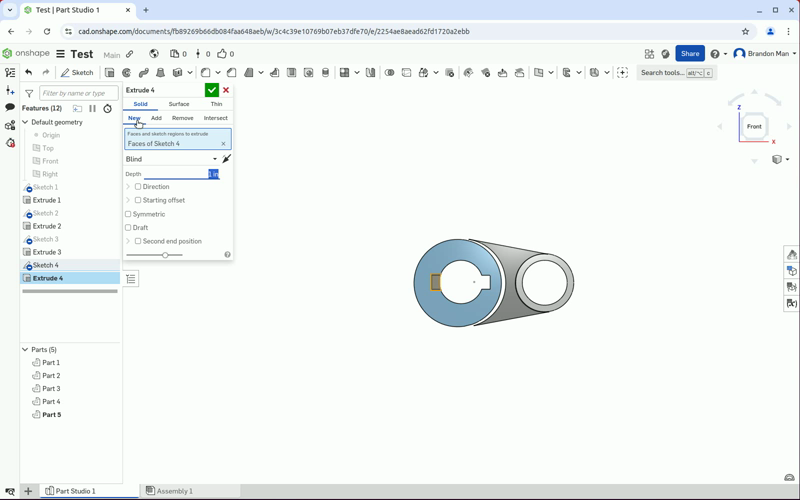
key(enter)
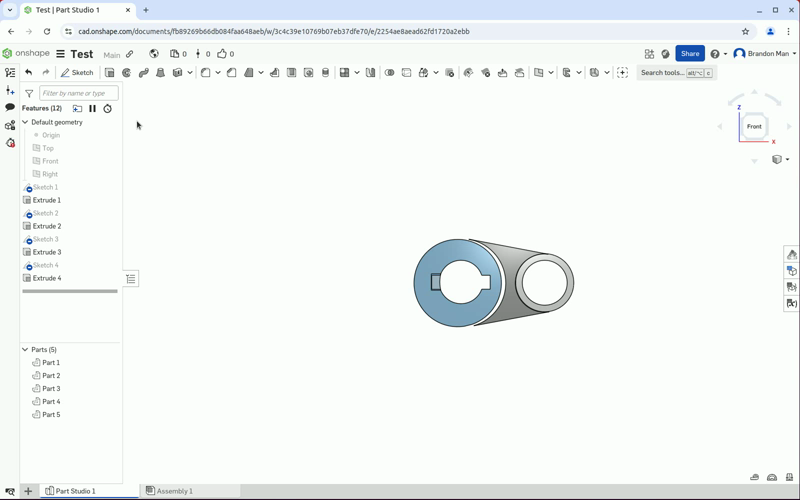
key(shift+h)
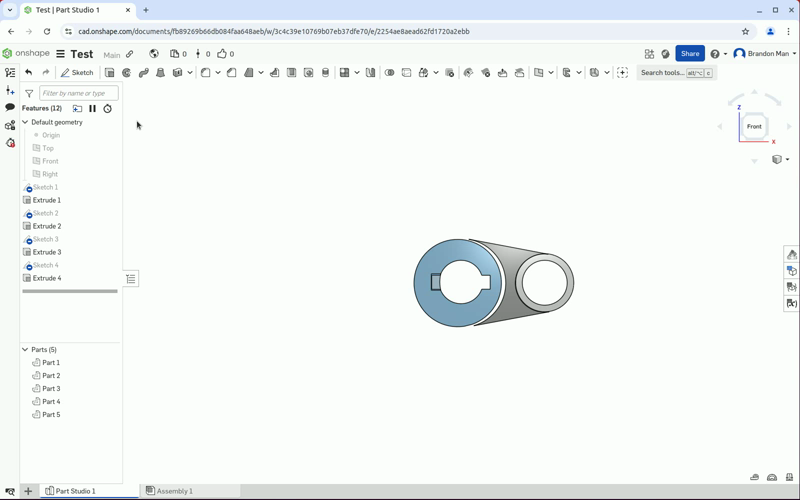
key(shift+h)
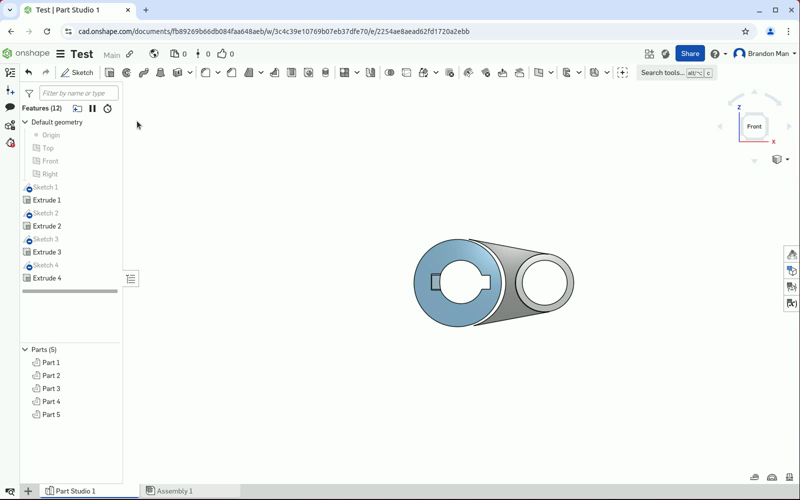
key(shift+7)
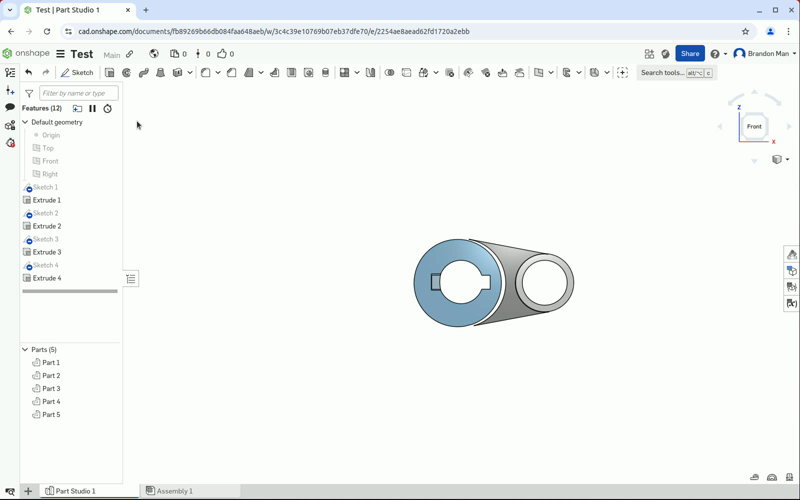
key(left, 2)
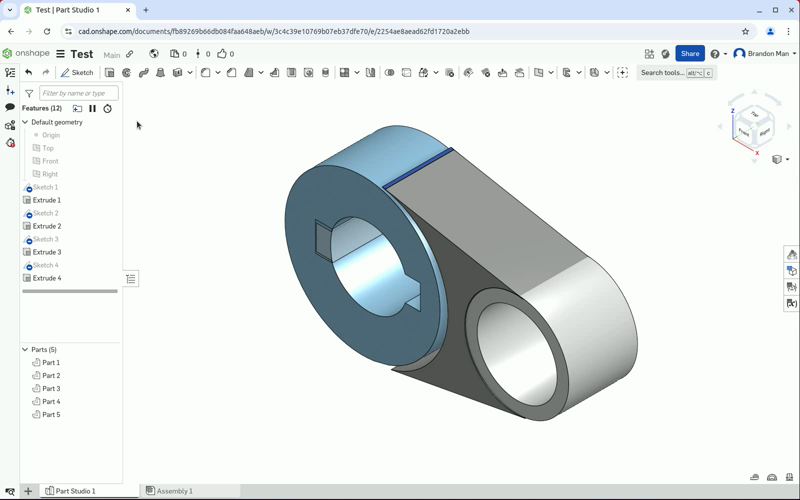
key(down, 2)
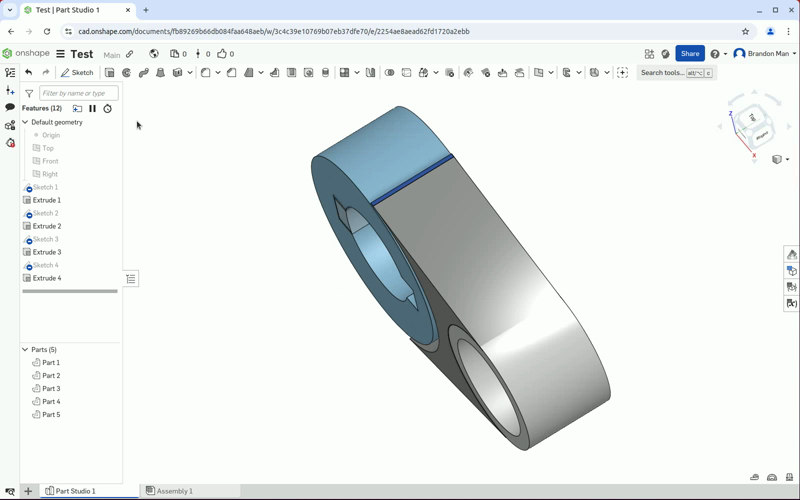
key(up, 2)
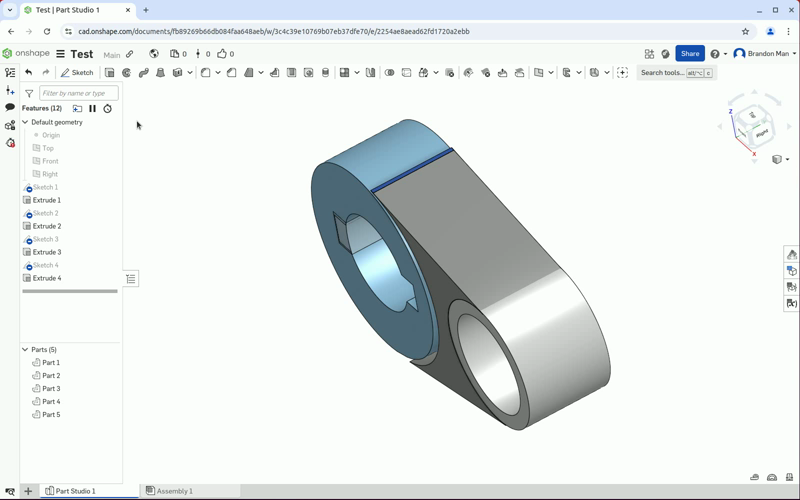
key(right, 2)
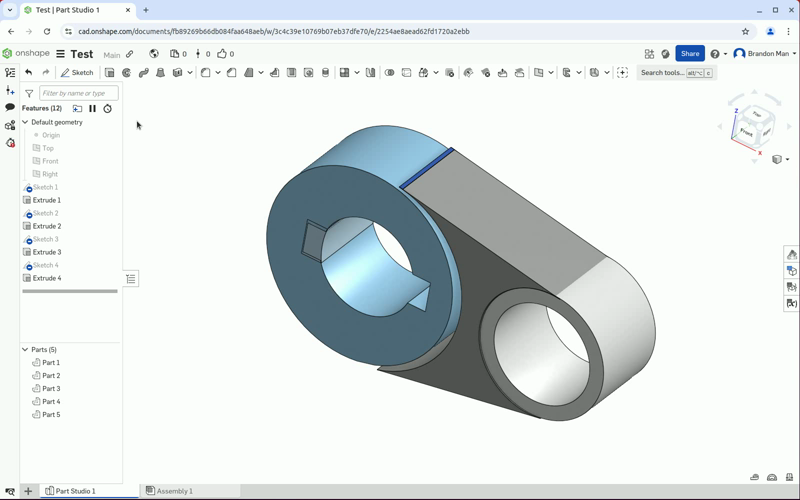
mouse_move(73, 189)
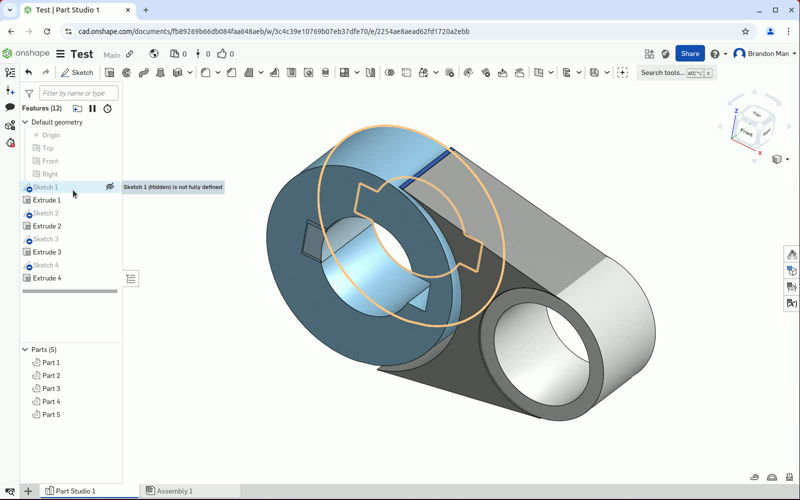
click(73, 189)